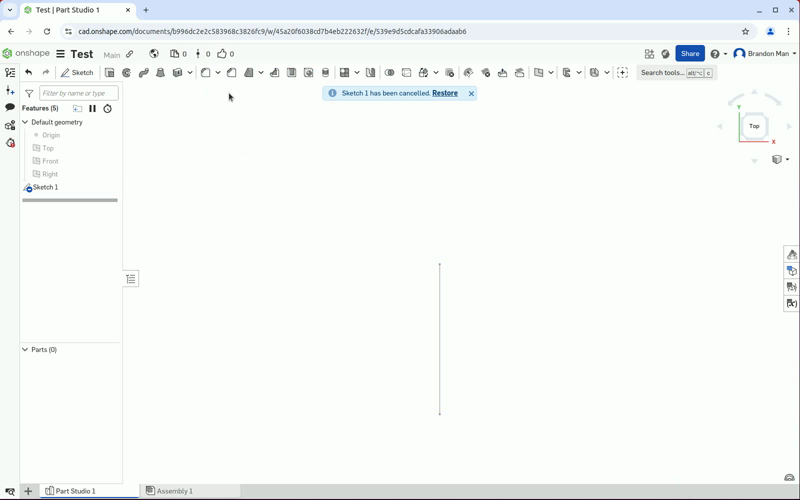
key(shift+h)
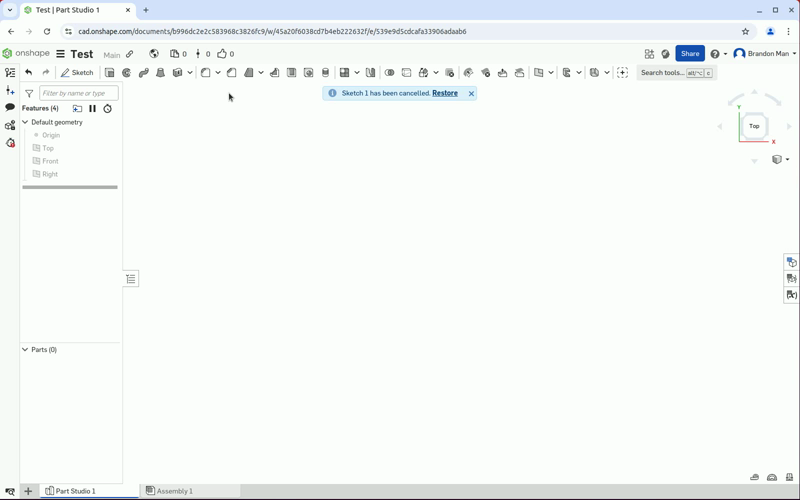
mouse_move(73, 352)
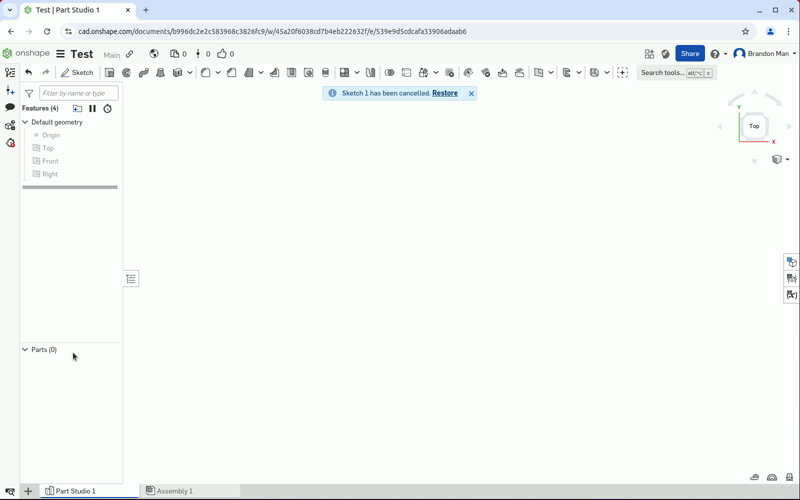
key(y)
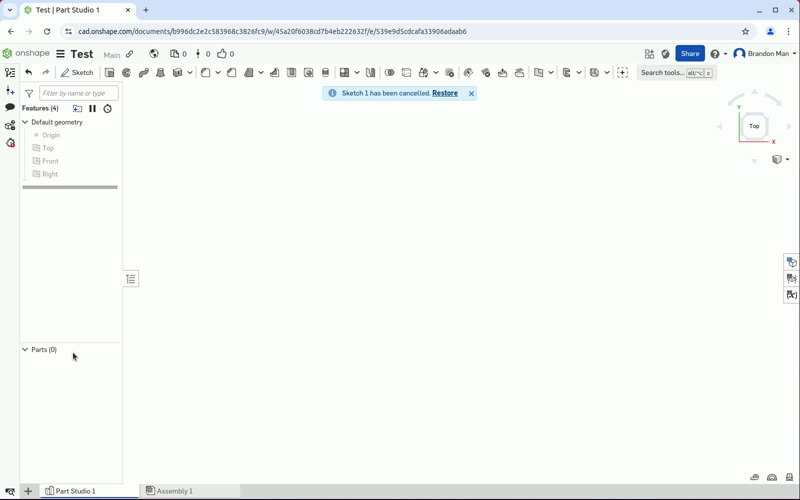
key(shift+p)
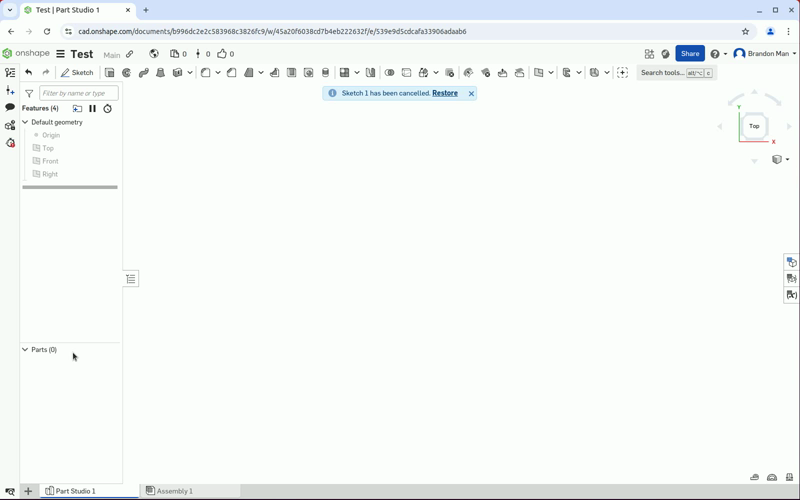
key(space)
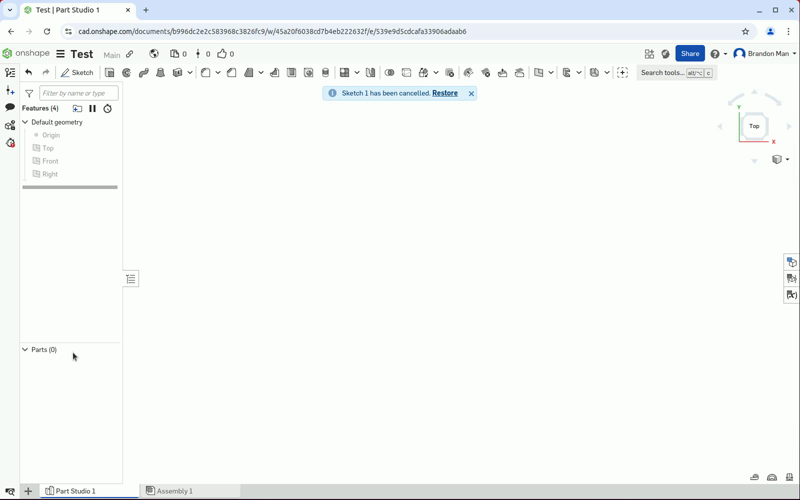
key_down(shift)
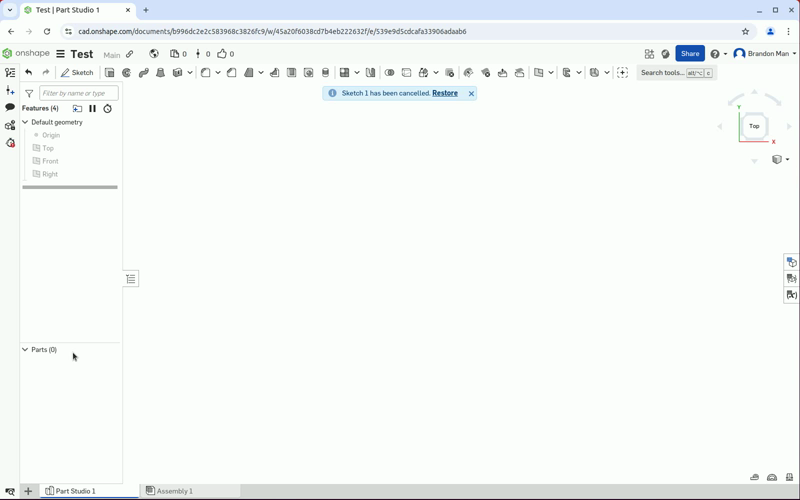
key(up)
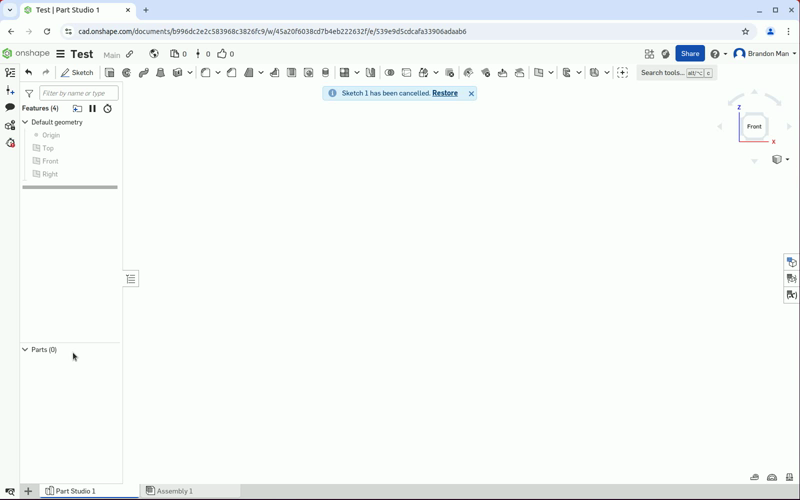
key_up(shift)
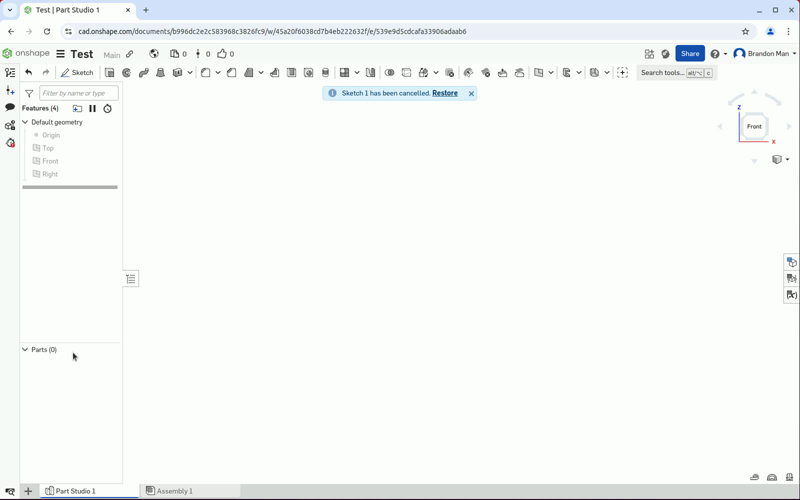
key(space)
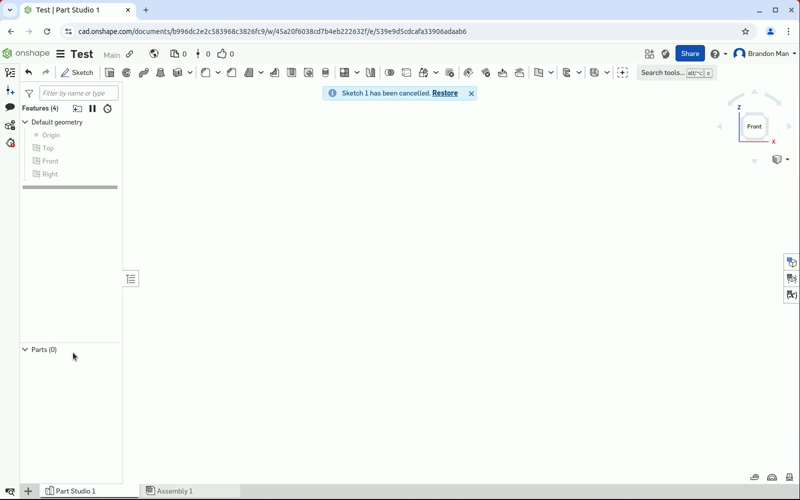
key_down(shift)
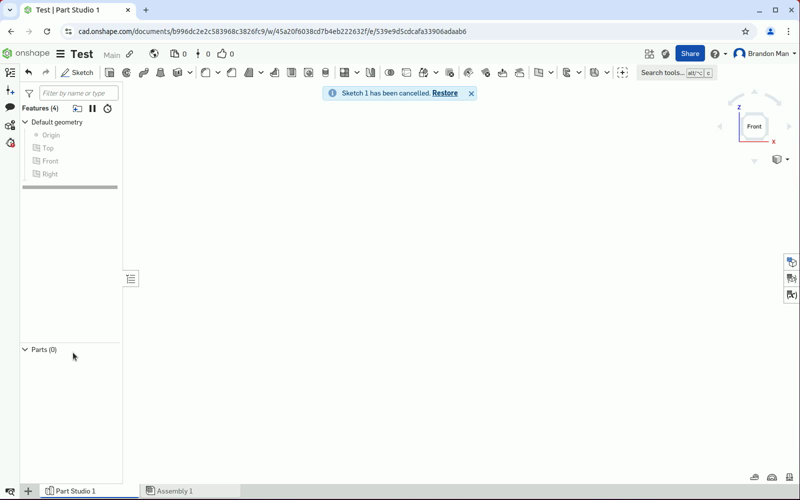
key(left)
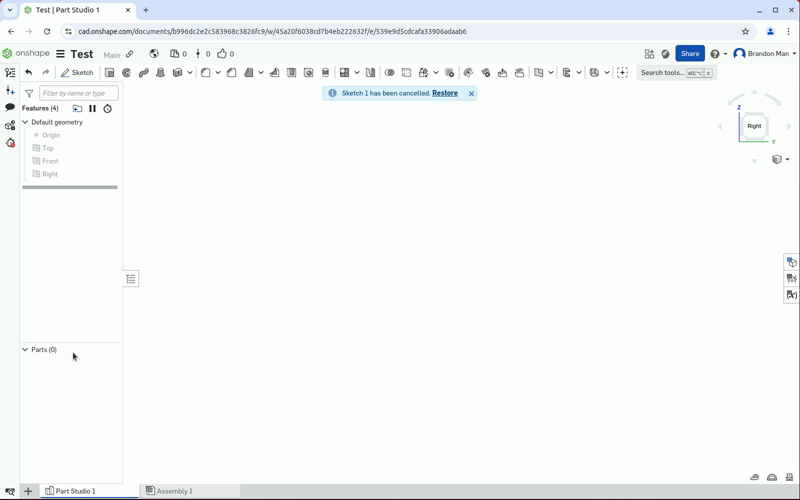
key_up(shift)
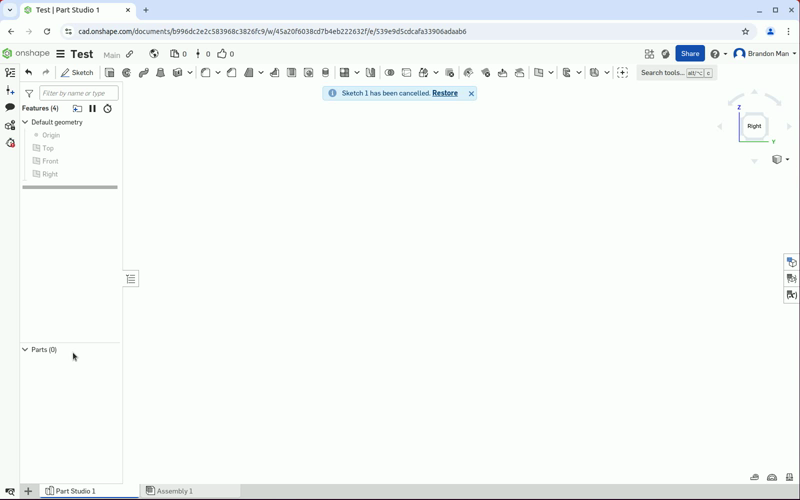
mouse_move(73, 352)
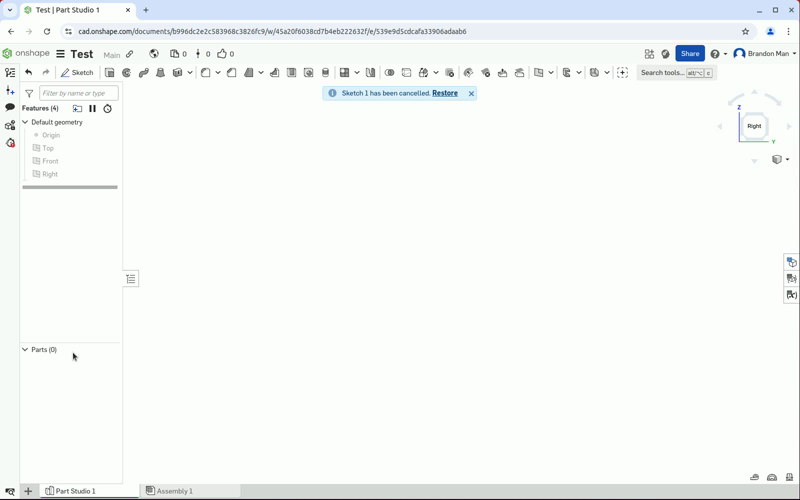
key(shift+y)
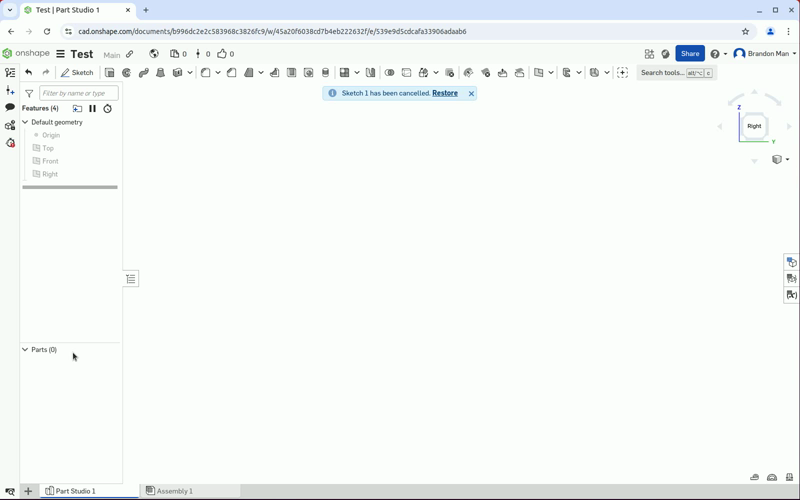
key(shift+s)
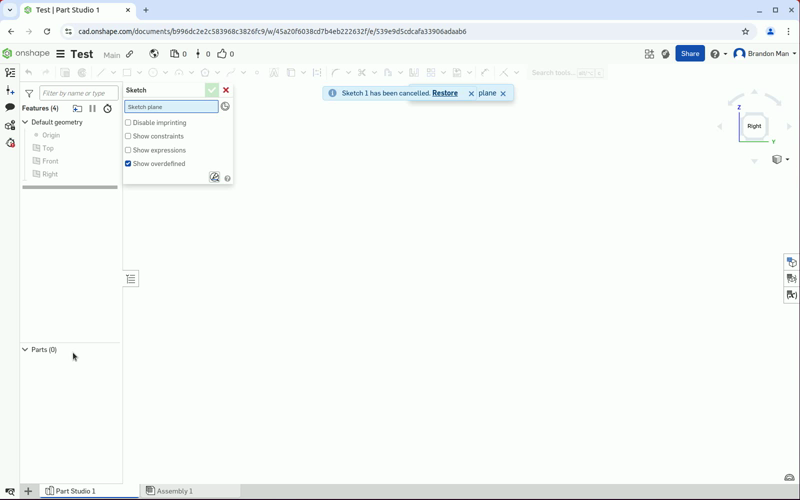
mouse_move(73, 176)
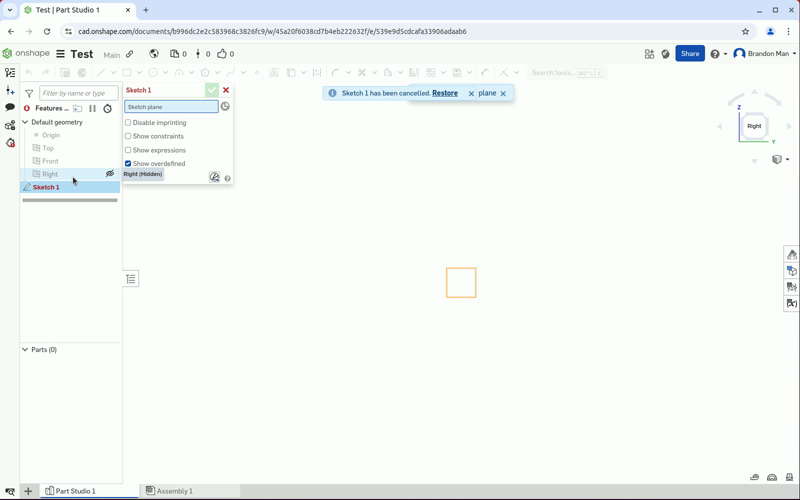
click(73, 176)
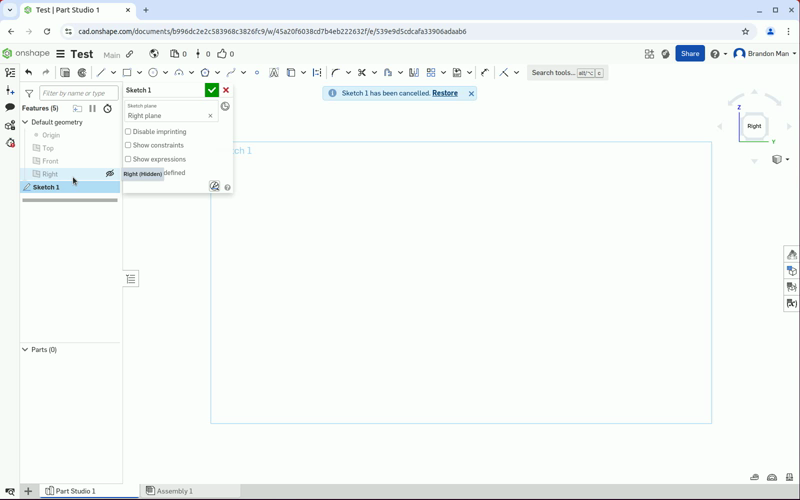
mouse_move(73, 352)
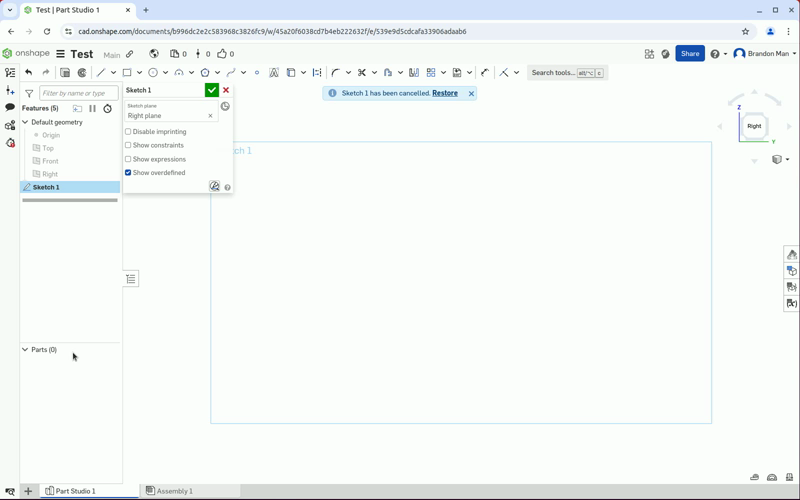
key(y)
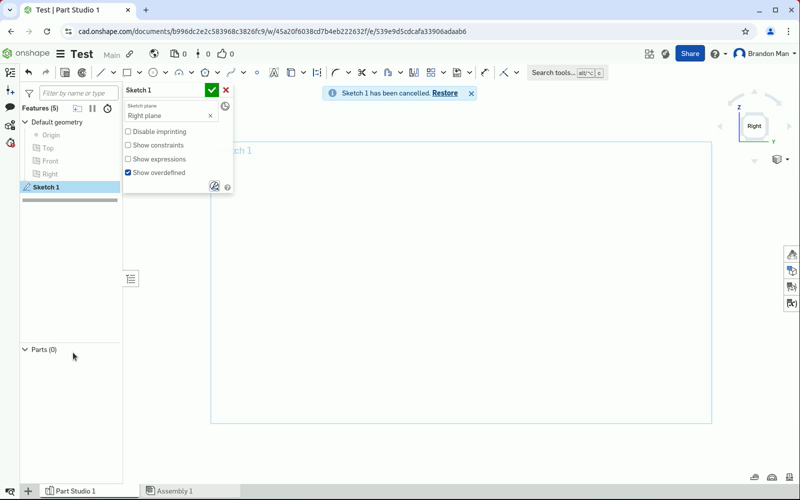
key(l)
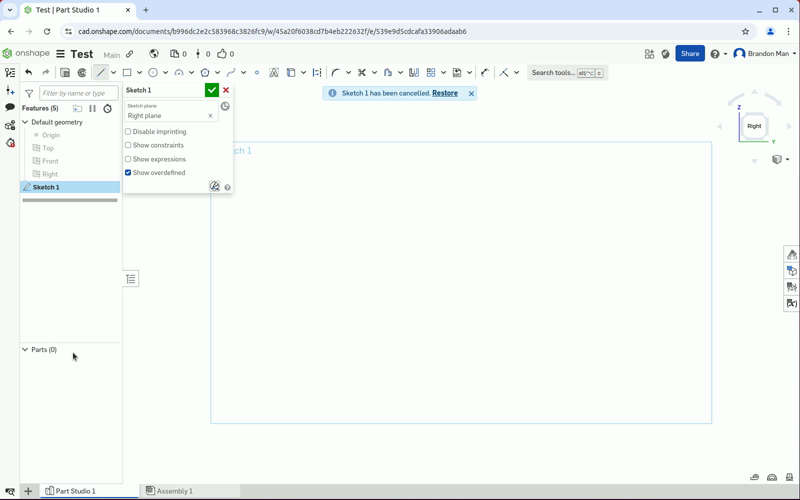
key_down(shift)
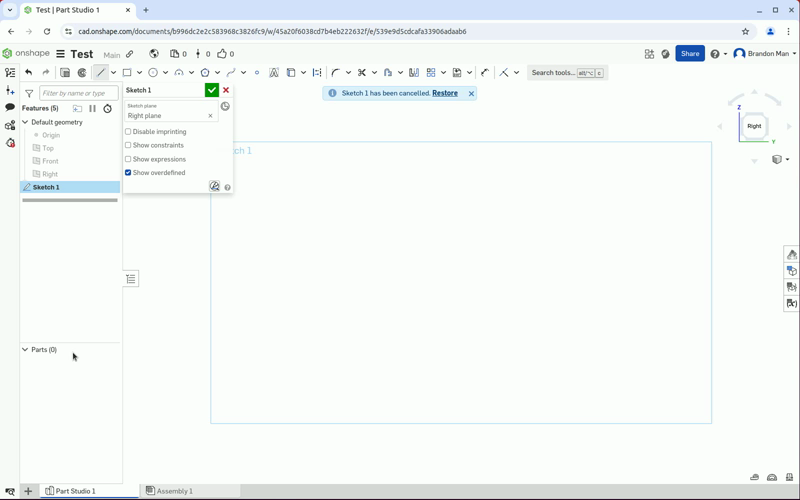
mouse_move(411, 359)
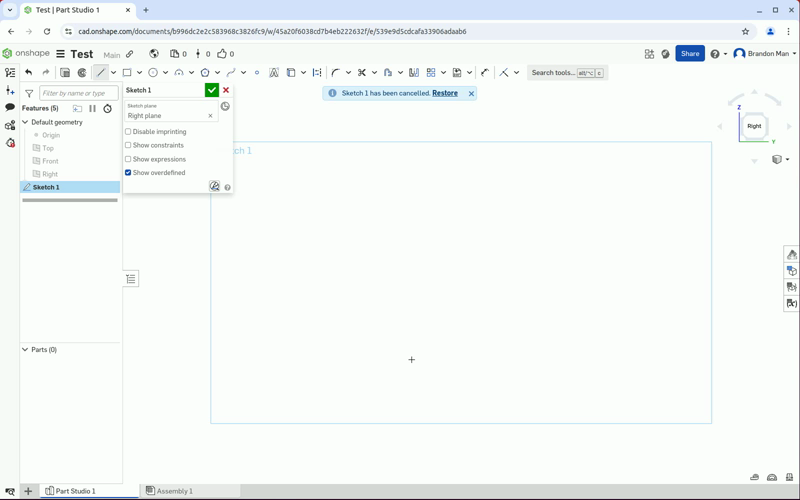
click(411, 359)
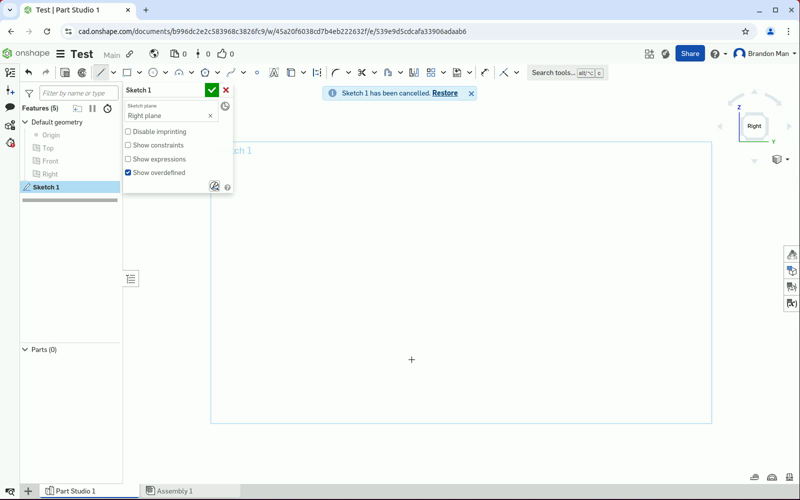
key_up(shift)
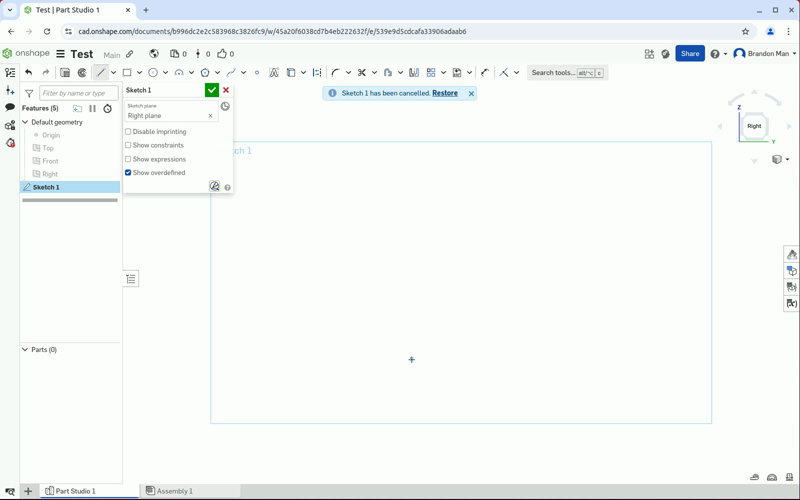
key_down(shift)
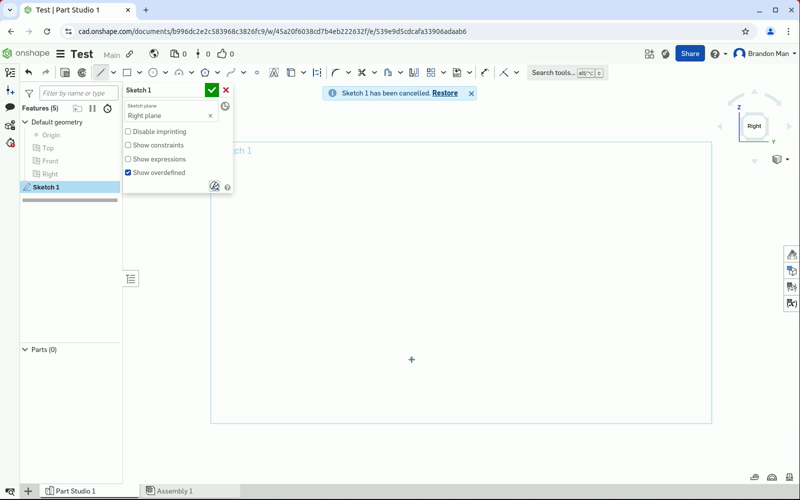
mouse_move(534, 359)
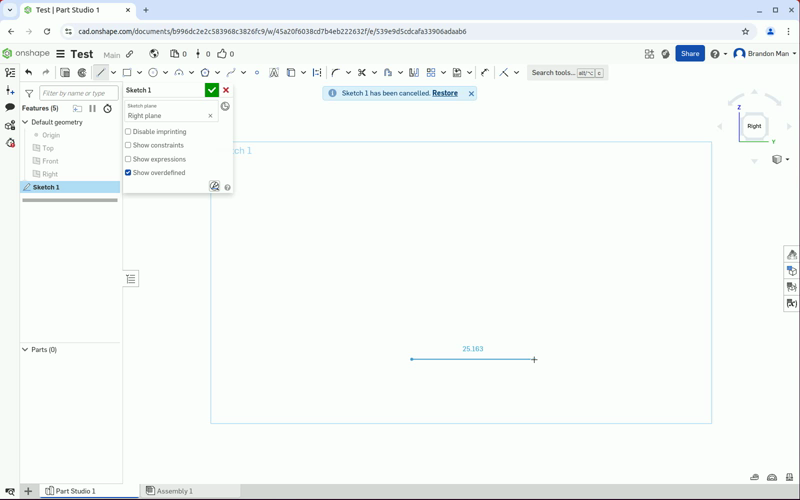
click(534, 359)
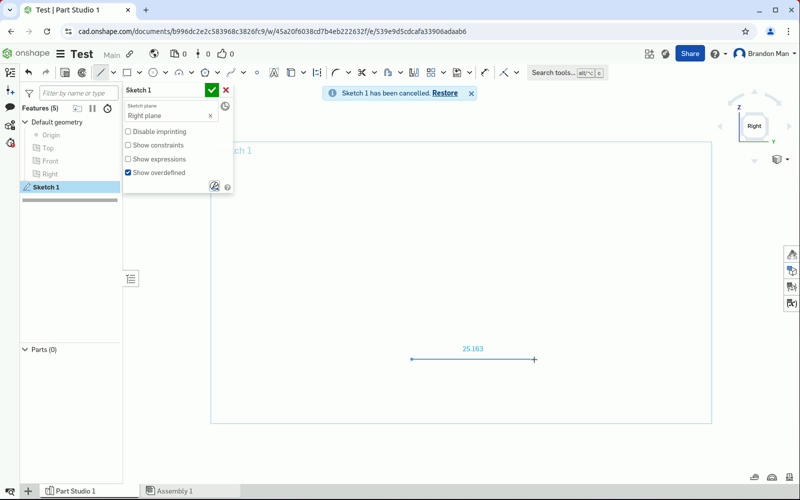
key_up(shift)
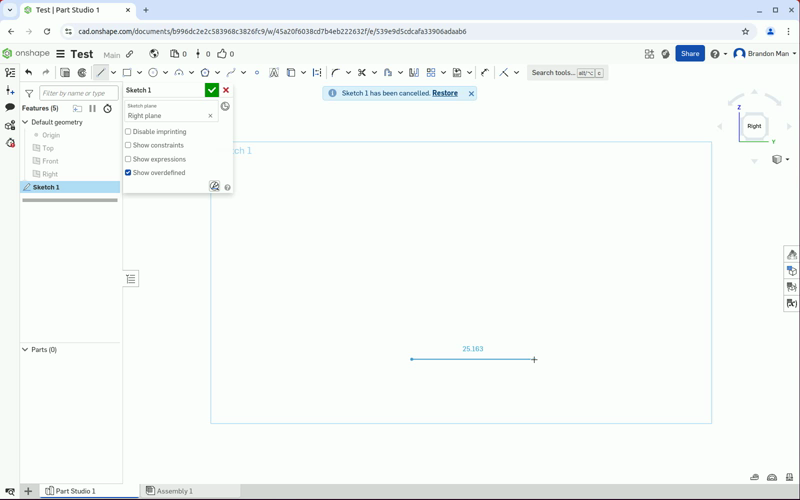
key_down(shift)
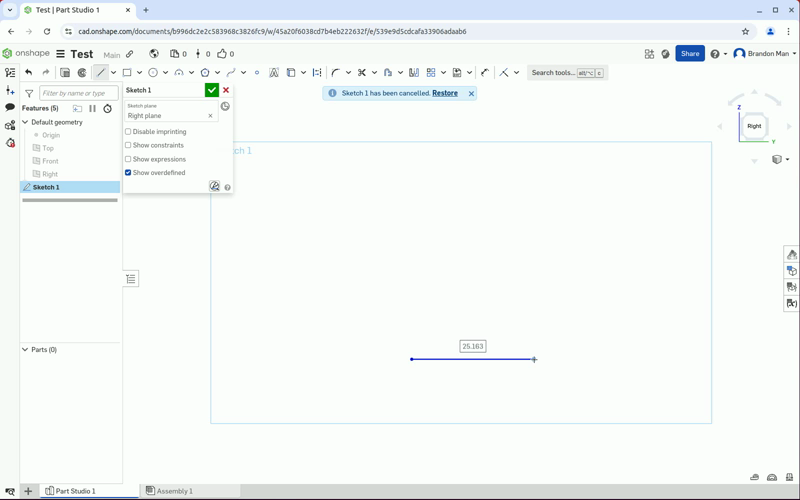
mouse_move(534, 226)
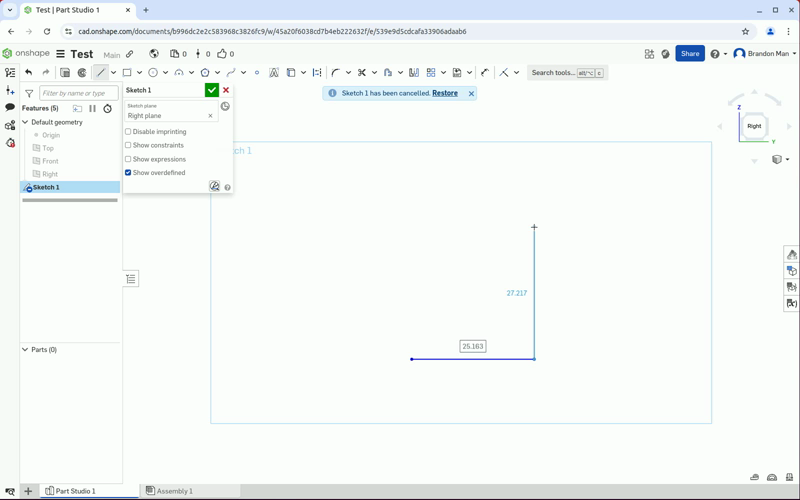
click(534, 226)
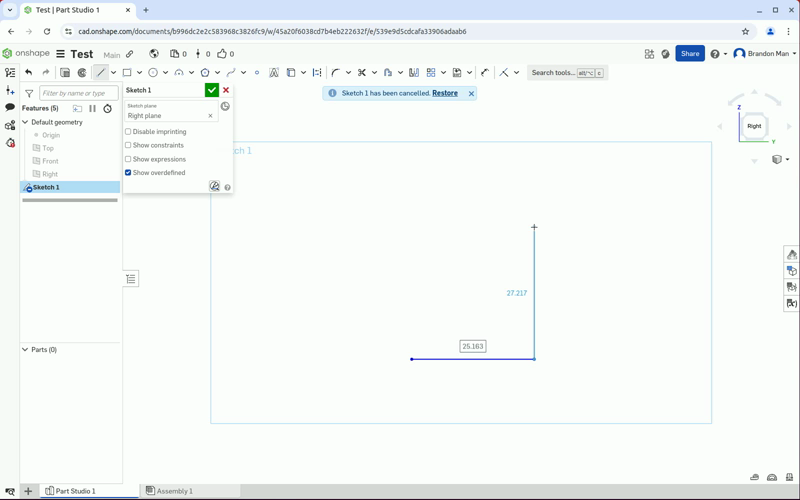
key_up(shift)
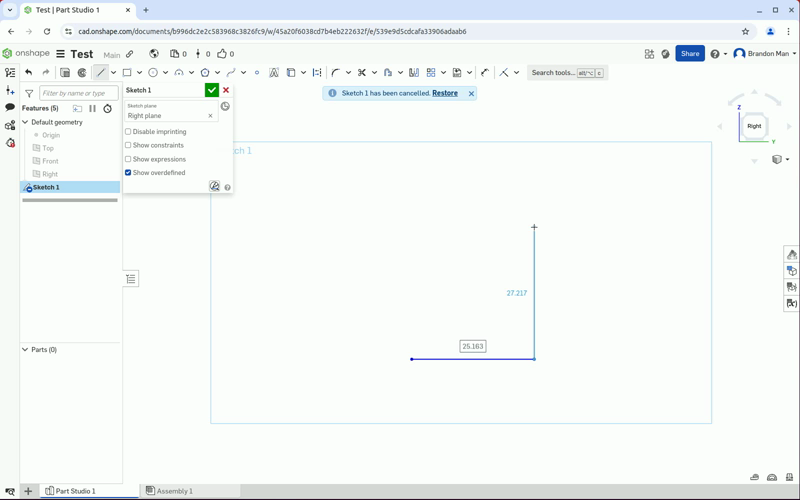
key_down(shift)
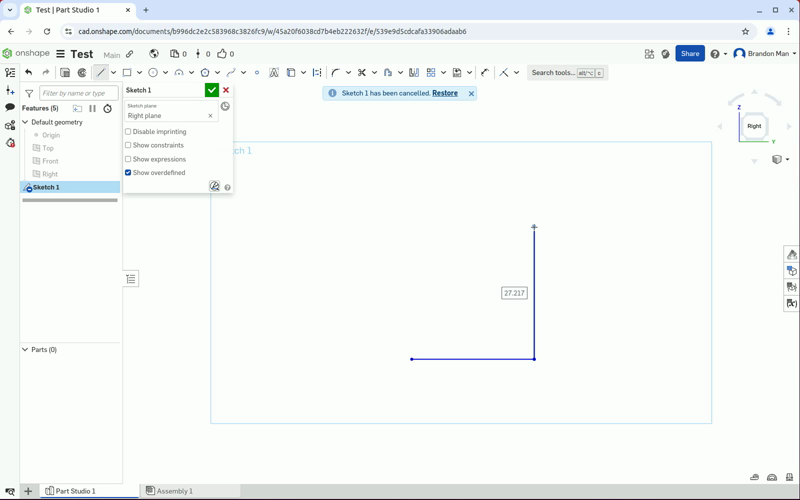
mouse_move(411, 226)
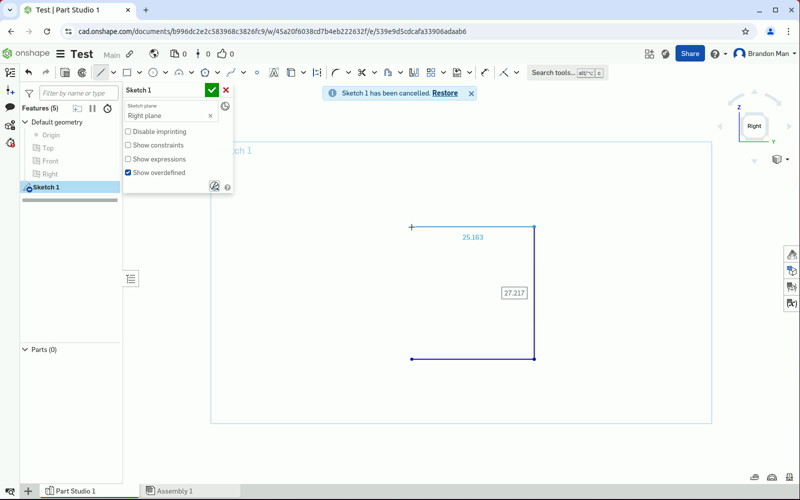
click(411, 226)
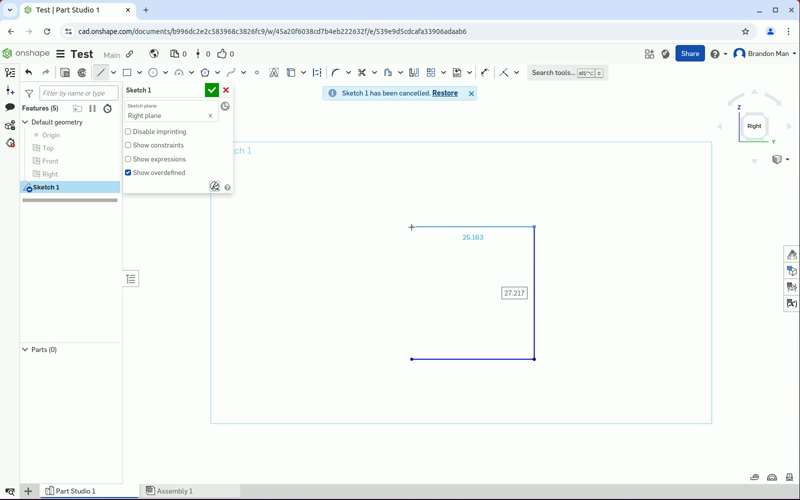
key_up(shift)
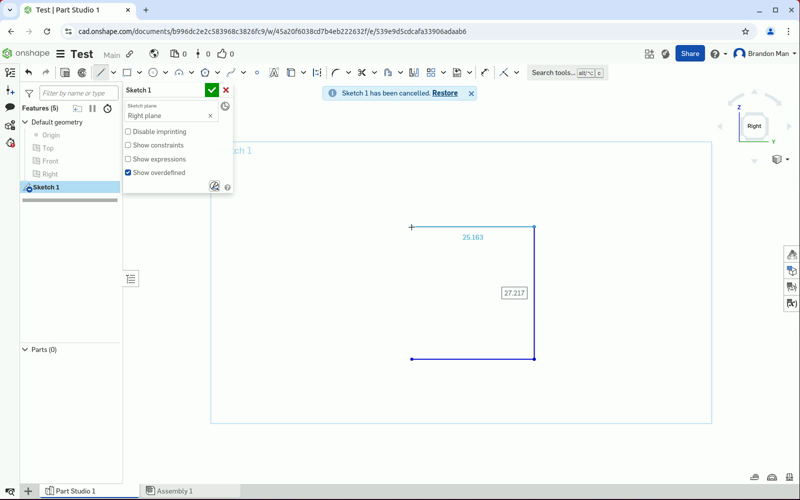
key_down(shift)
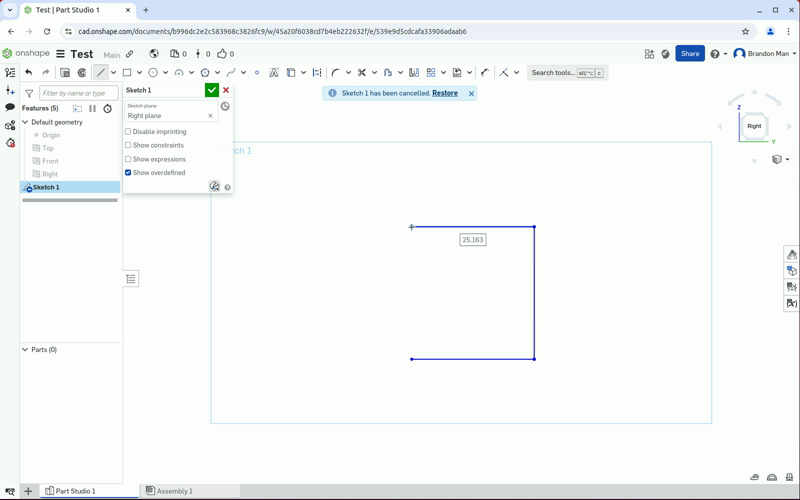
mouse_move(411, 359)
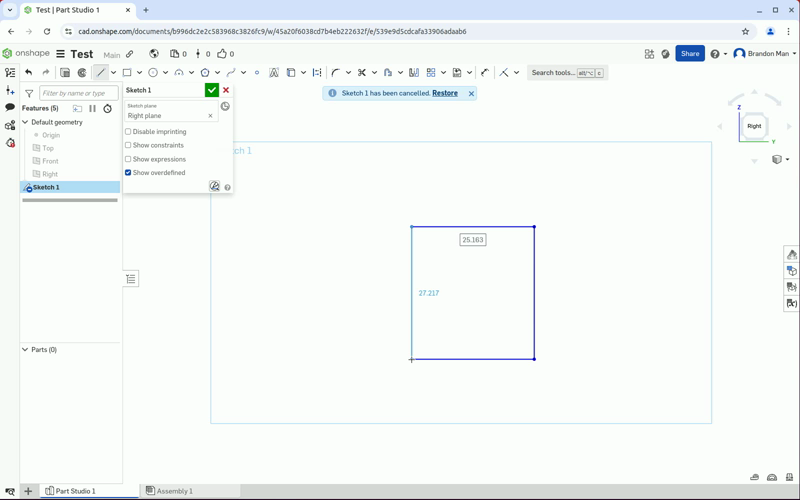
key_up(shift)
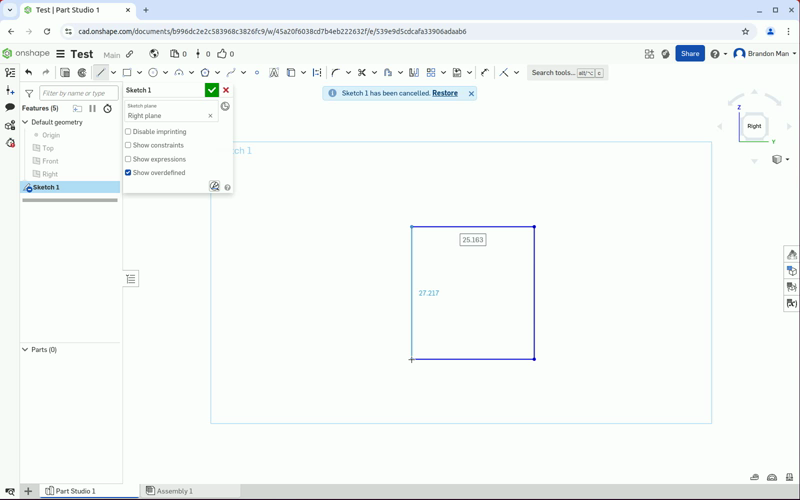
click(411, 359)
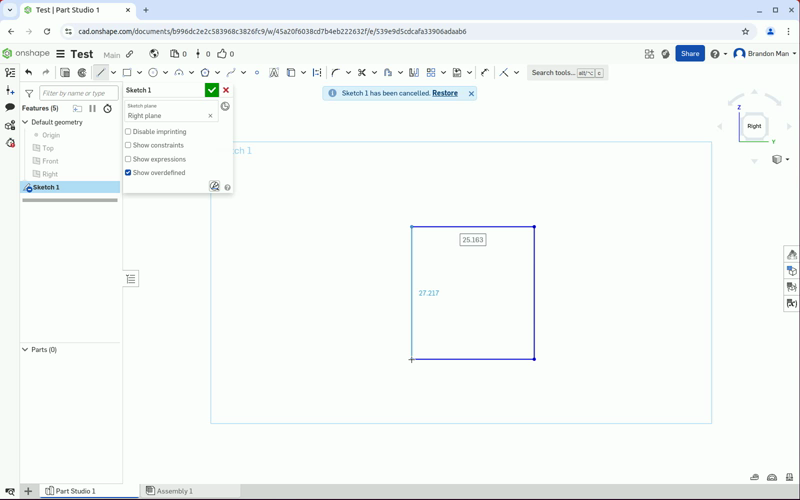
key(esc)
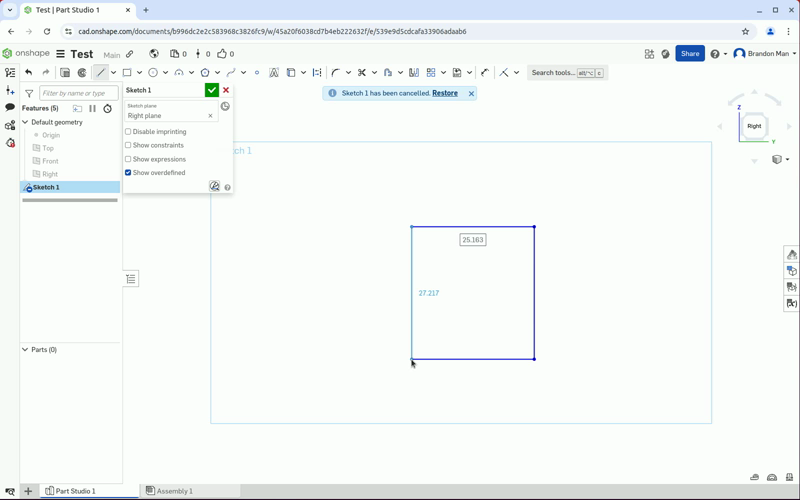
mouse_move(430, 246)
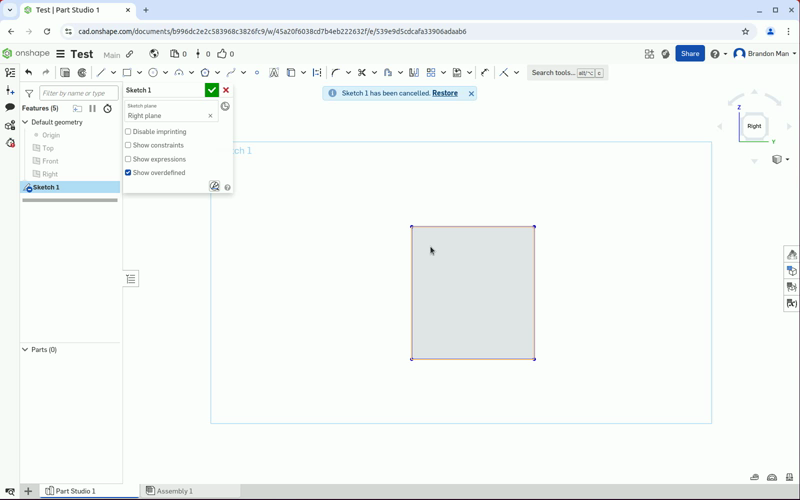
click(430, 246)
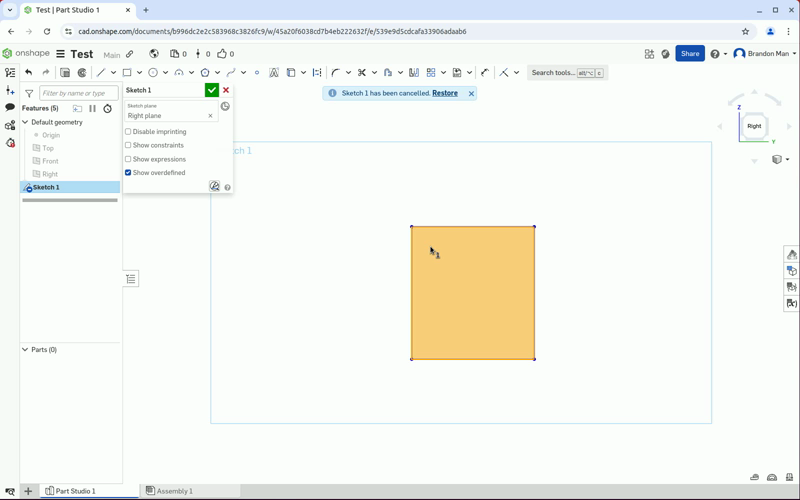
mouse_move(73, 352)
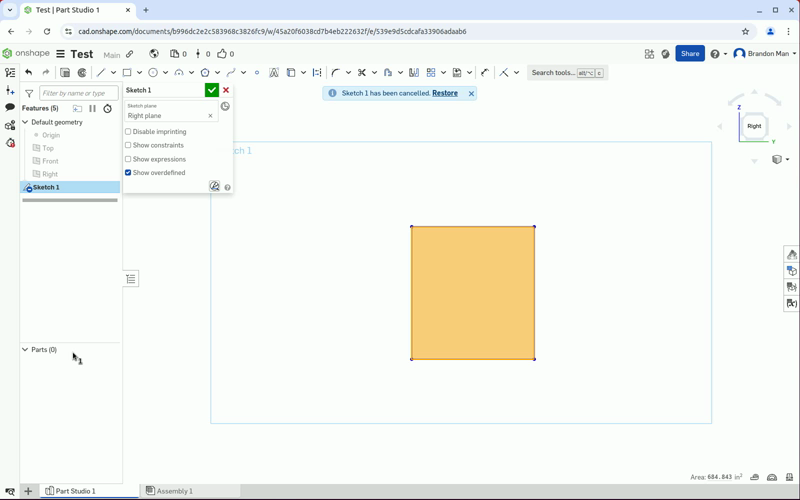
key(shift+y)
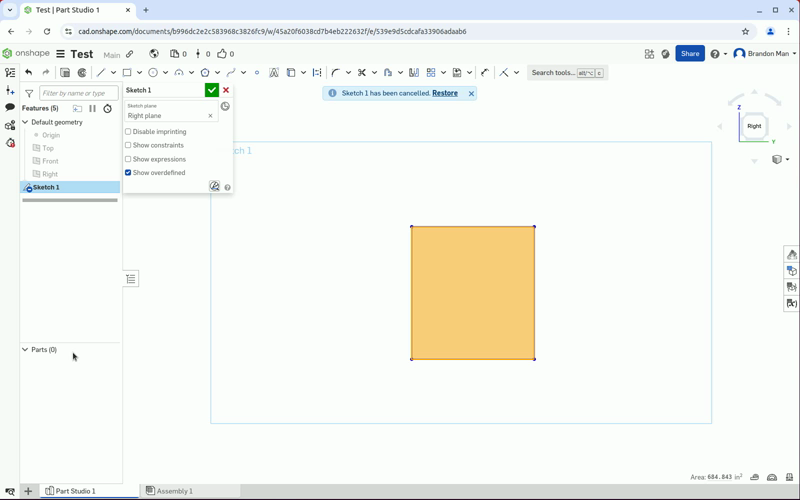
key(shift+e)
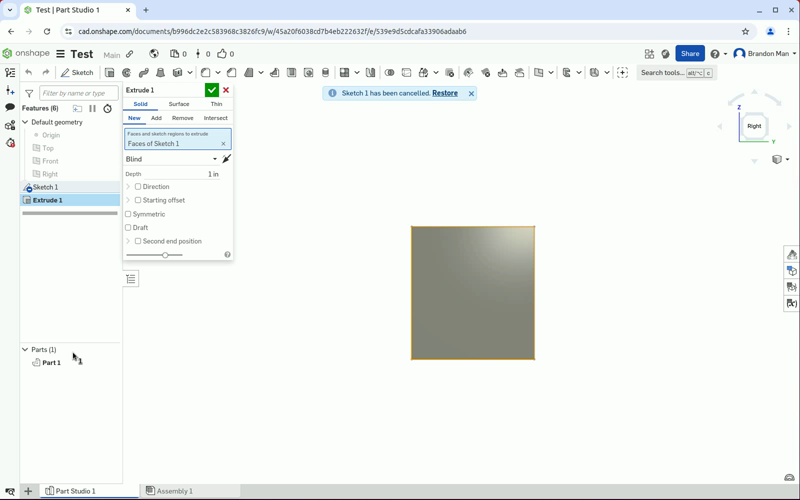
mouse_move(143, 106)
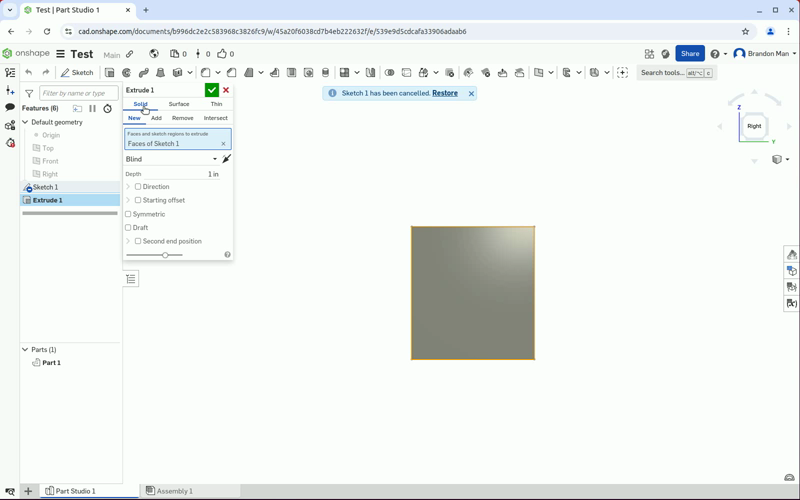
click(143, 106)
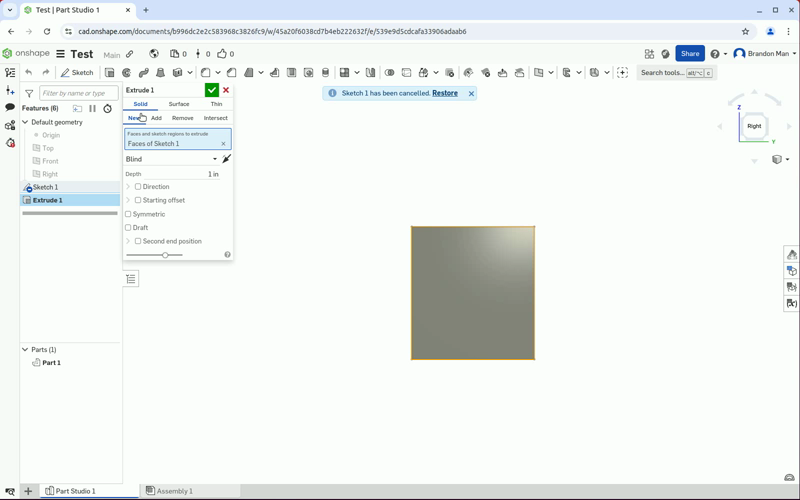
mouse_move(137, 120)
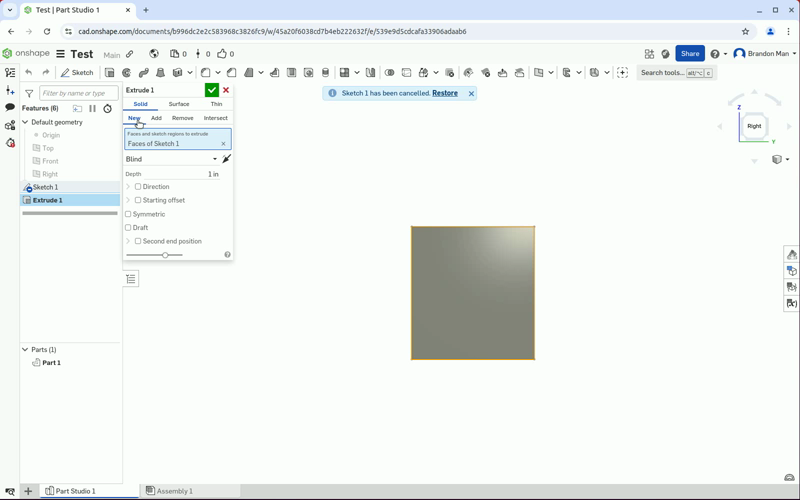
click(137, 120)
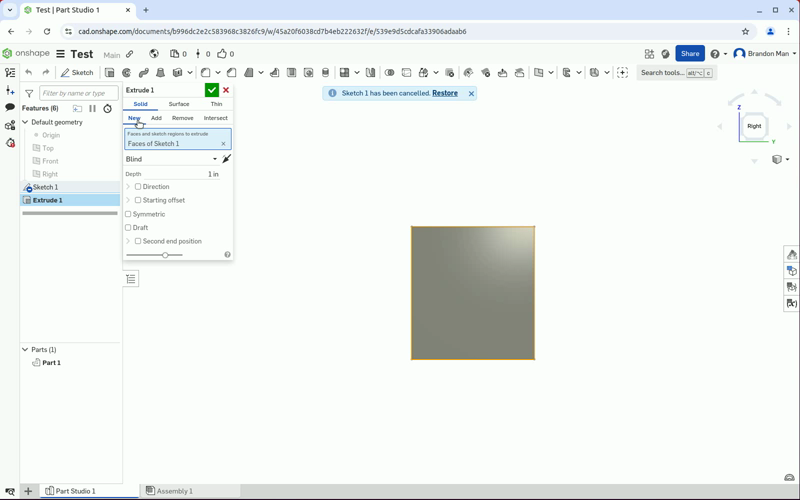
key(tab, 4)
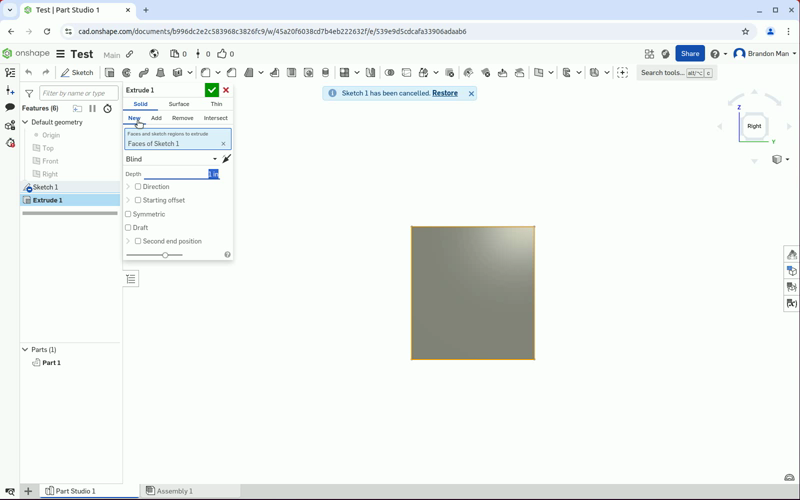
text(0.962)
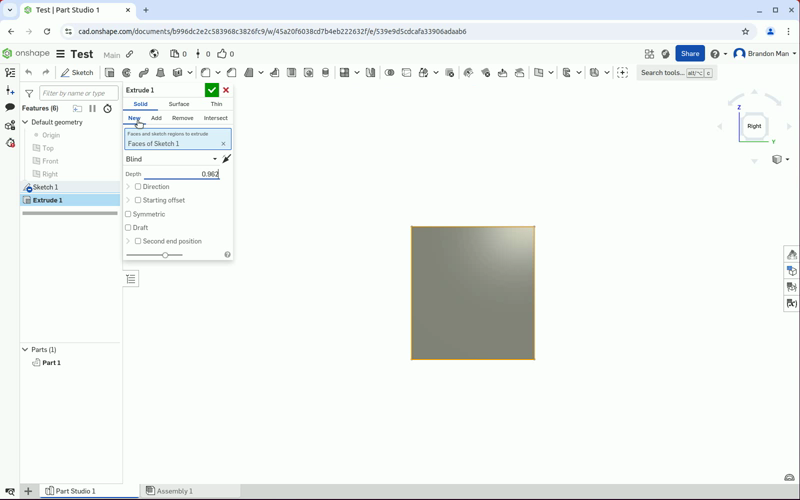
key(tab, 3)
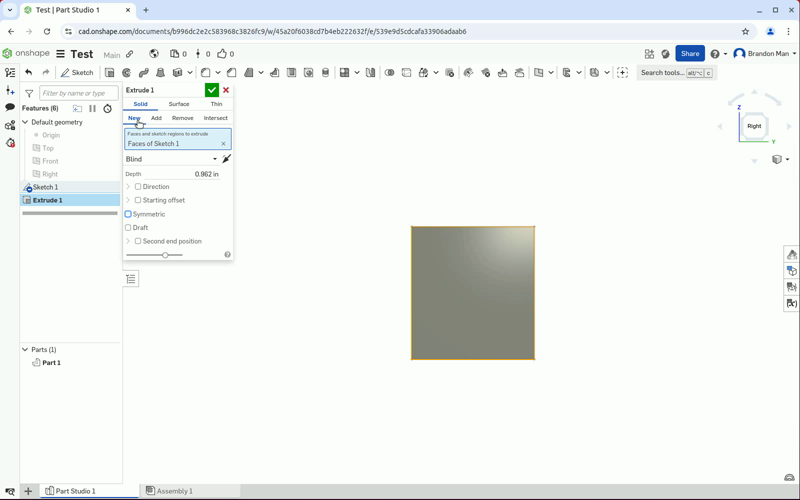
key(space)
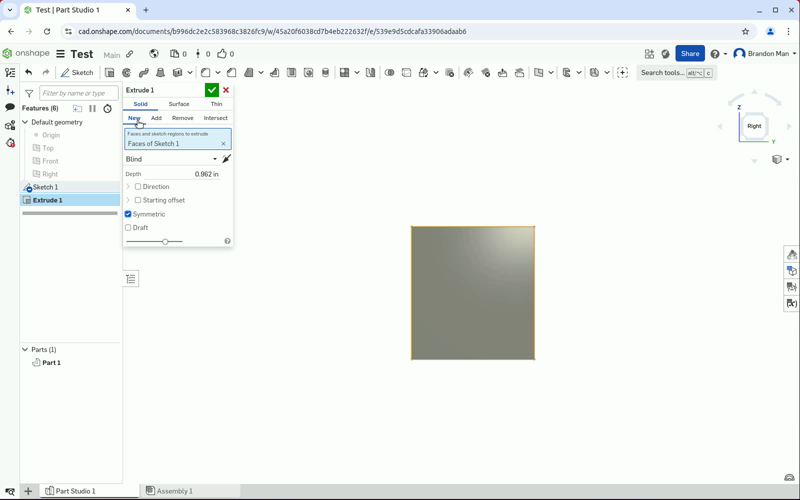
key(enter)
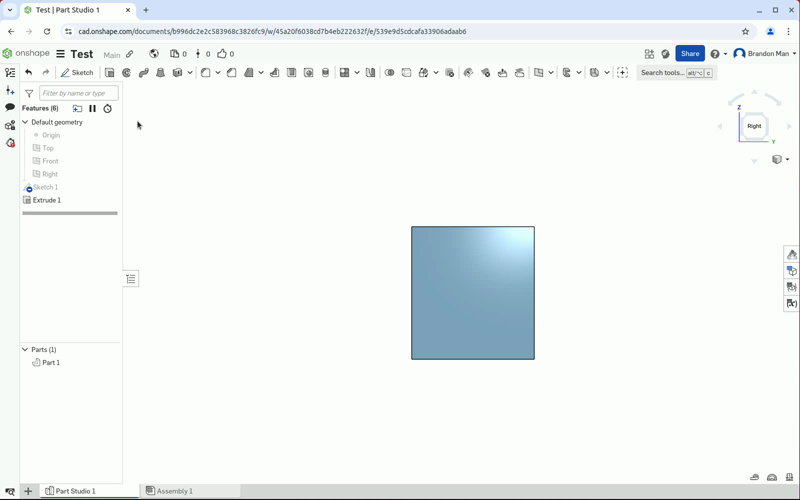
key(shift+h)
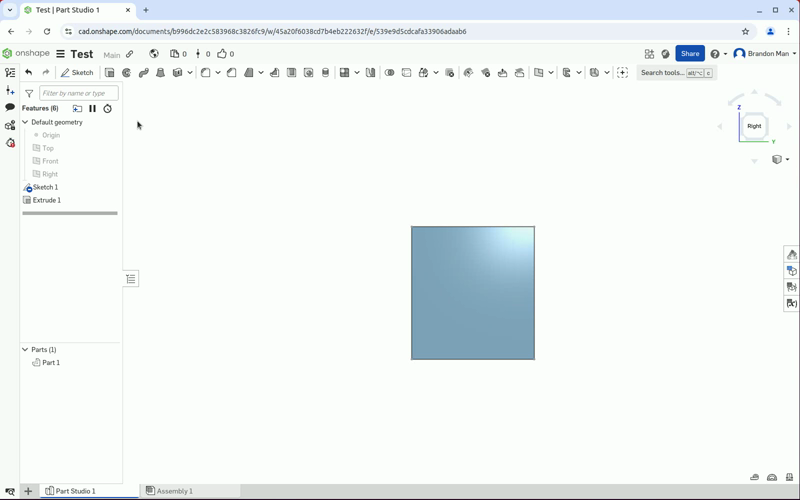
key(shift+h)
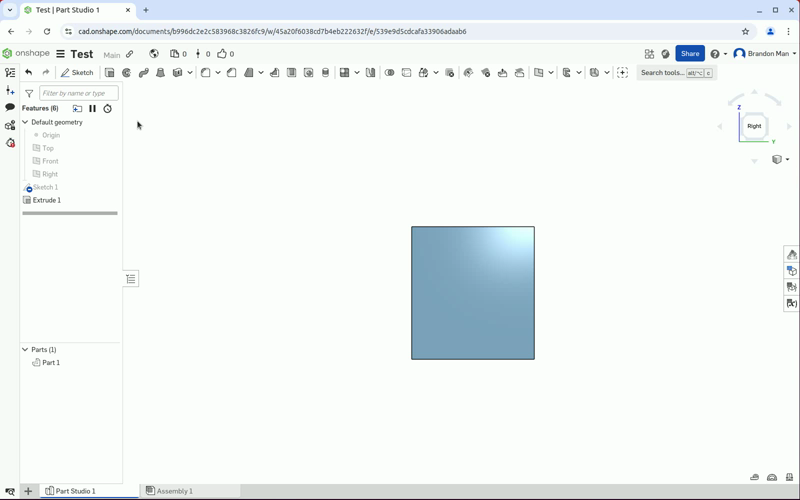
mouse_move(73, 189)
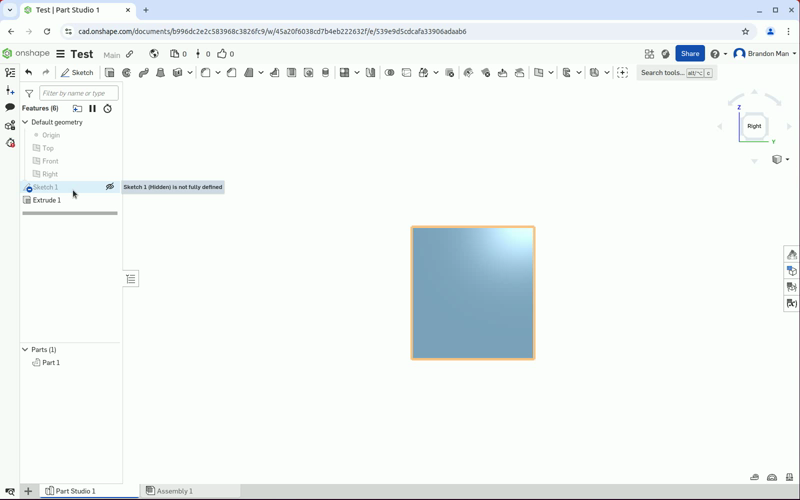
click(73, 189)
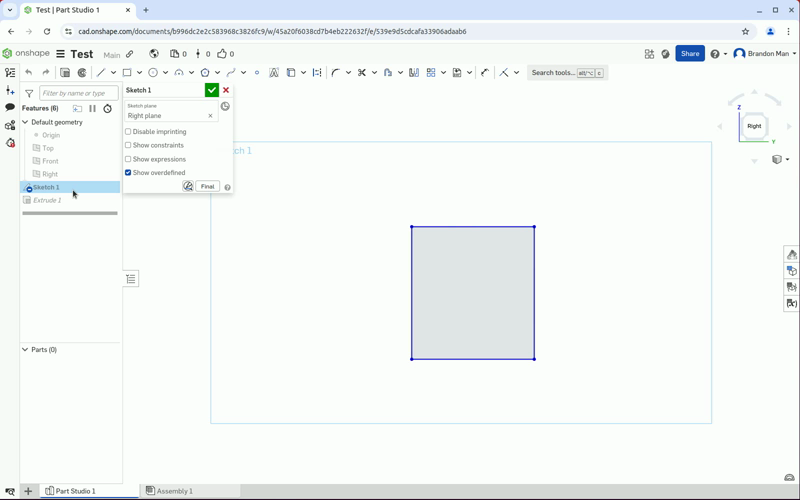
mouse_move(229, 92)
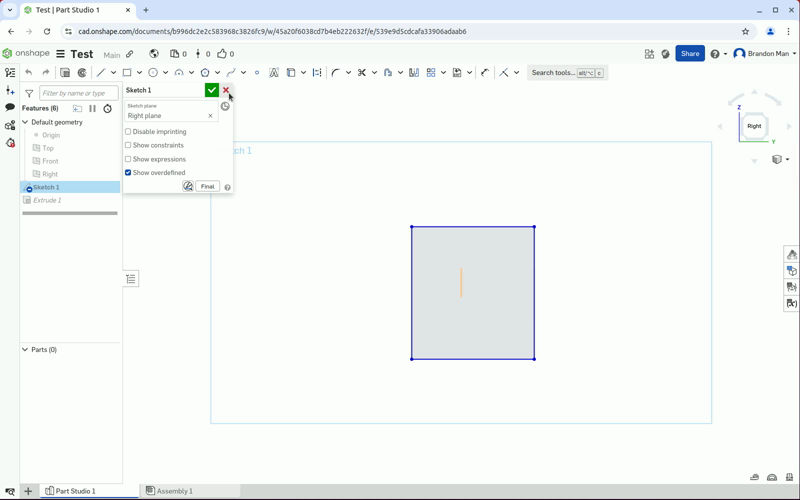
click(229, 92)
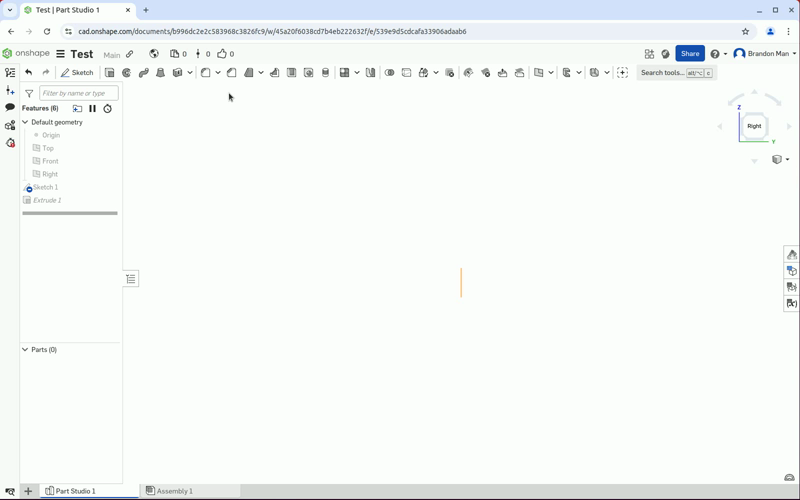
mouse_move(73, 352)
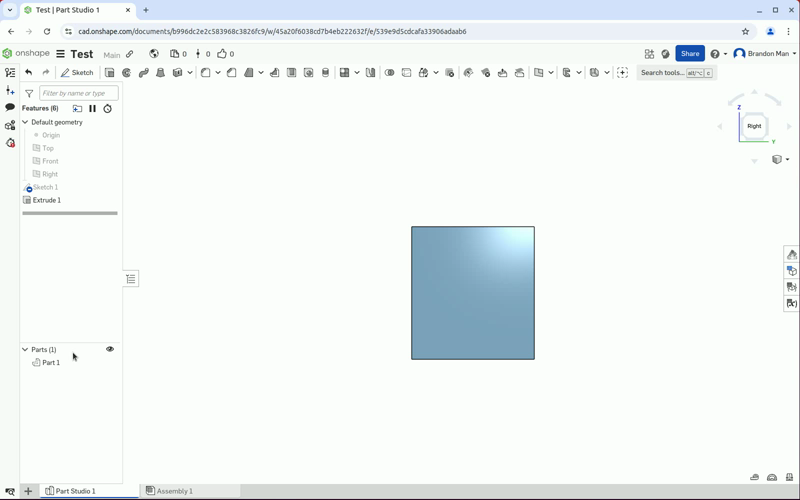
key(y)
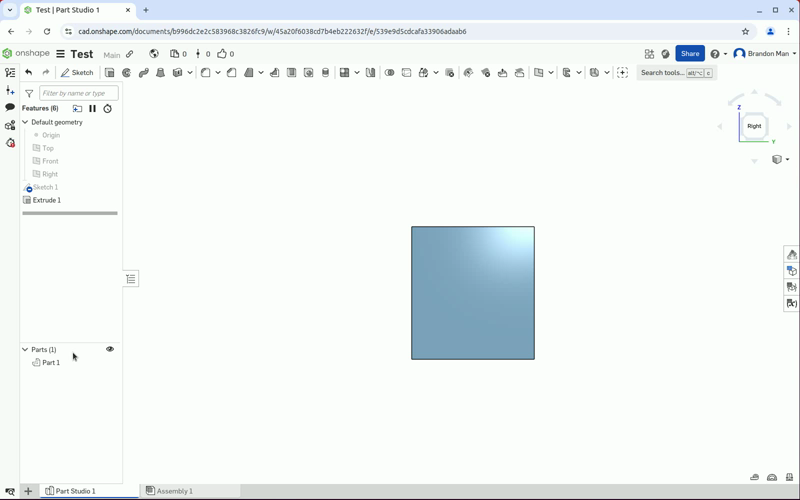
key(shift+p)
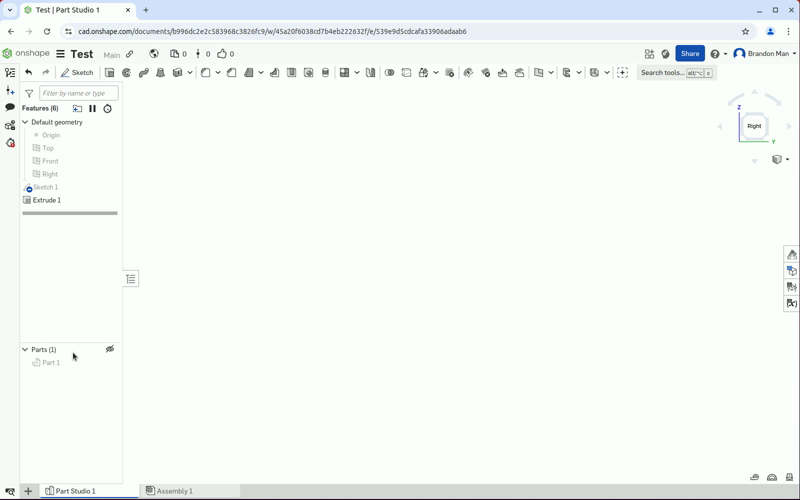
key(space)
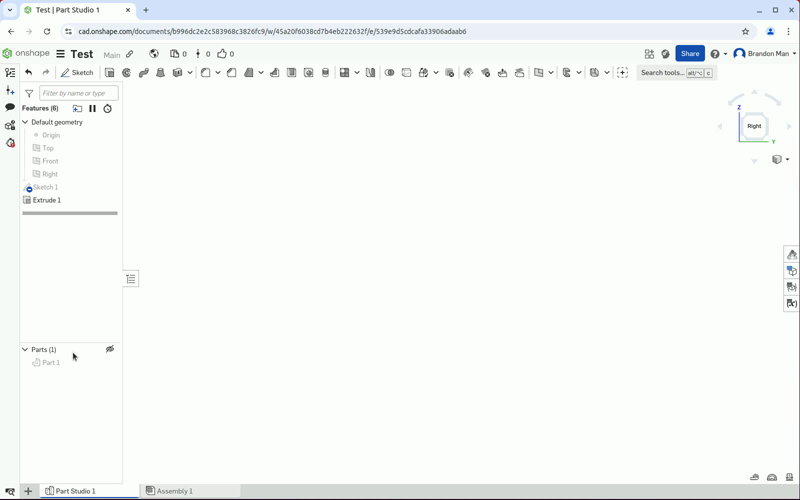
key_down(shift)
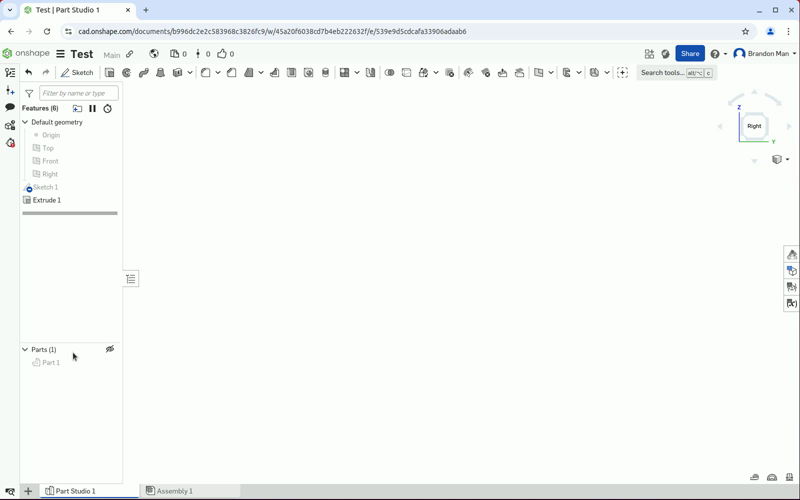
key(right)
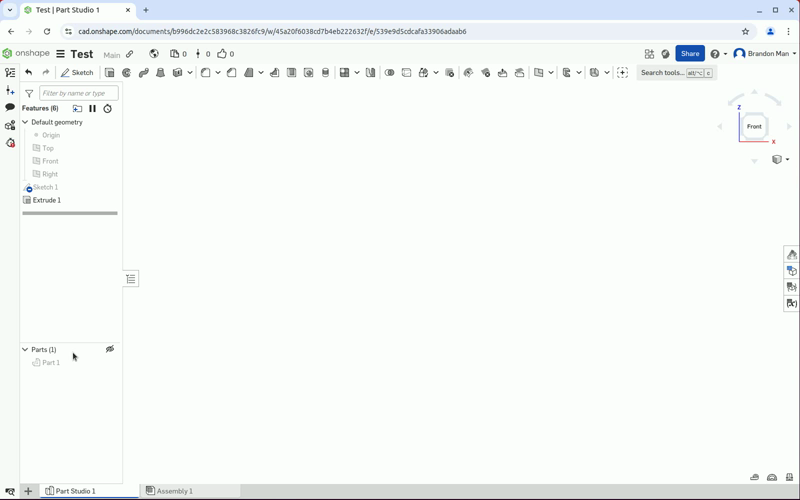
key_up(shift)
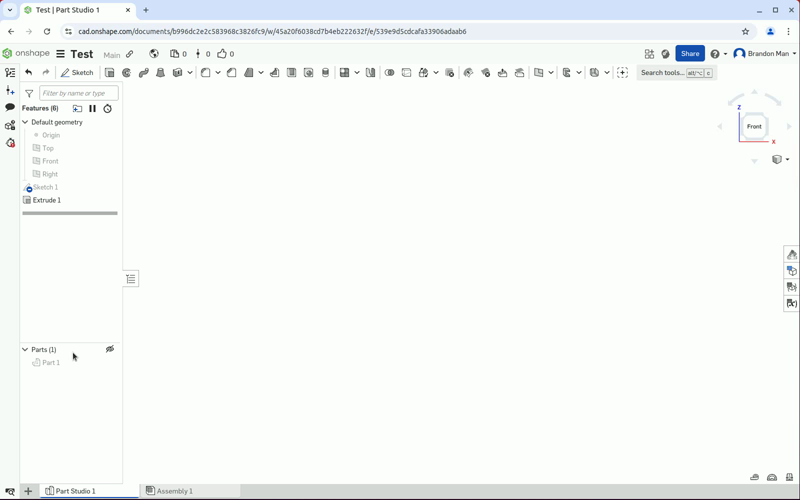
mouse_move(73, 352)
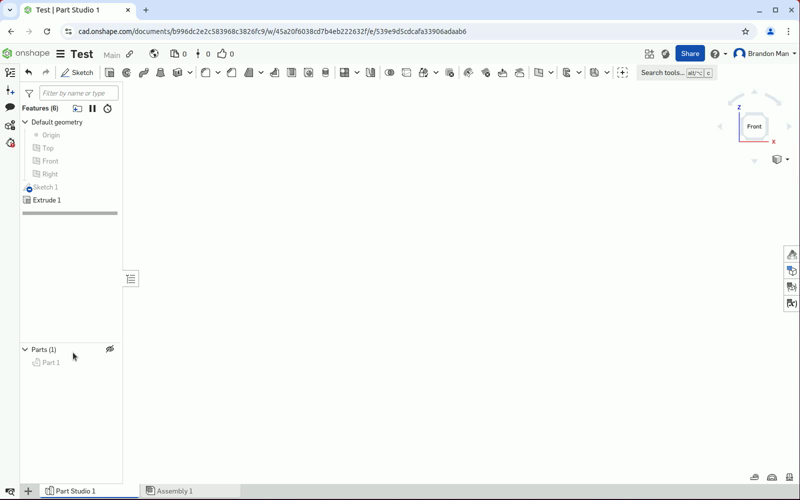
key(shift+y)
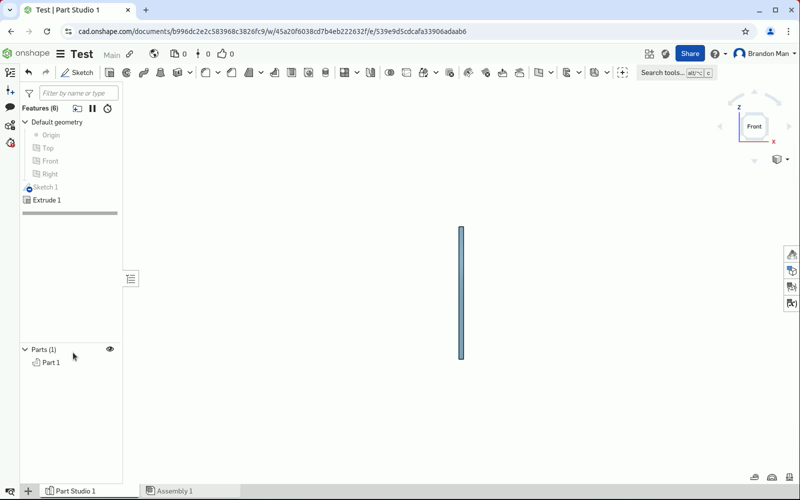
mouse_move(541, 75)
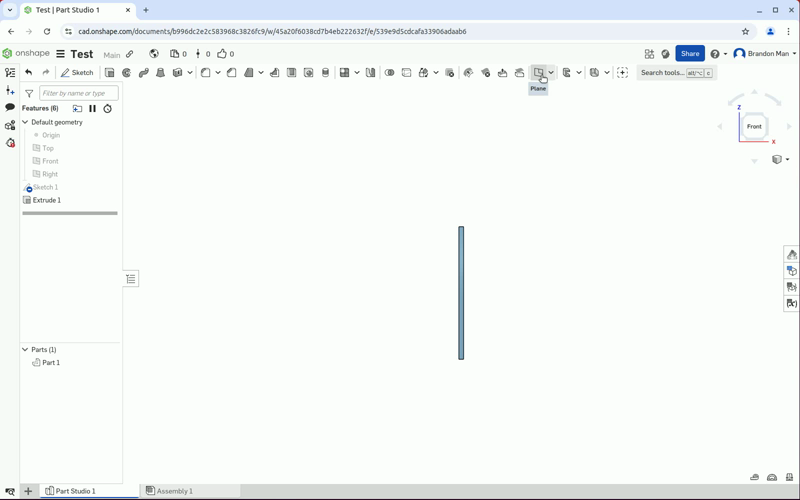
click(541, 75)
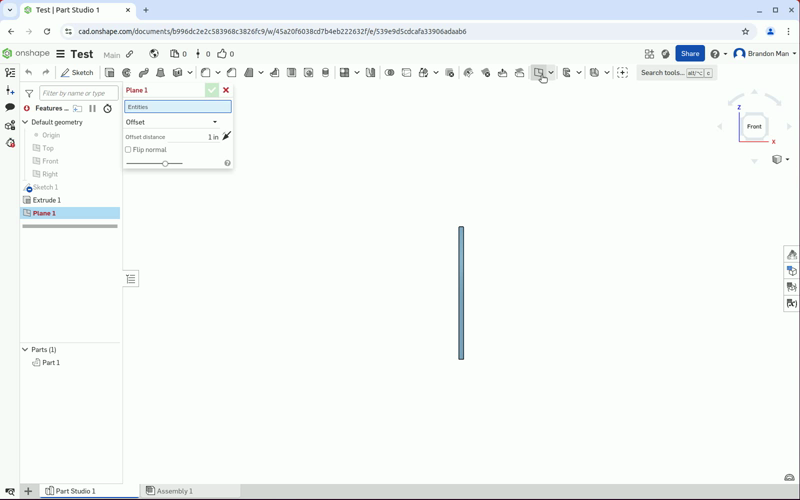
mouse_move(73, 163)
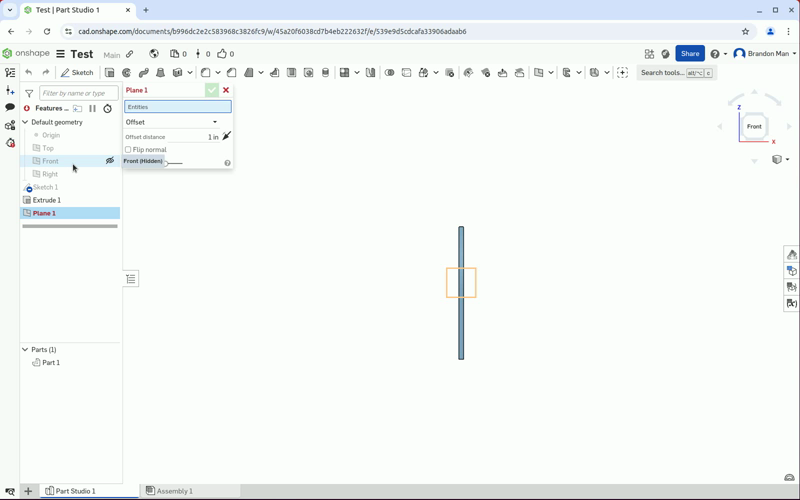
click(73, 163)
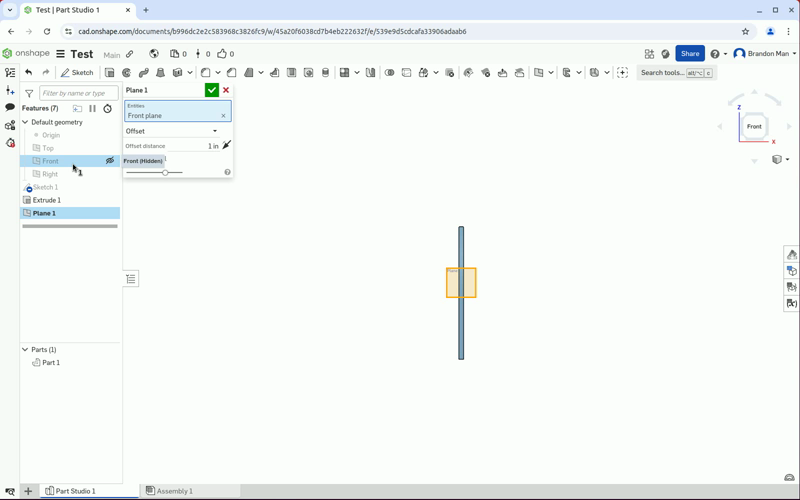
key(tab, 2)
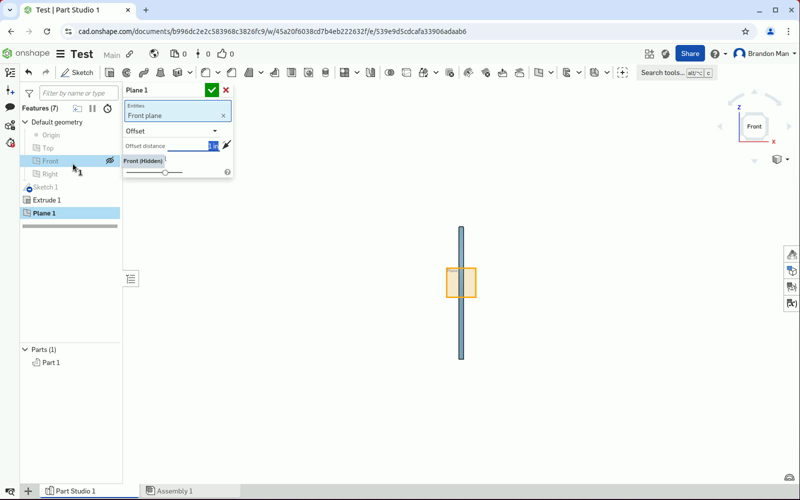
text(10.106)
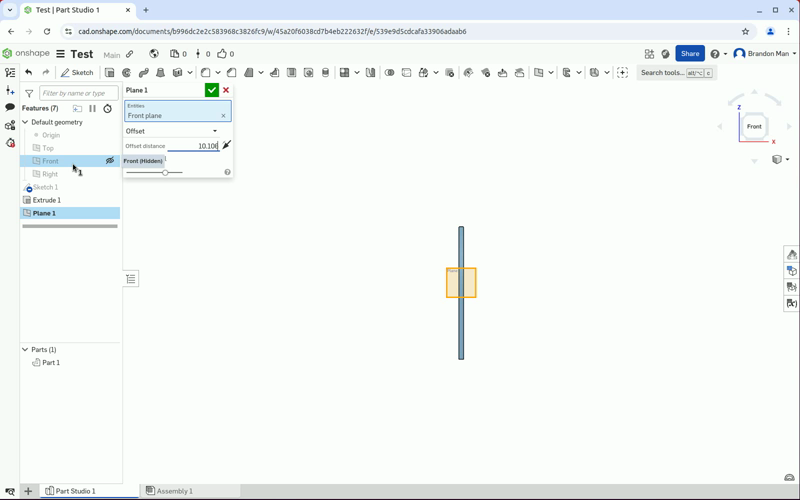
key(enter, 2)
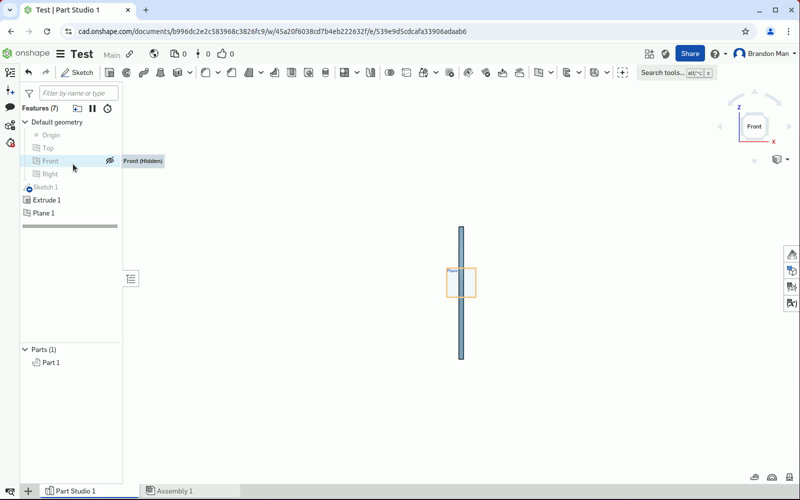
key(shift+s)
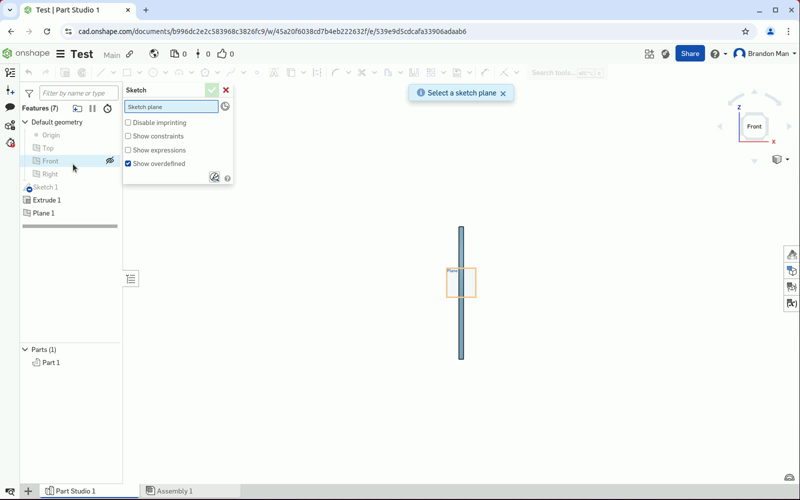
mouse_move(73, 215)
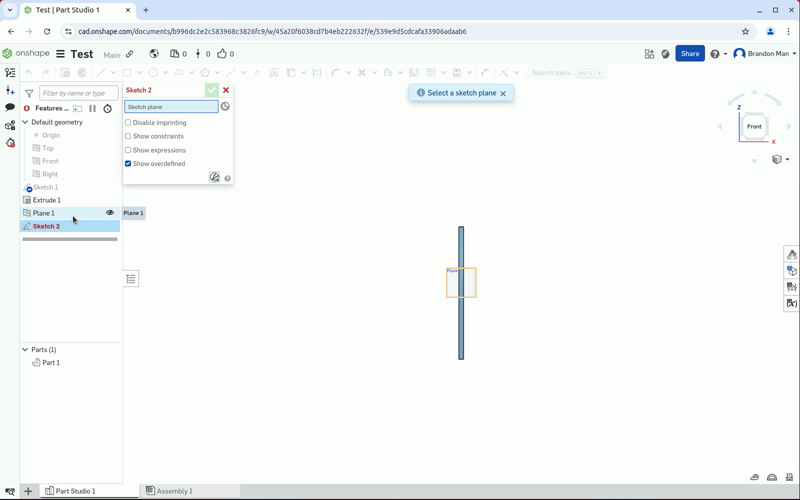
click(73, 215)
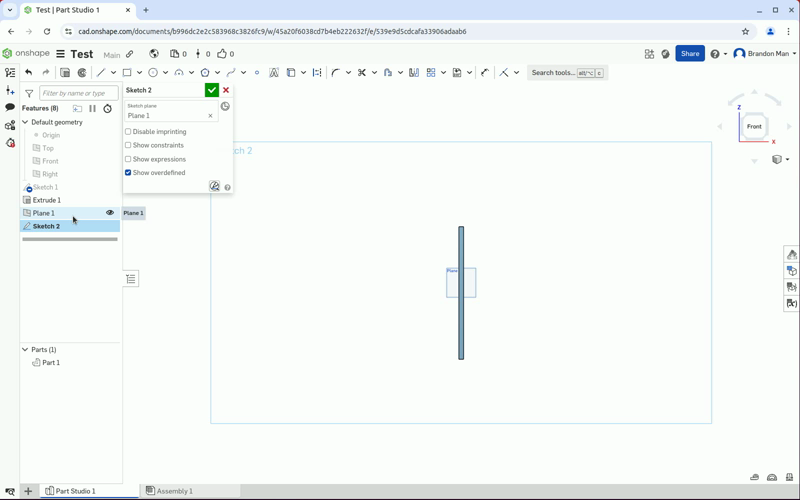
mouse_move(73, 352)
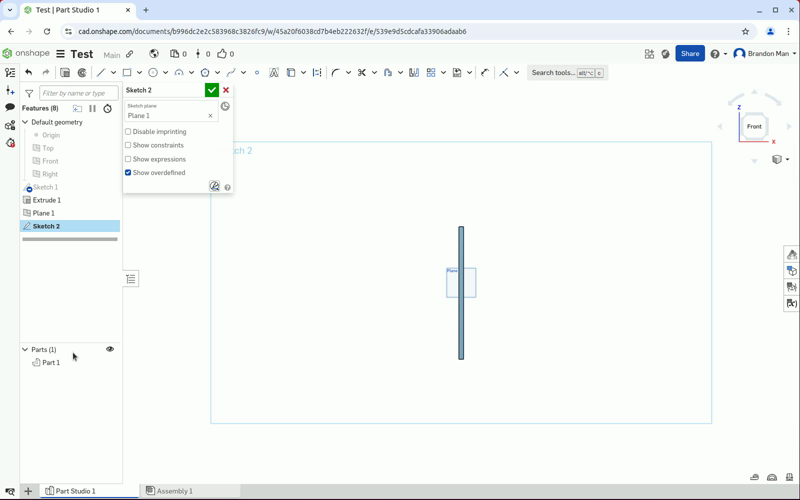
key(y)
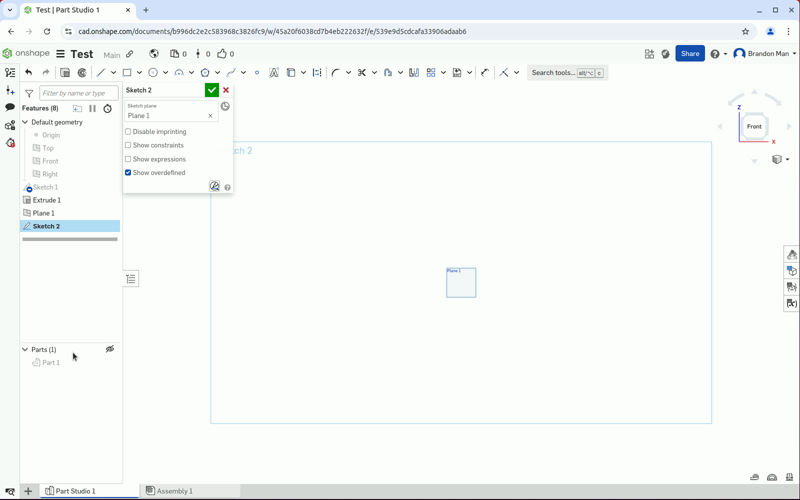
key(l)
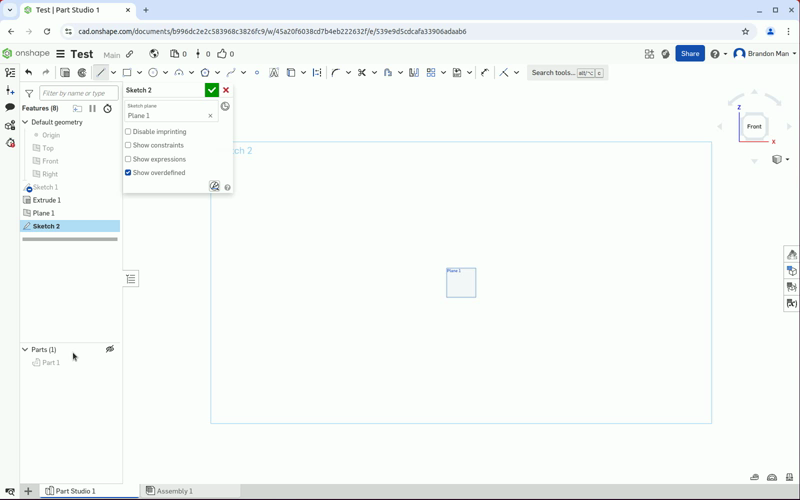
key_down(shift)
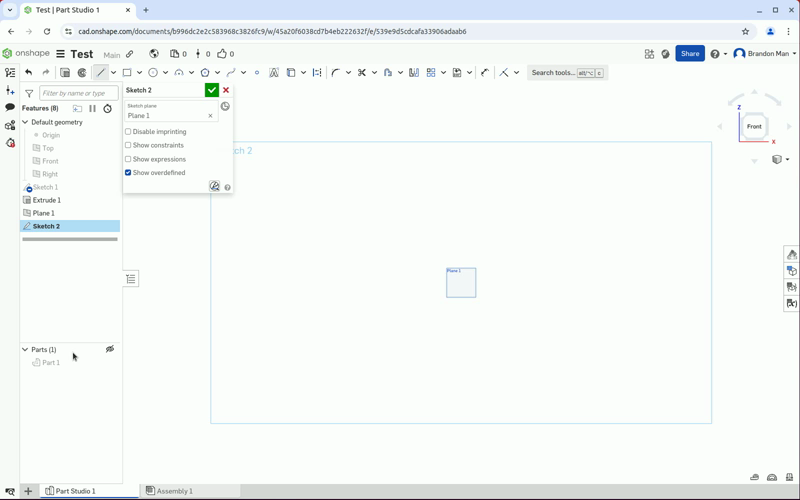
mouse_move(420, 336)
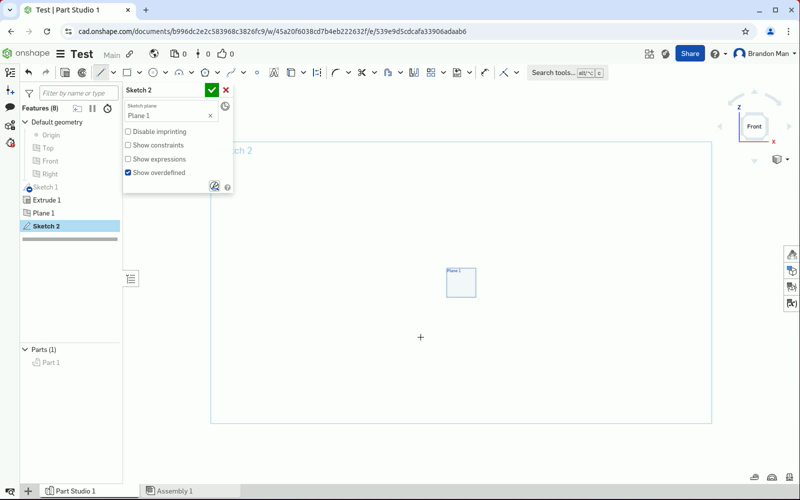
click(420, 336)
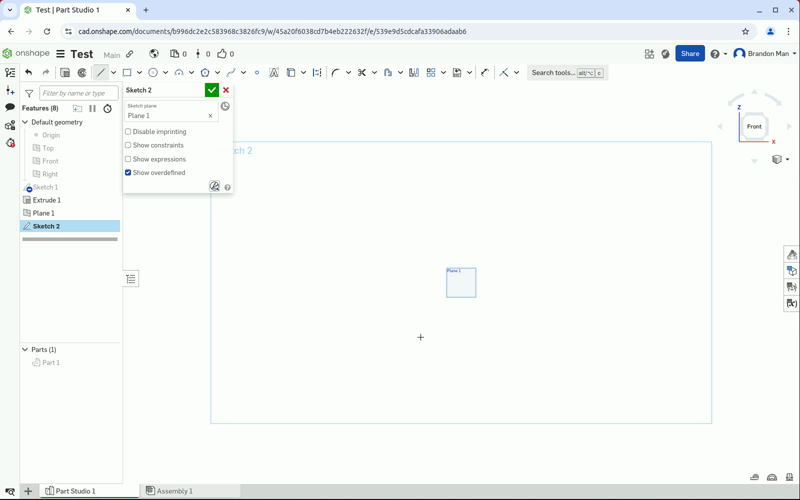
key_up(shift)
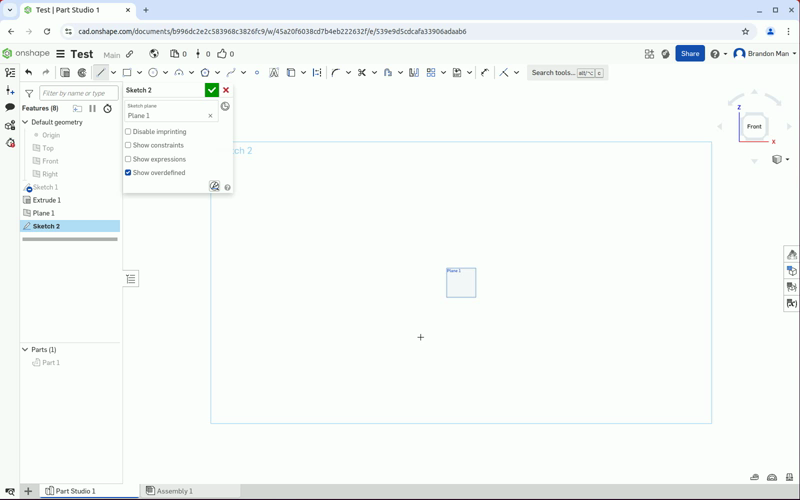
key_down(shift)
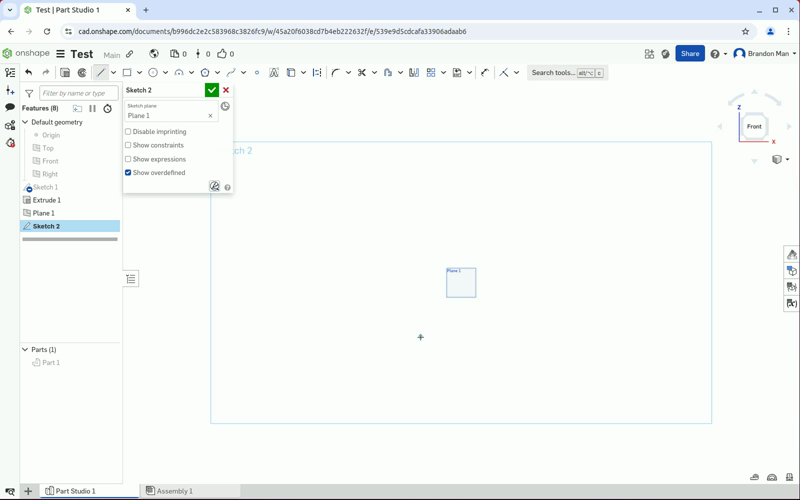
mouse_move(450, 336)
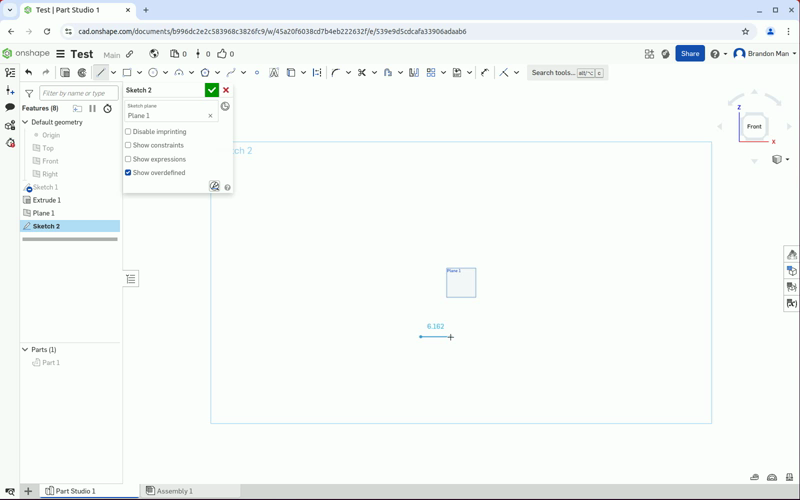
mouse_move(458, 336)
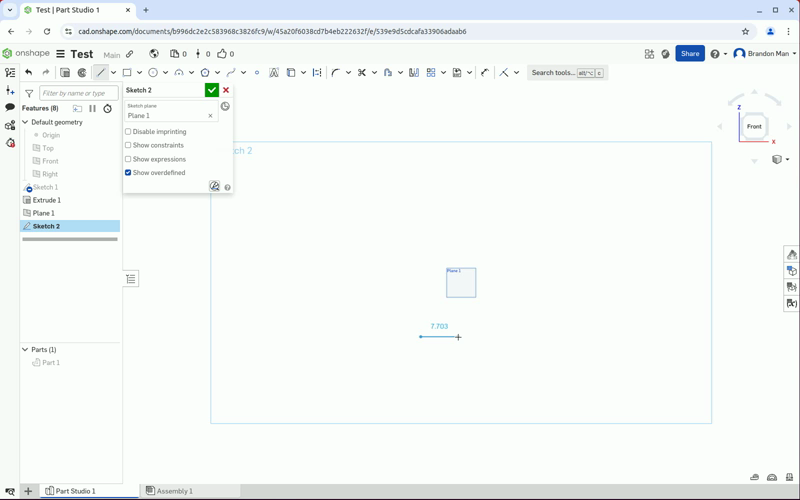
click(458, 336)
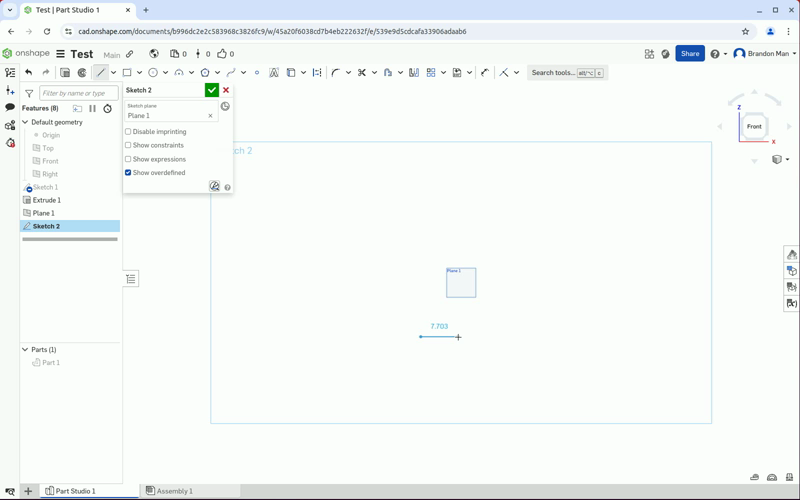
key_up(shift)
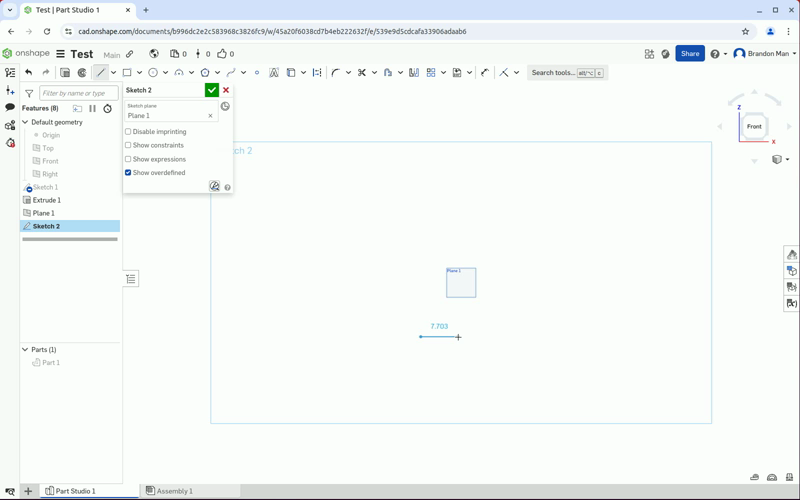
key_down(shift)
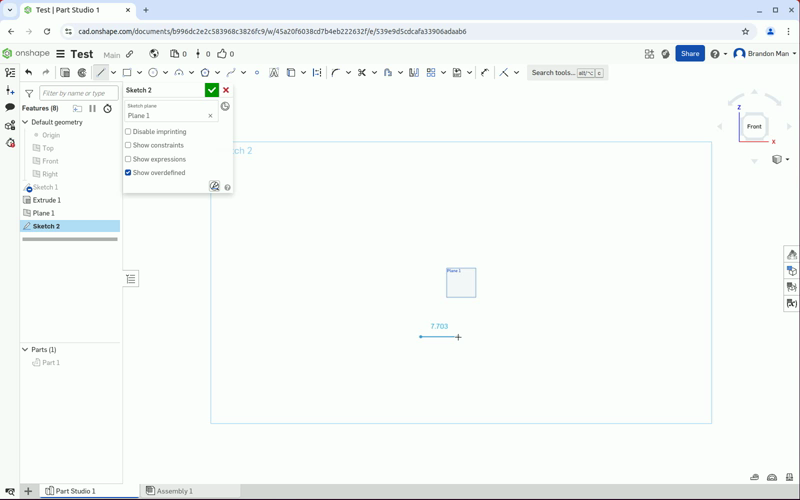
mouse_move(458, 230)
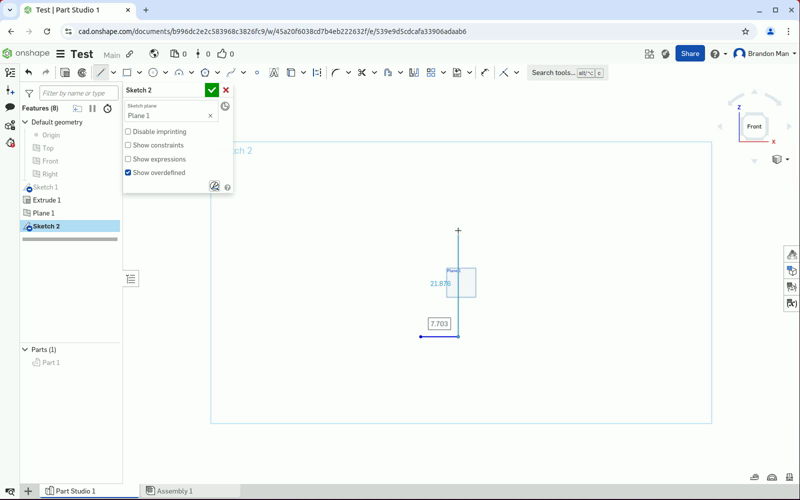
click(458, 230)
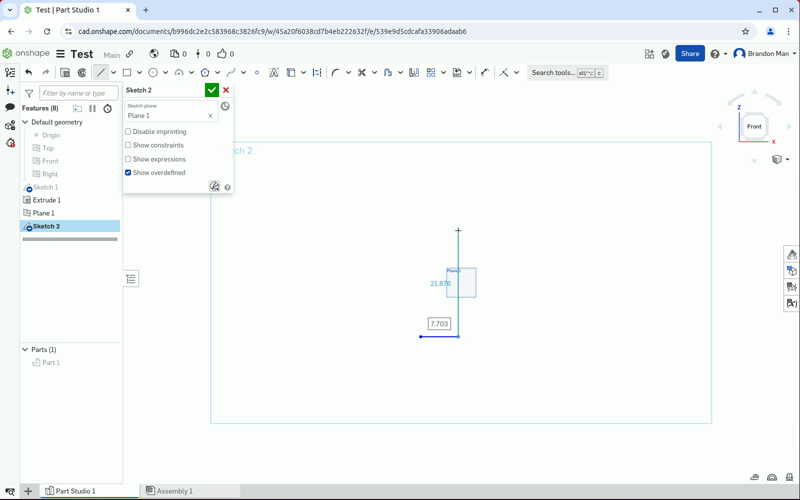
key_up(shift)
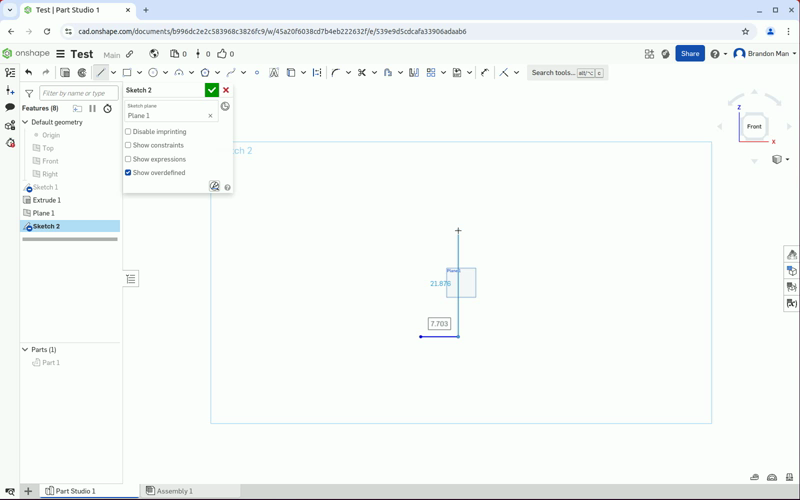
key_down(shift)
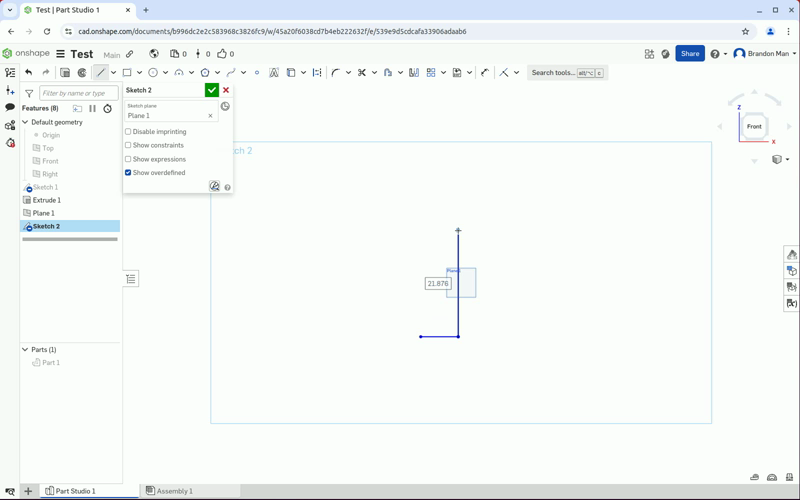
mouse_move(488, 230)
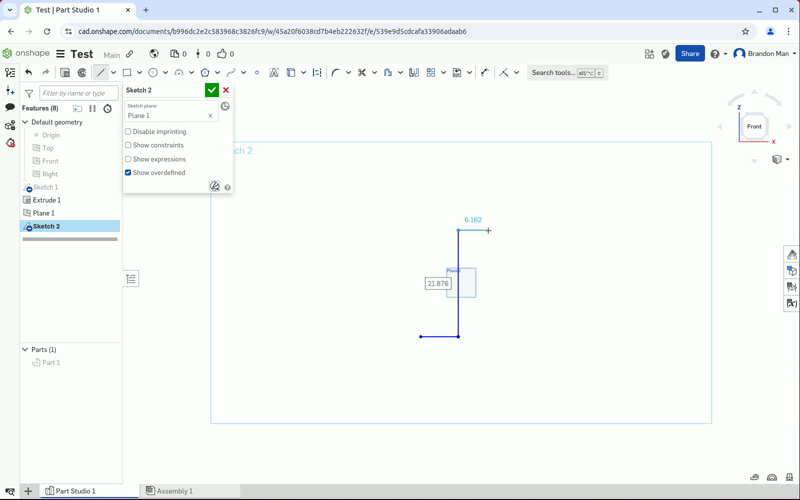
mouse_move(420, 230)
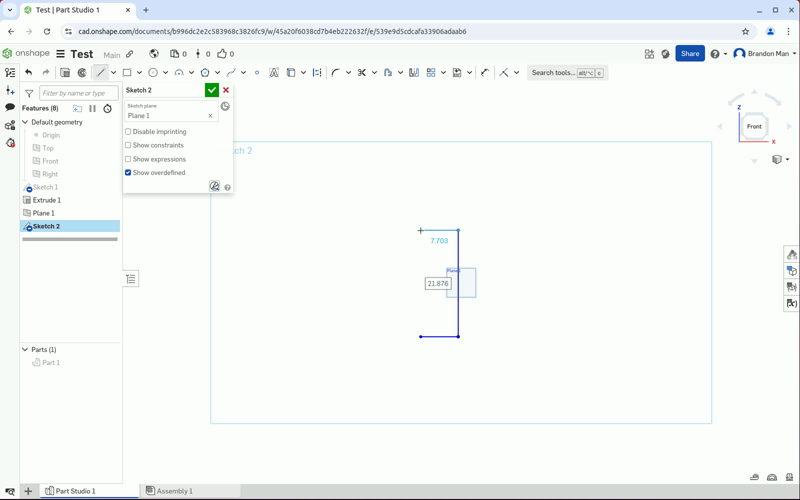
click(420, 230)
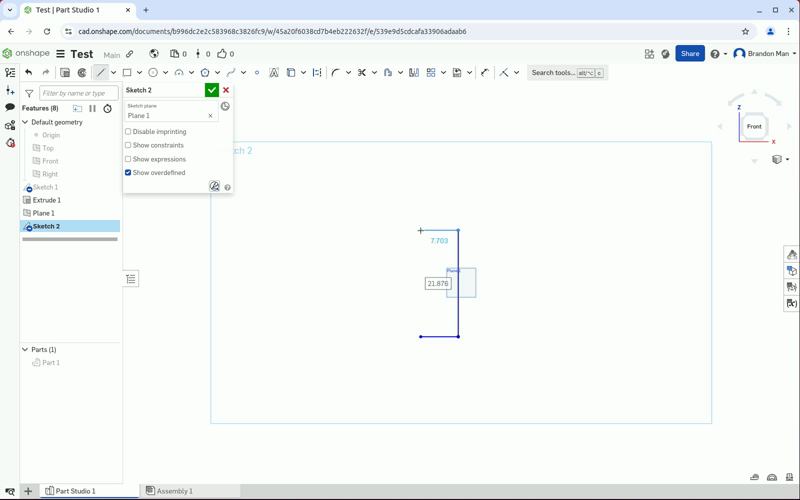
key_up(shift)
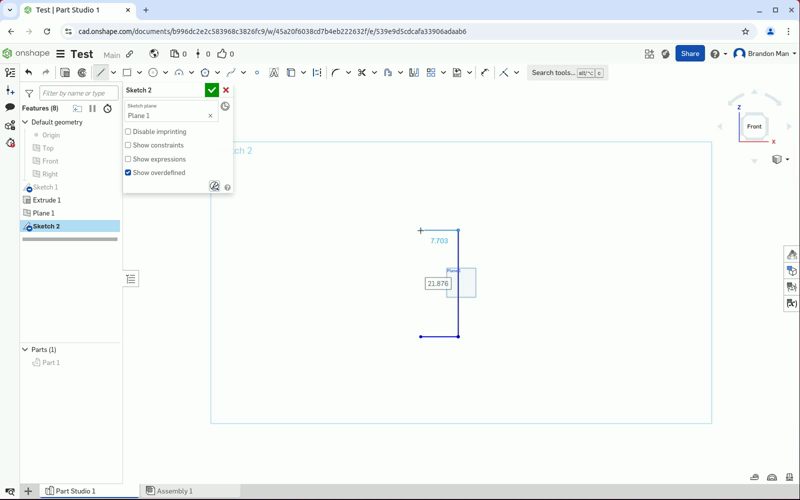
key_down(shift)
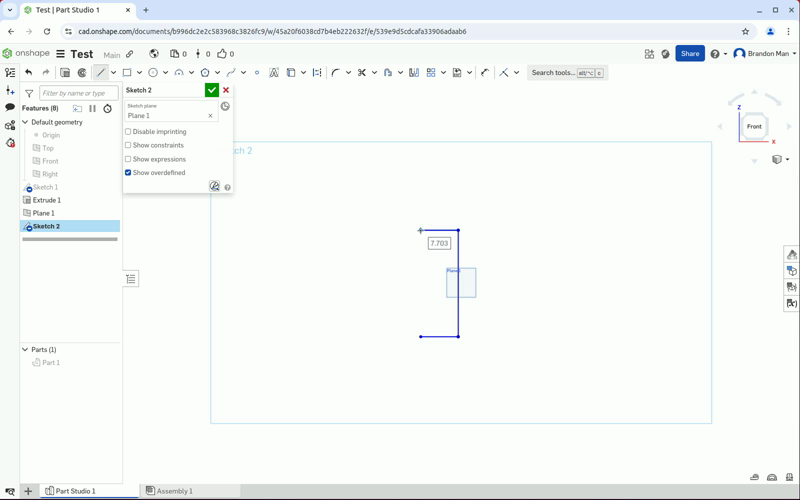
mouse_move(420, 336)
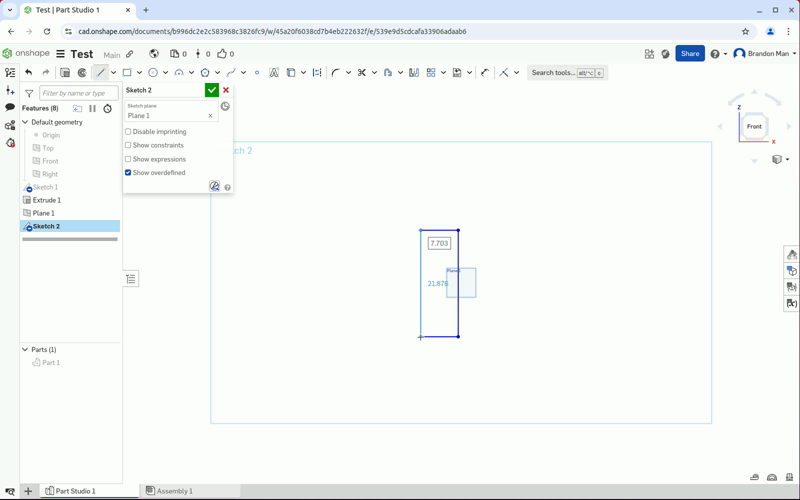
key_up(shift)
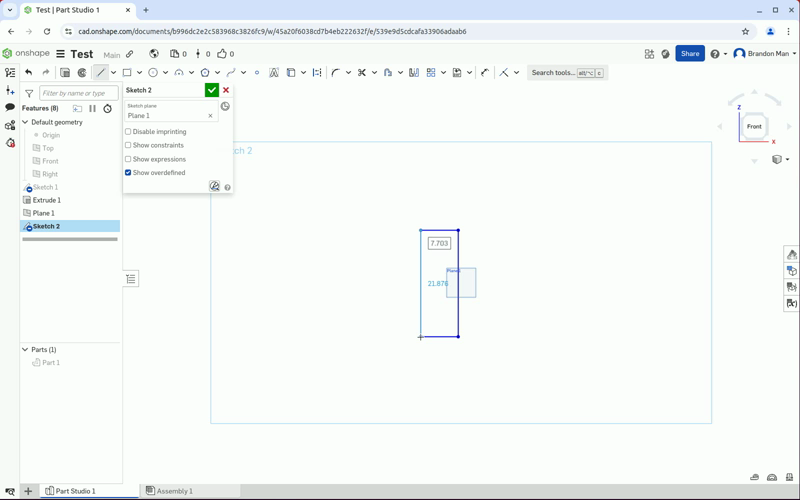
click(420, 336)
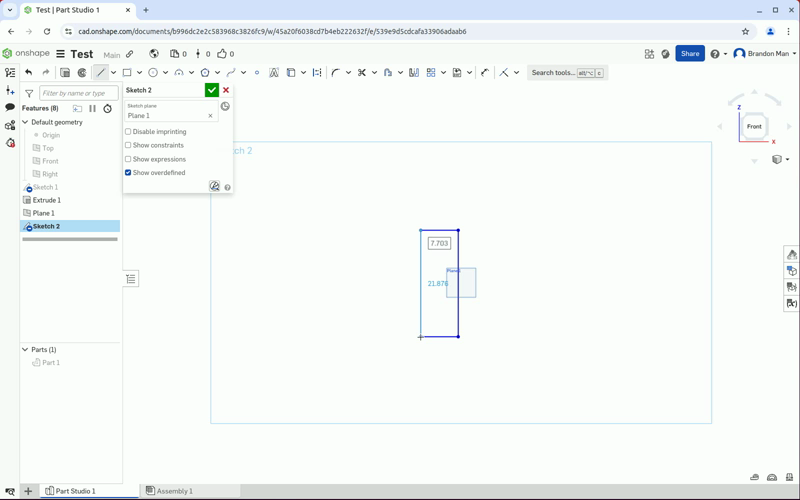
key(esc)
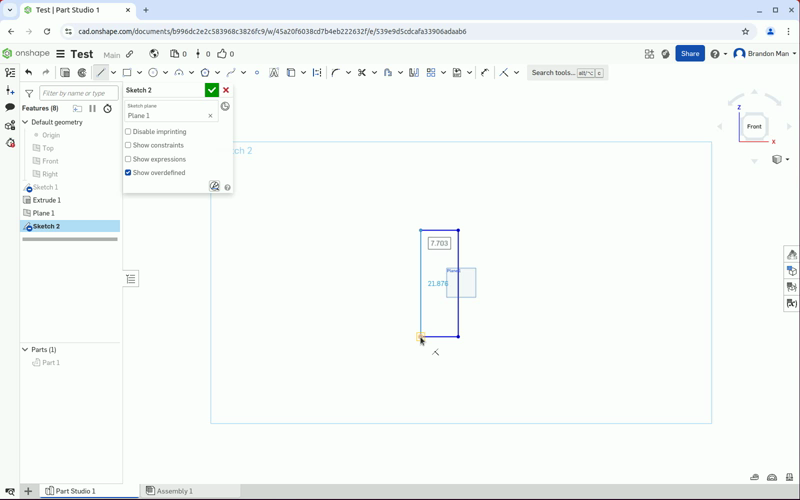
key(l)
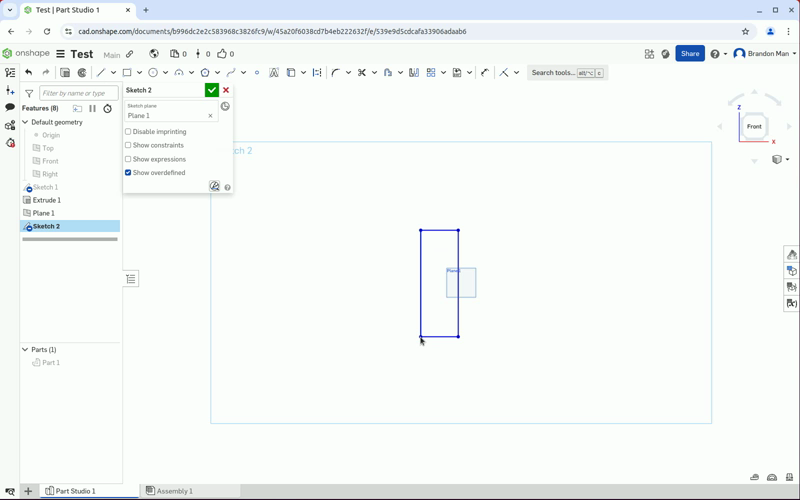
key_down(shift)
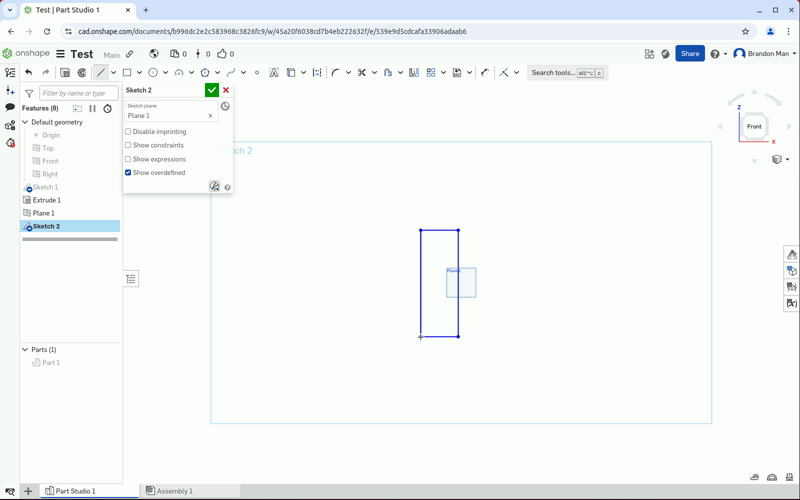
mouse_move(434, 322)
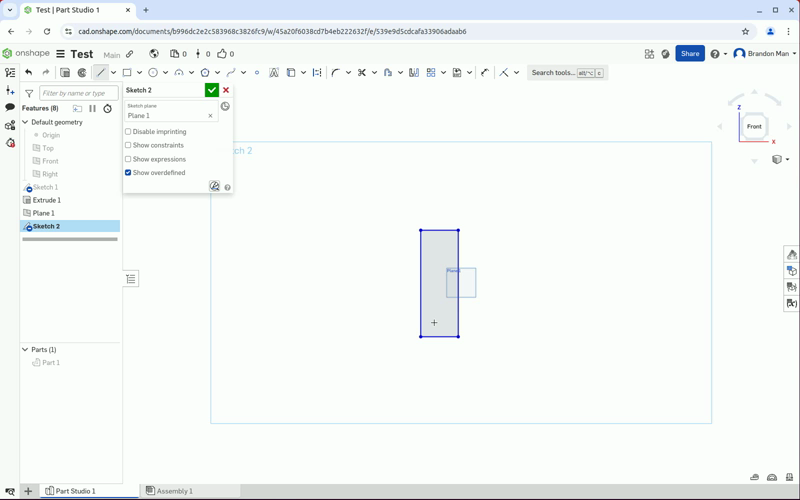
click(434, 322)
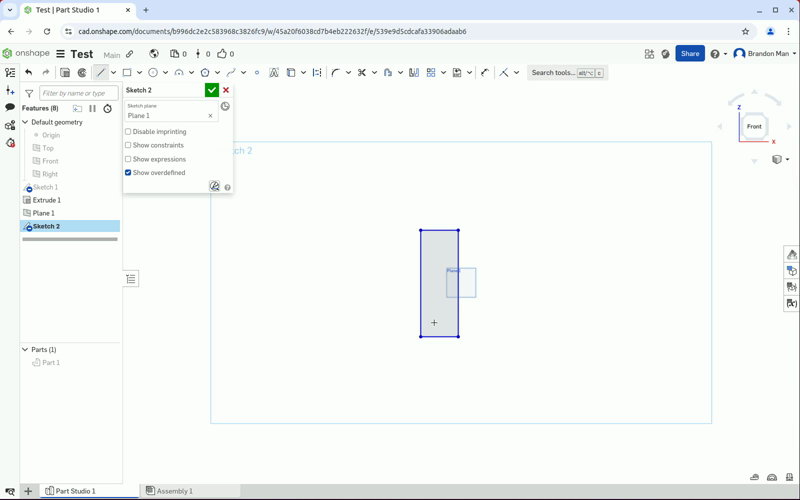
key_up(shift)
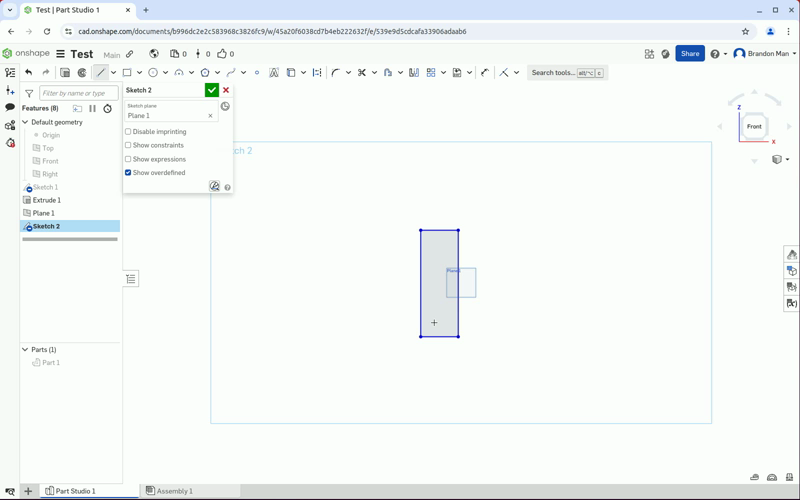
key_down(shift)
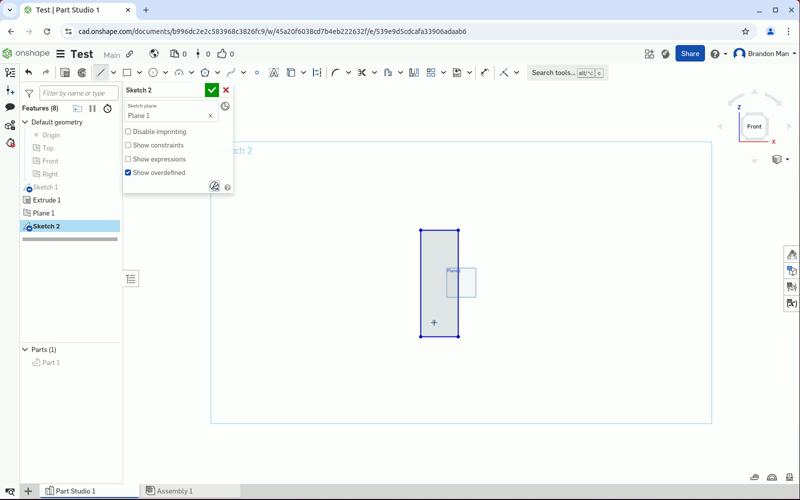
mouse_move(464, 322)
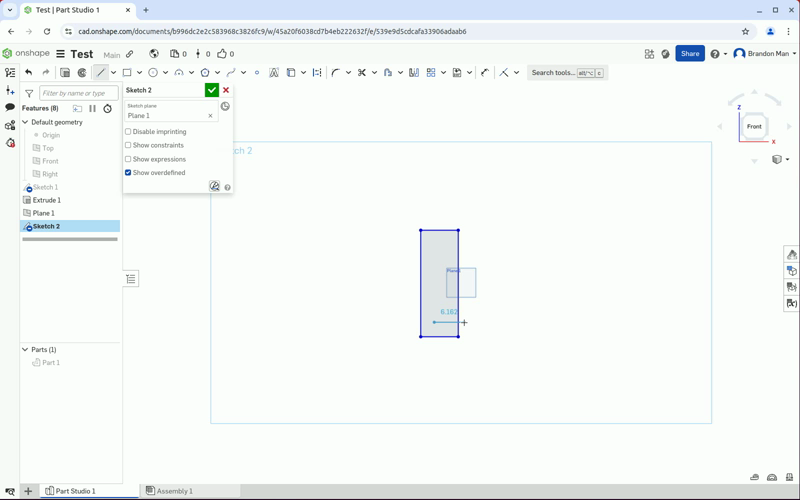
mouse_move(450, 322)
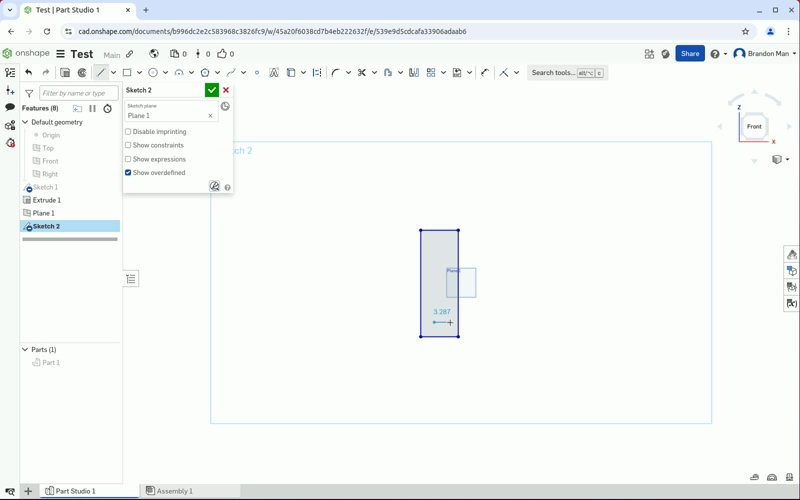
click(450, 322)
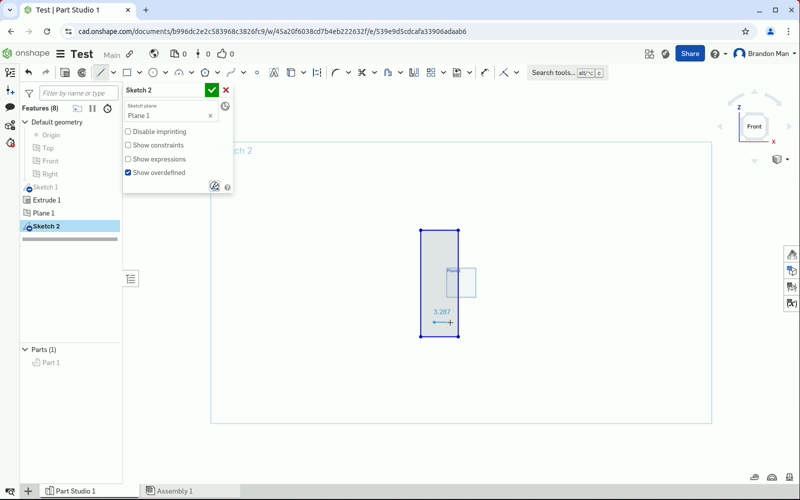
key_up(shift)
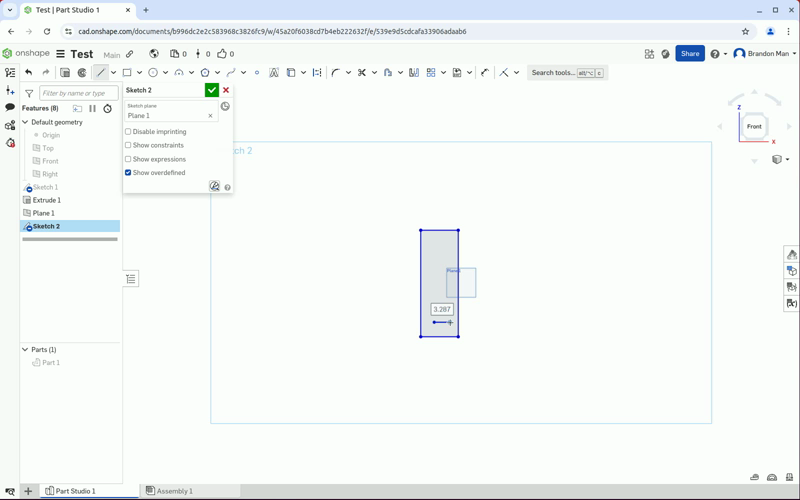
key_down(shift)
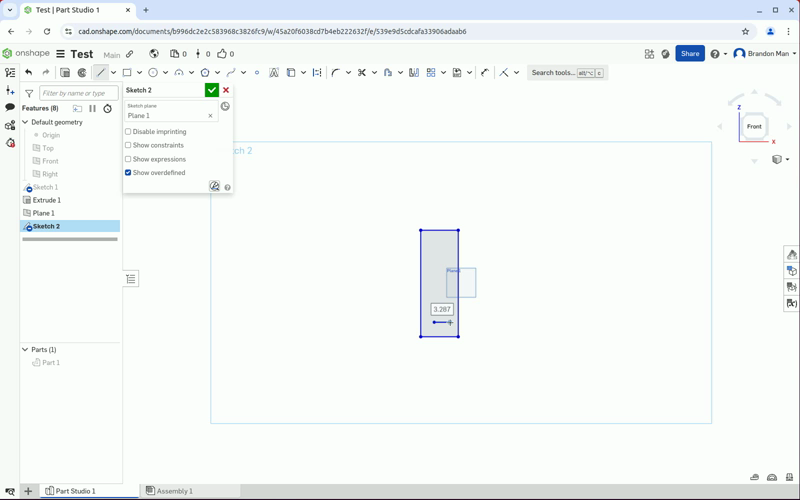
mouse_move(450, 251)
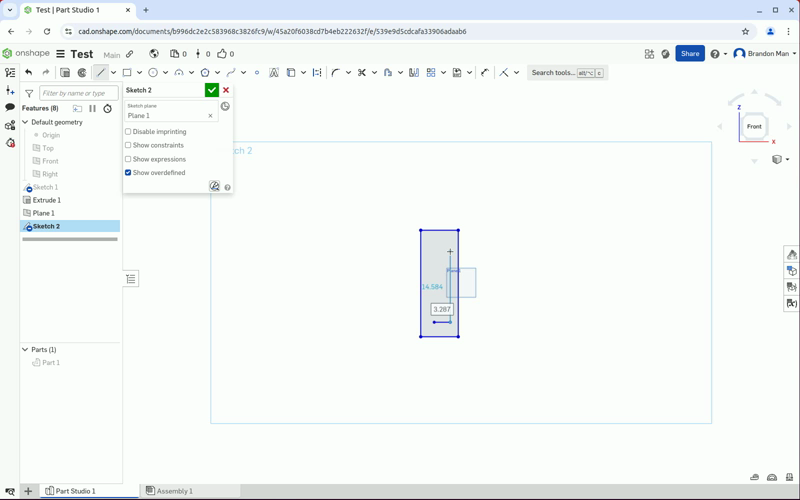
click(450, 251)
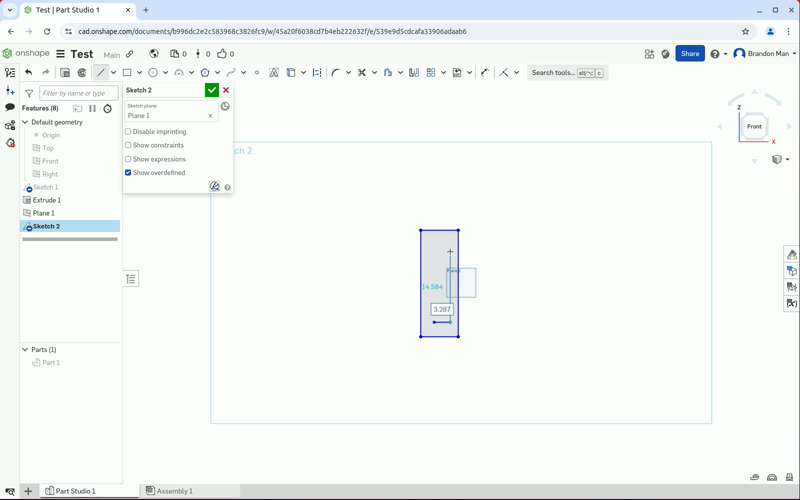
key_up(shift)
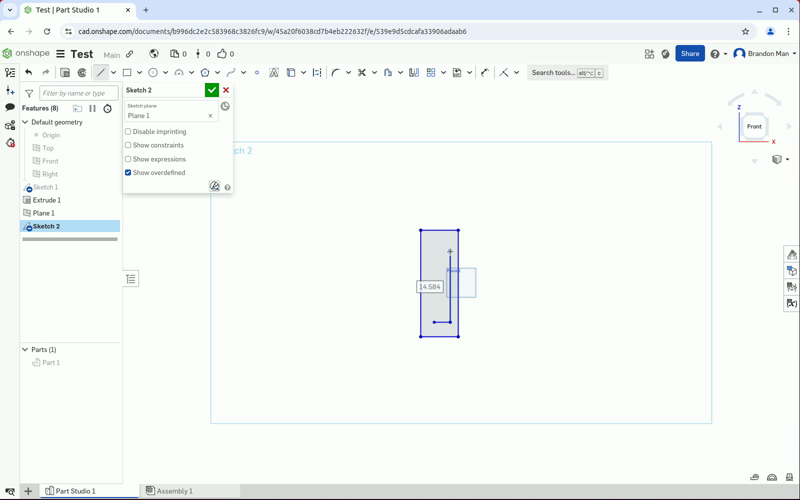
key_down(shift)
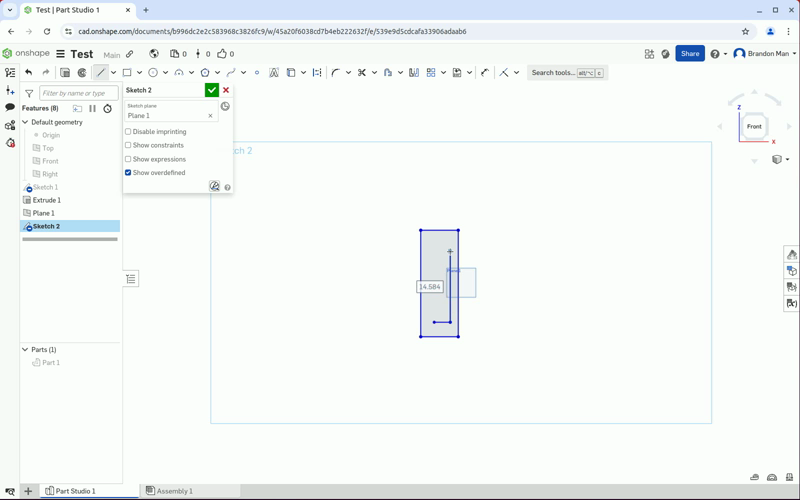
mouse_move(480, 251)
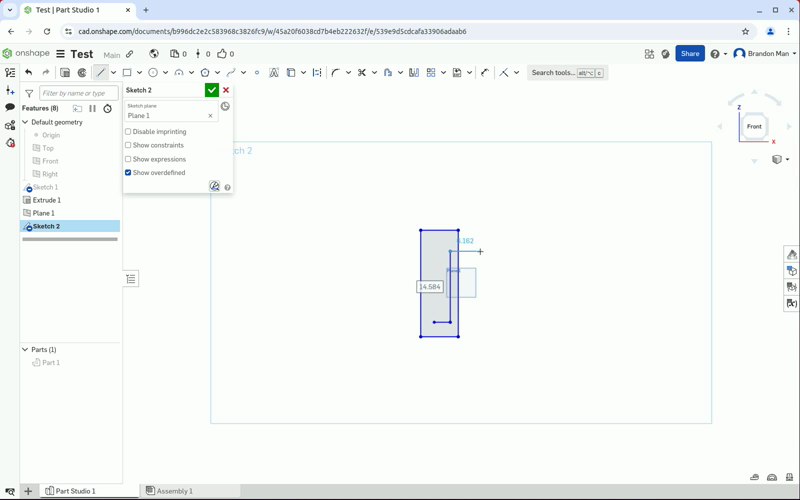
mouse_move(434, 251)
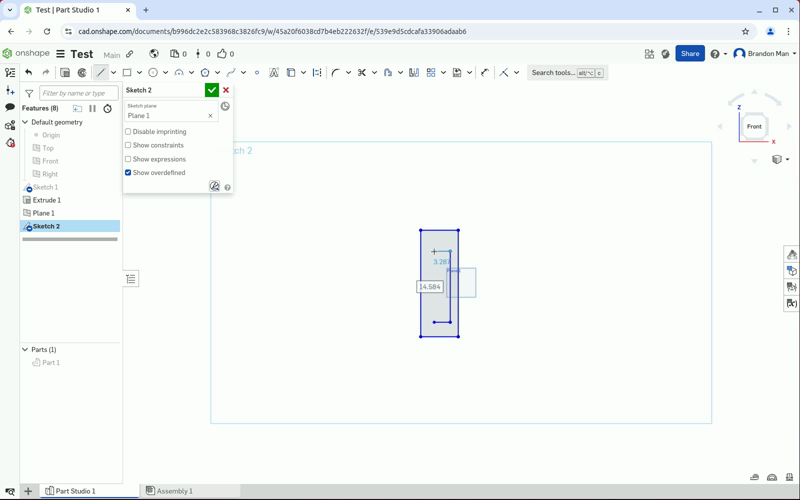
click(434, 251)
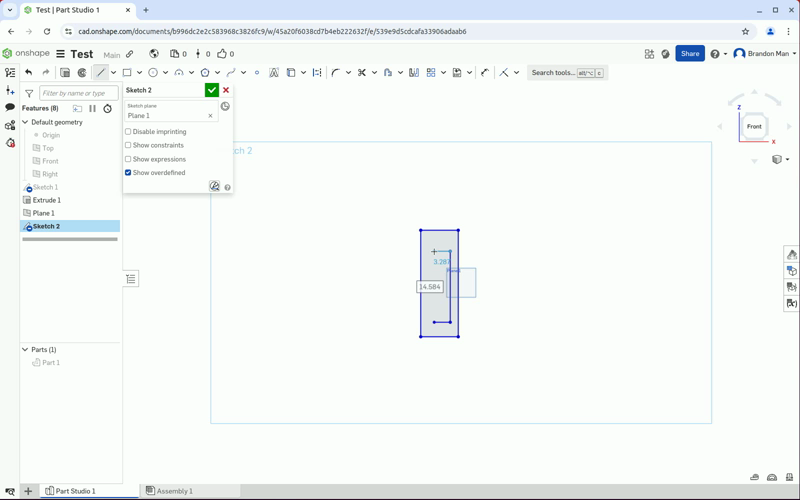
key_up(shift)
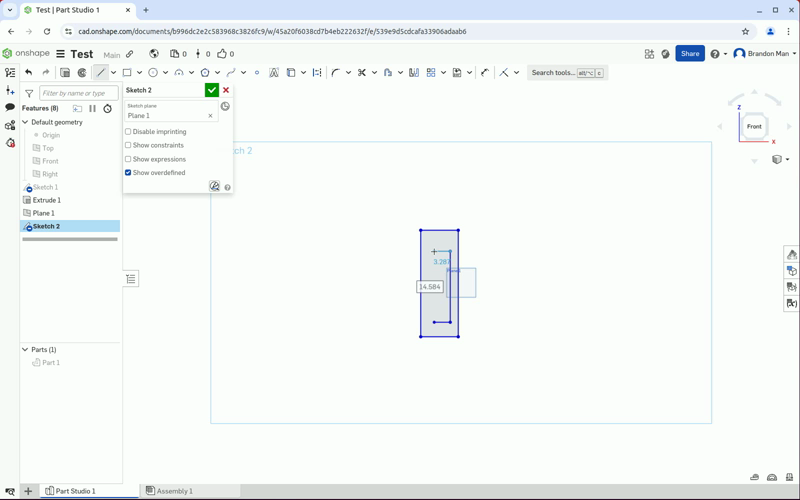
key_down(shift)
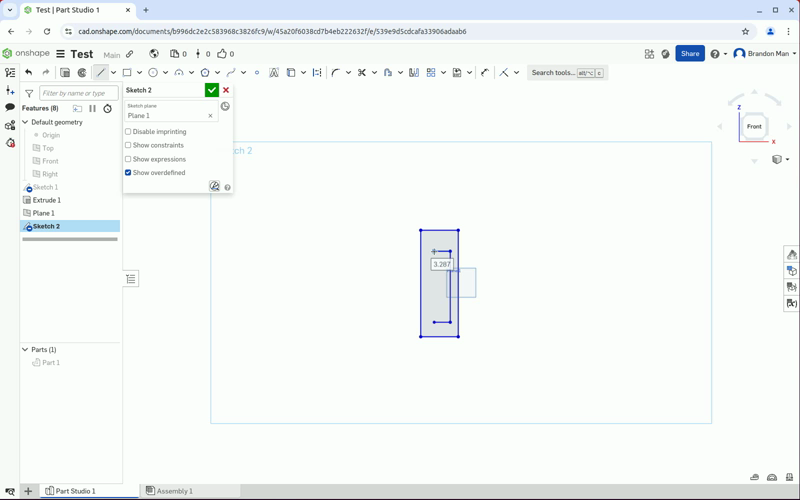
mouse_move(434, 322)
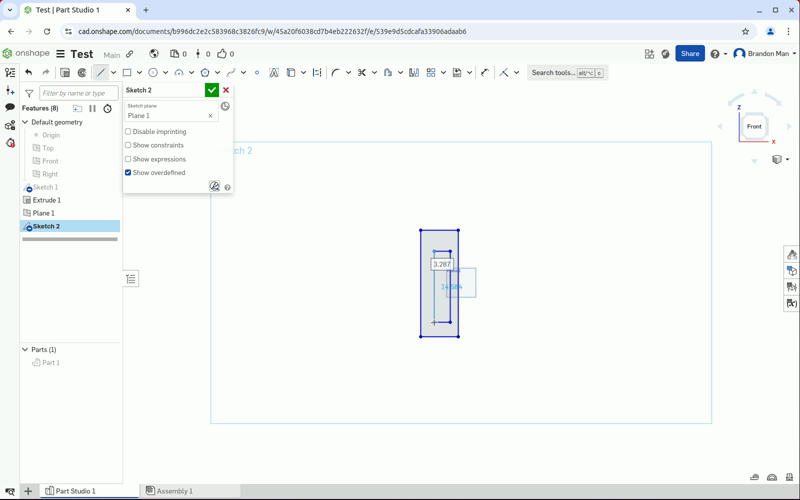
key_up(shift)
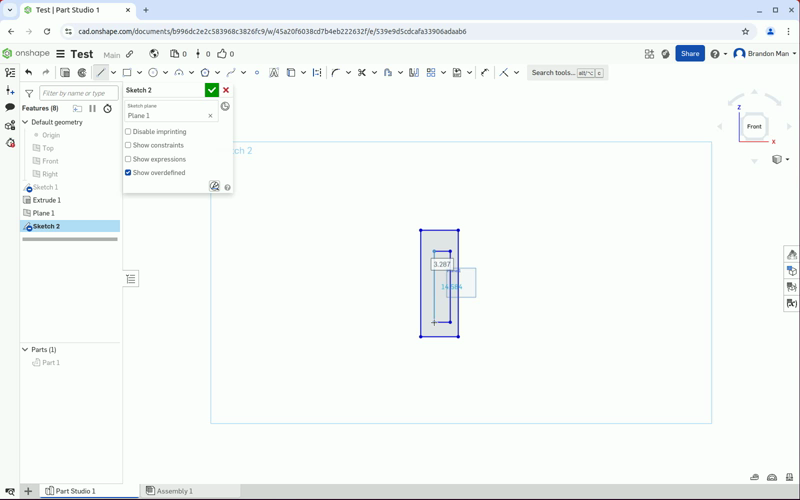
click(434, 322)
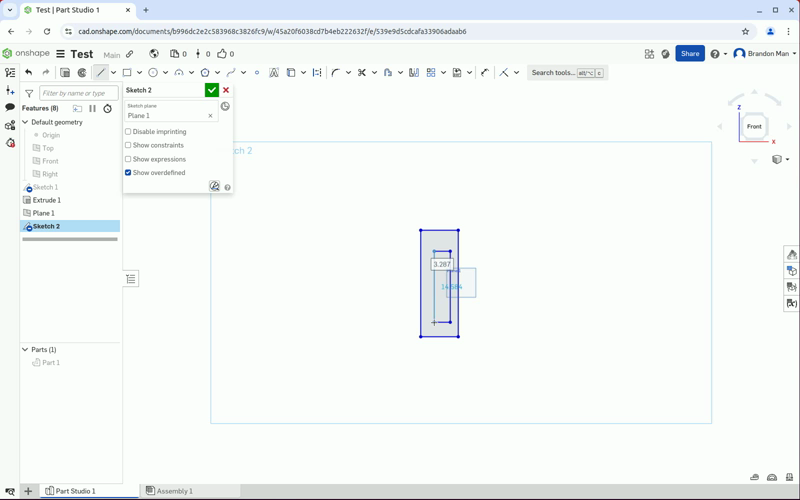
key(esc)
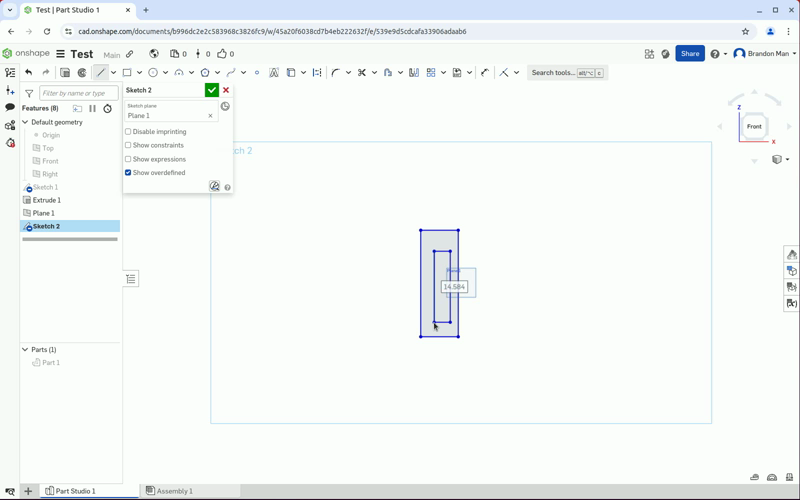
mouse_move(432, 238)
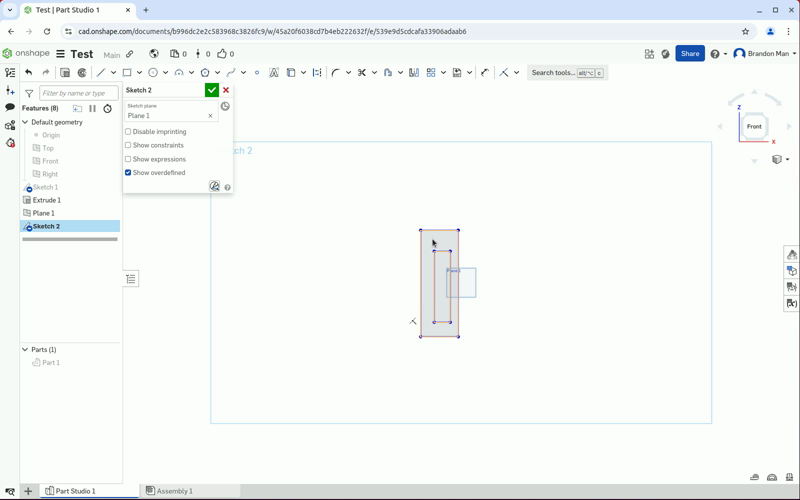
click(432, 238)
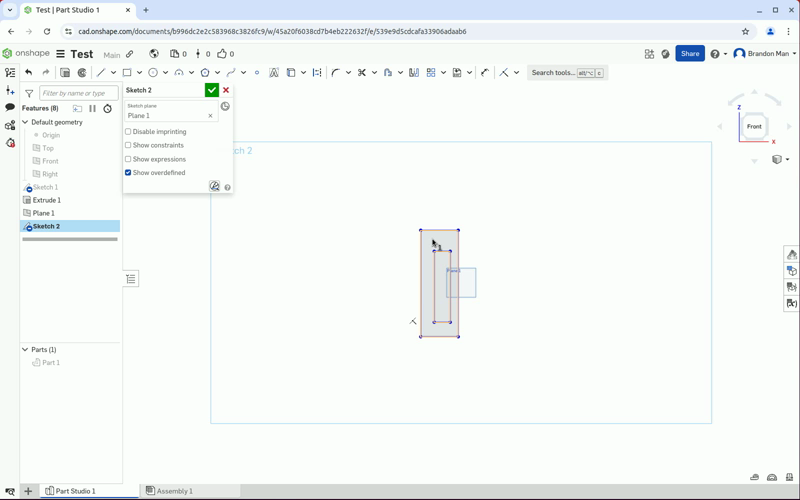
mouse_move(73, 352)
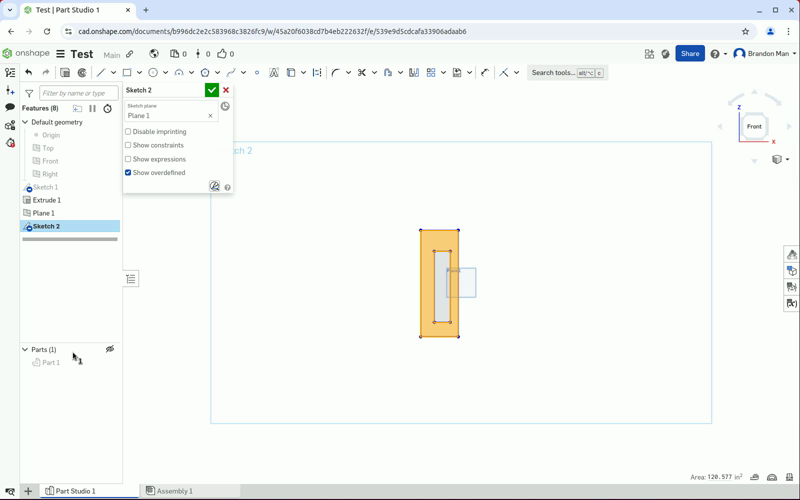
key(shift+y)
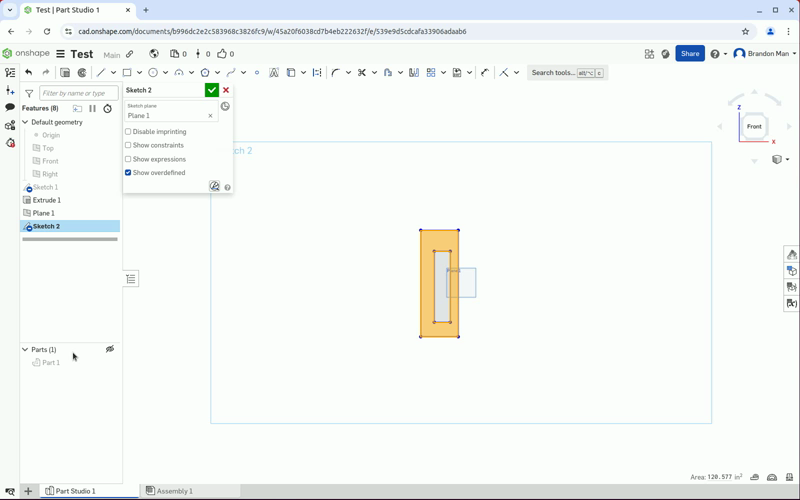
key(shift+e)
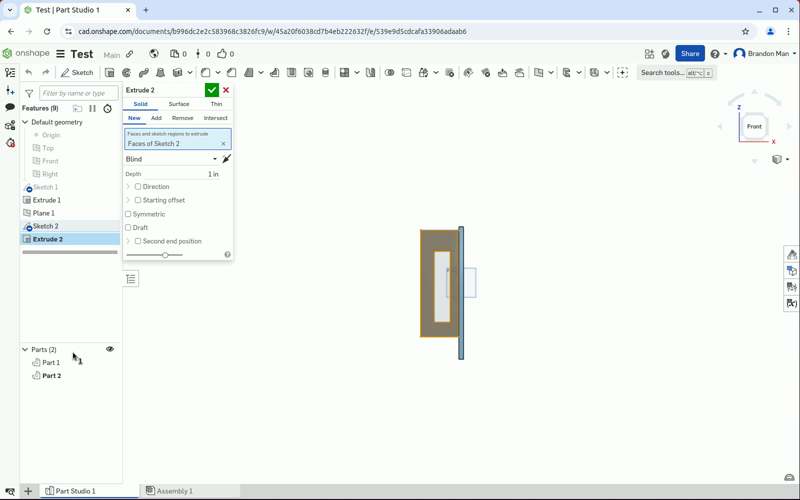
mouse_move(143, 106)
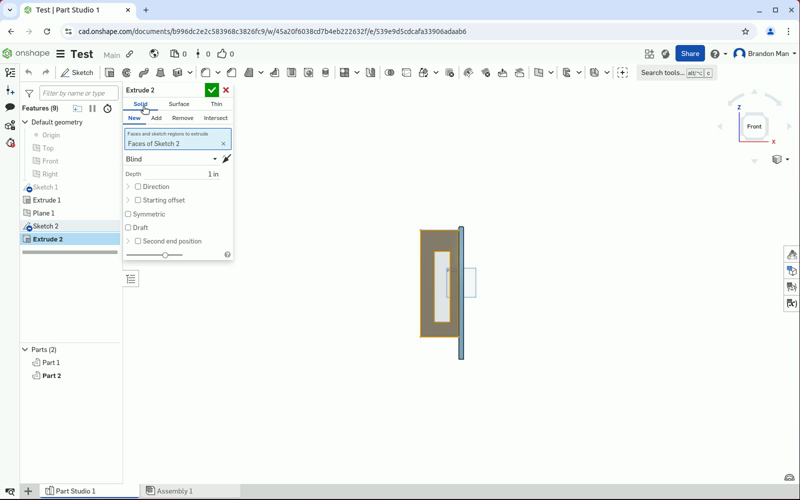
click(143, 106)
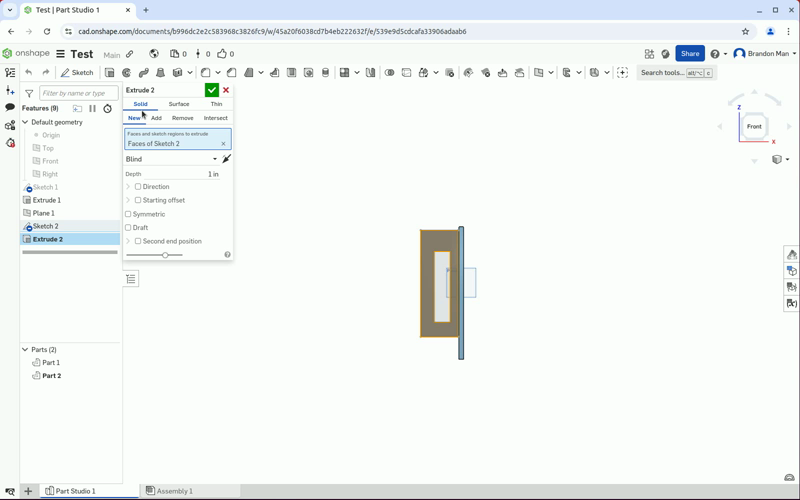
mouse_move(137, 120)
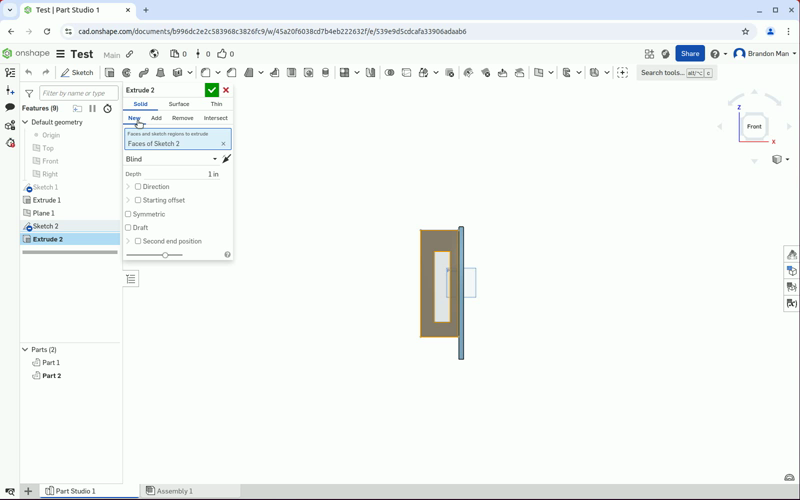
click(137, 120)
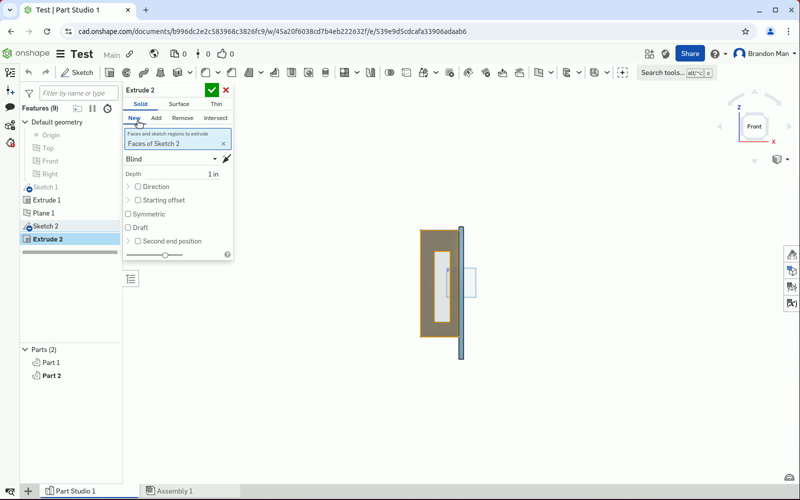
key(tab, 4)
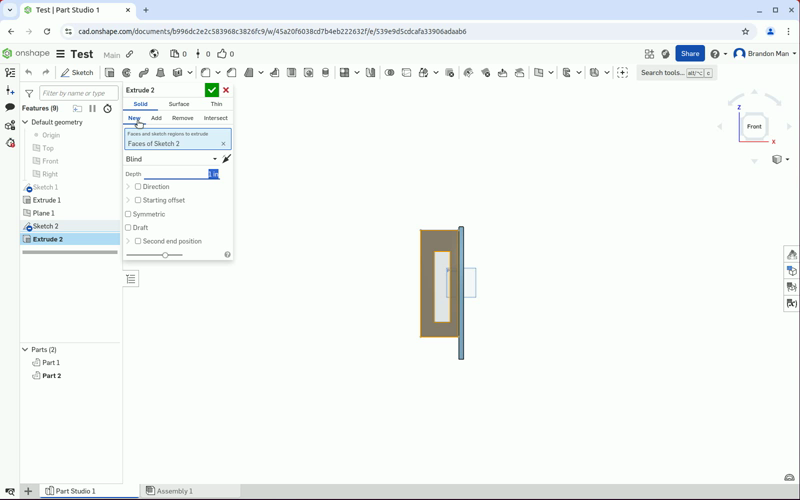
text(0.963)
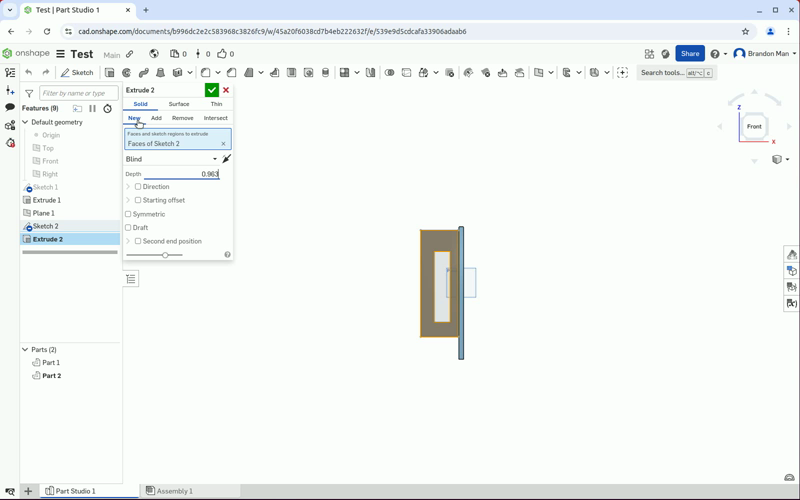
key(enter)
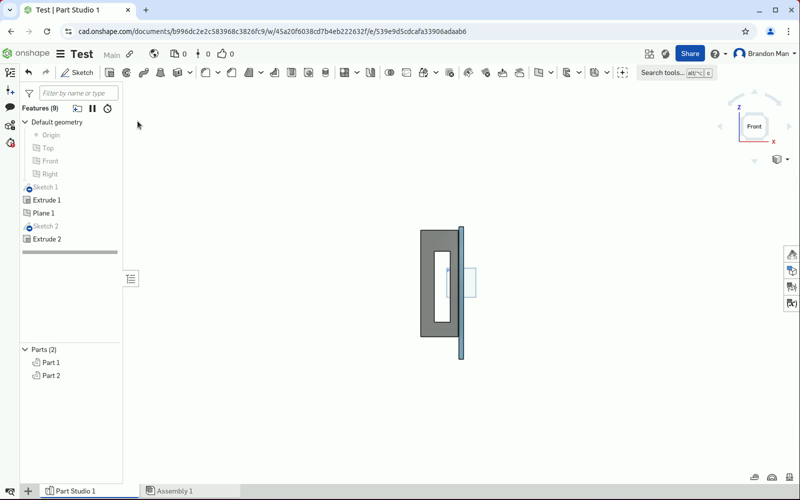
key(shift+h)
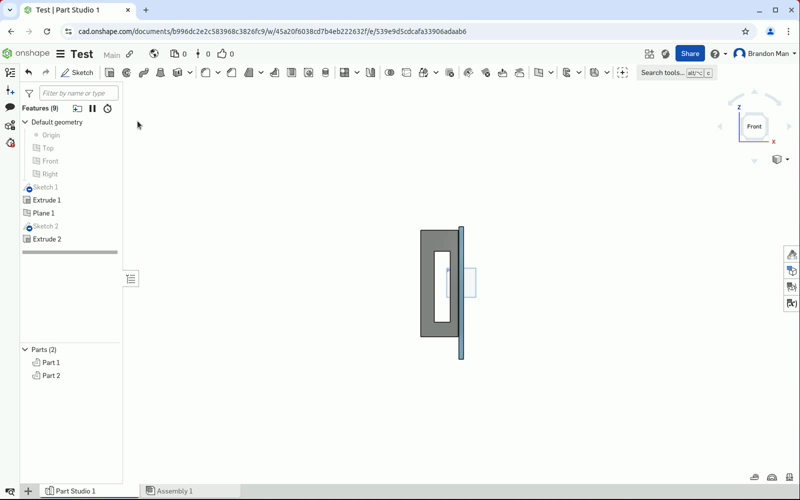
key(shift+h)
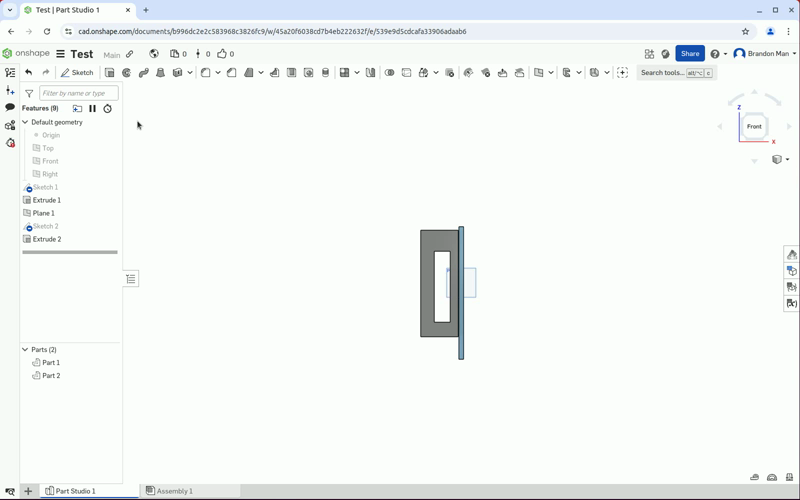
mouse_move(73, 189)
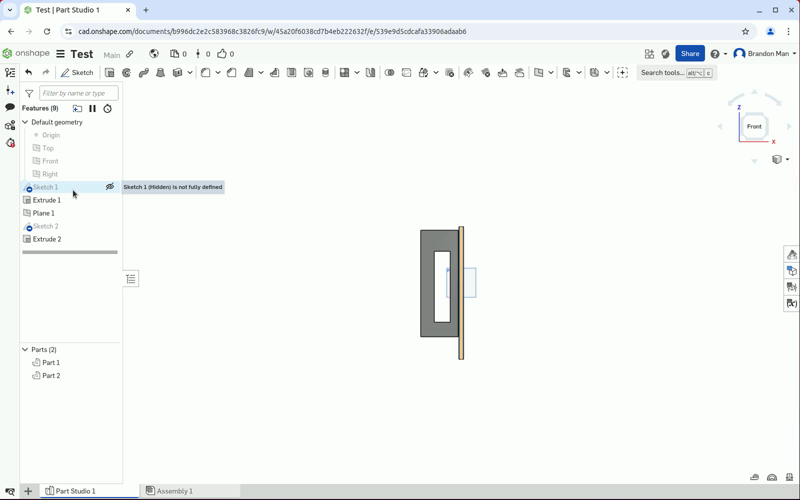
click(73, 189)
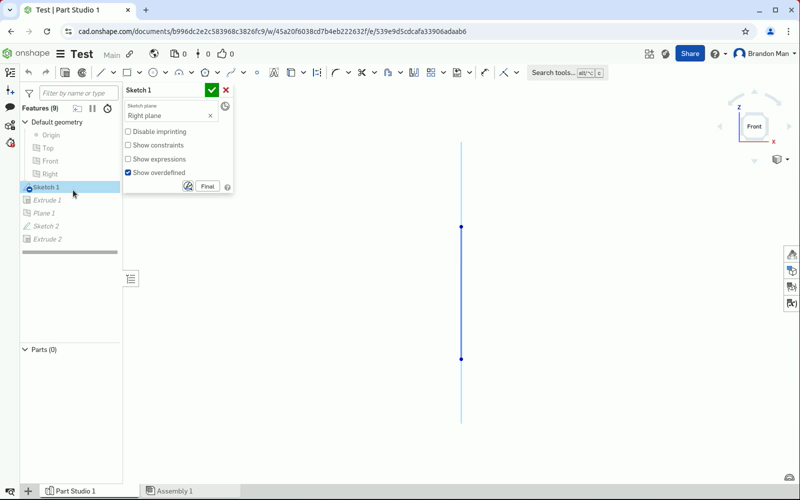
mouse_move(229, 92)
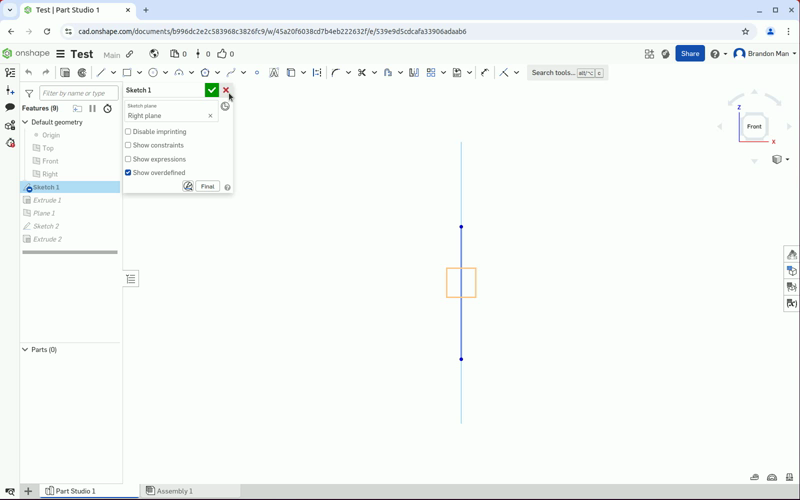
click(229, 92)
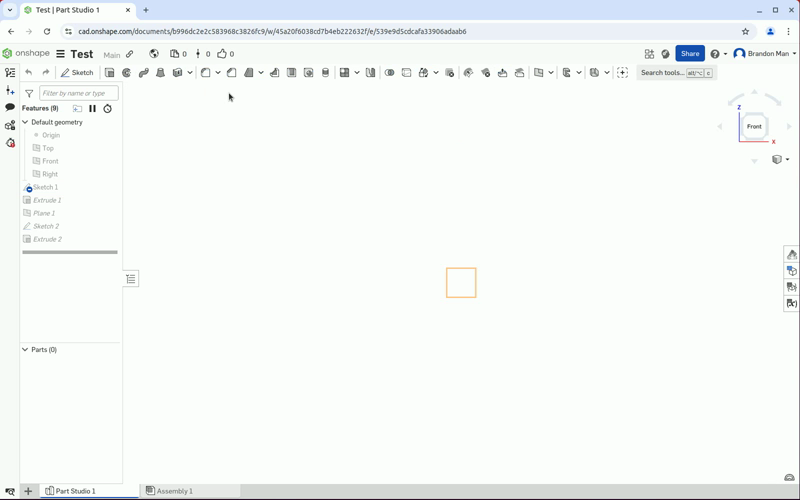
key(shift+s)
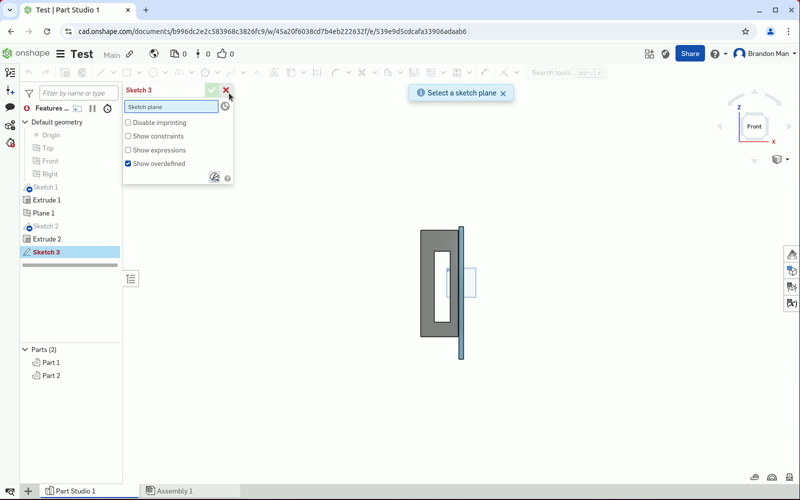
mouse_move(73, 215)
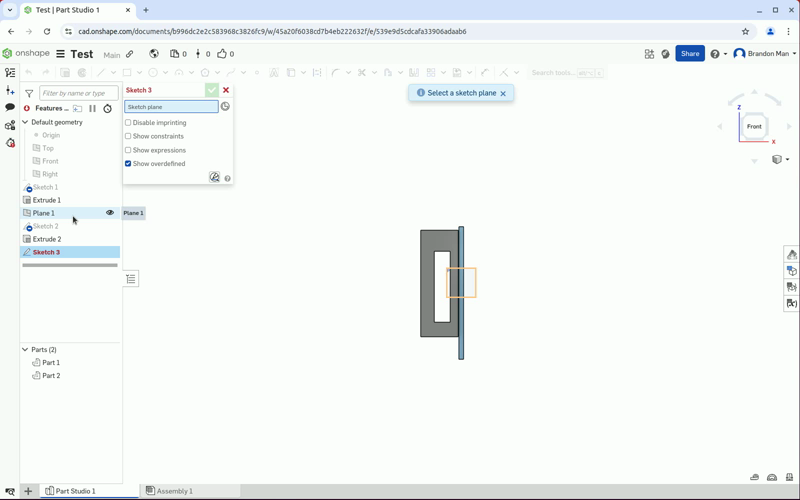
click(73, 215)
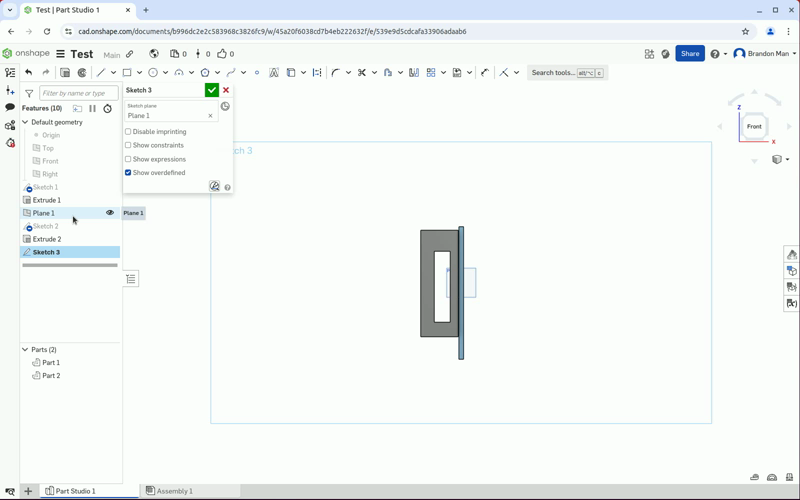
mouse_move(73, 352)
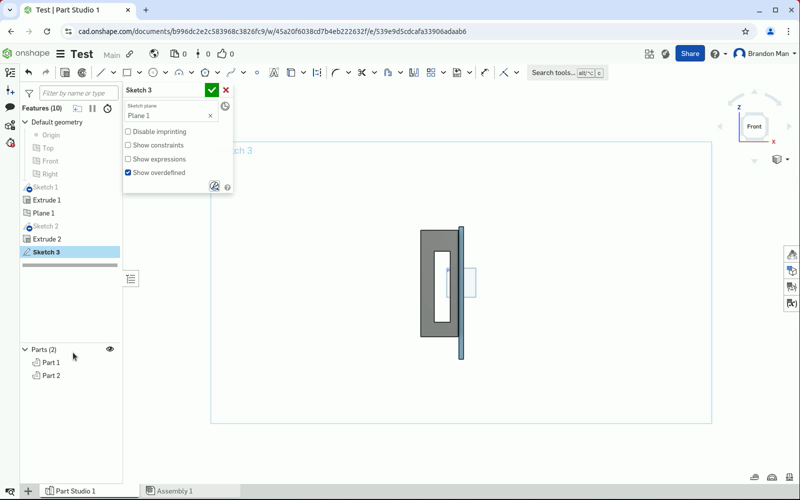
key(y)
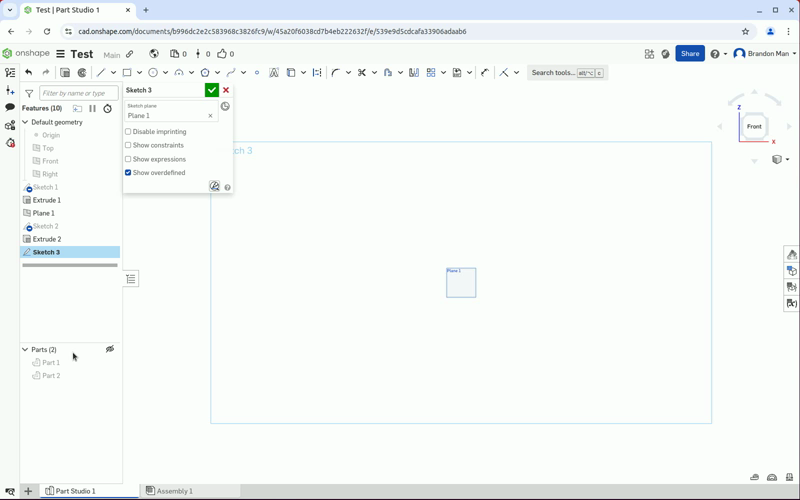
key(l)
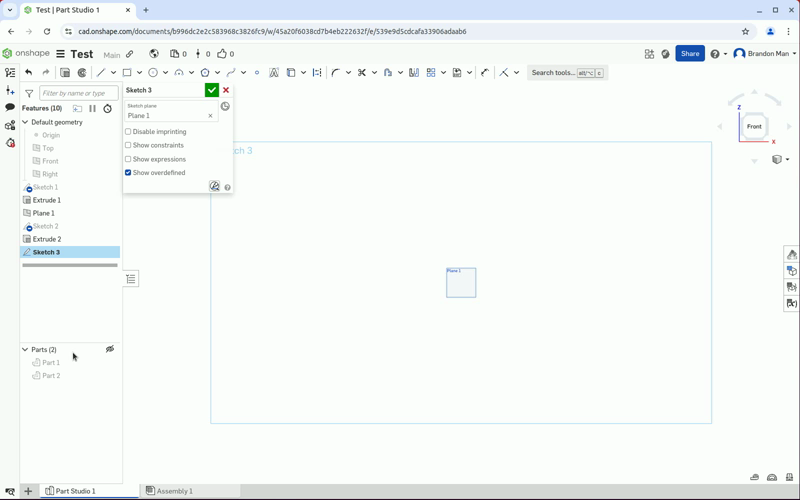
key_down(shift)
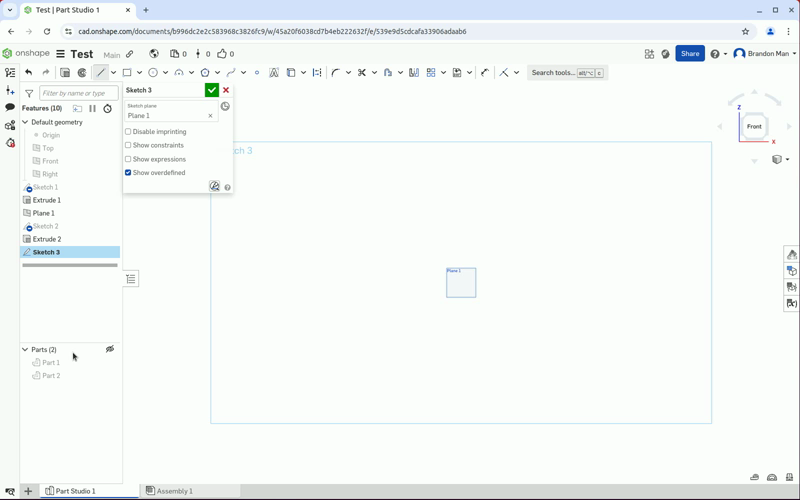
mouse_move(463, 336)
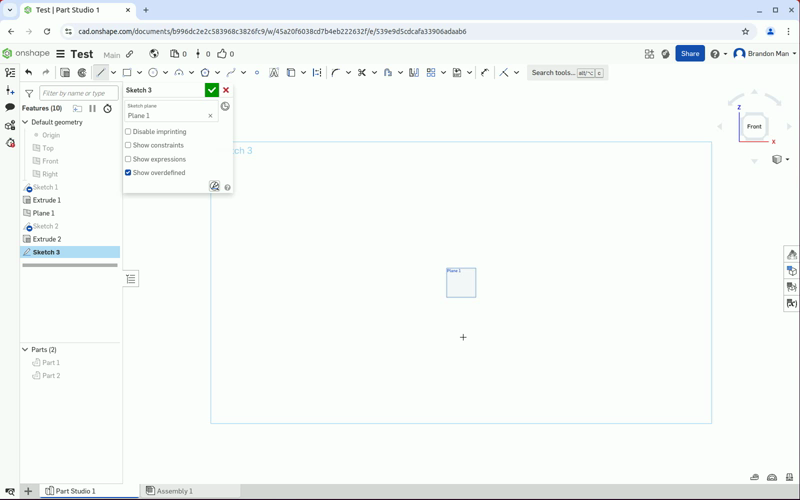
click(463, 336)
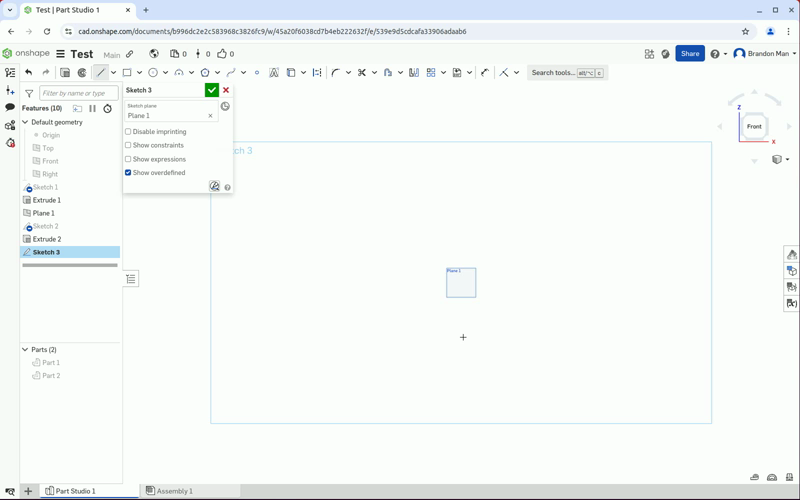
key_up(shift)
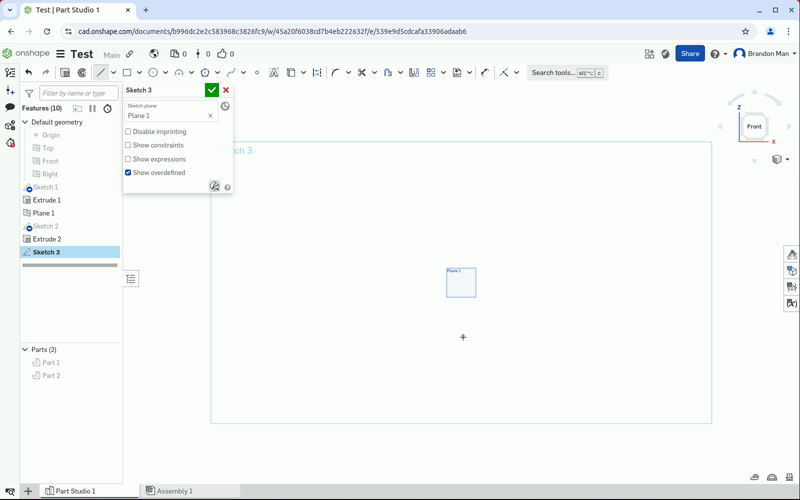
key_down(shift)
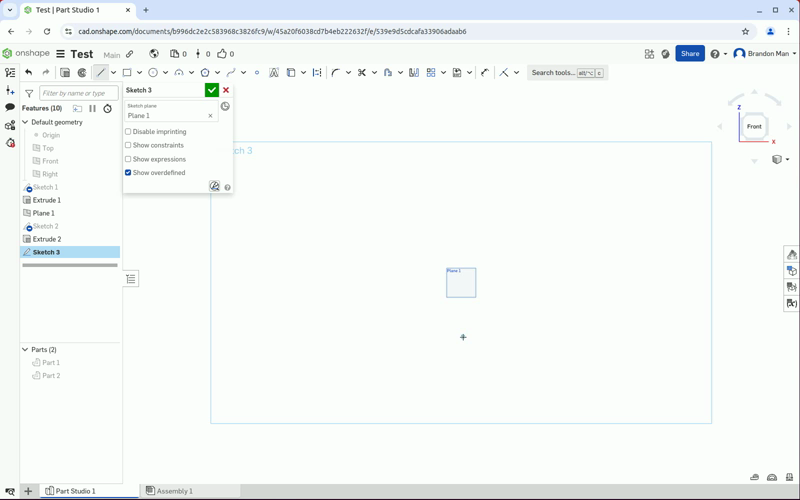
mouse_move(573, 336)
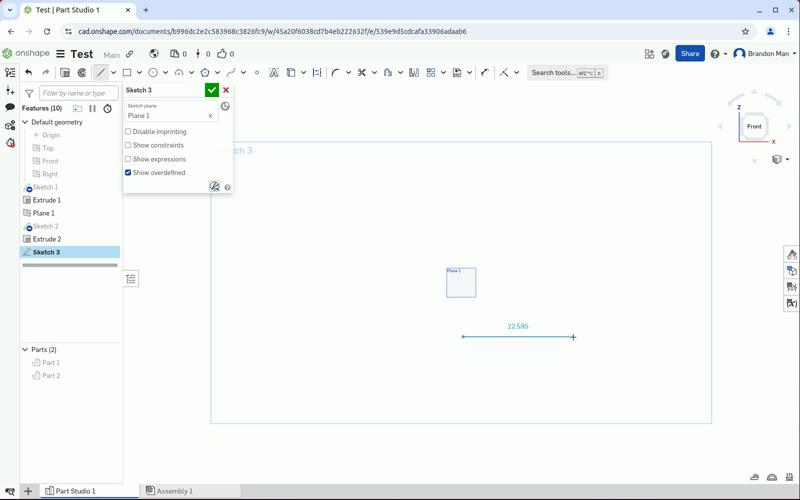
click(573, 336)
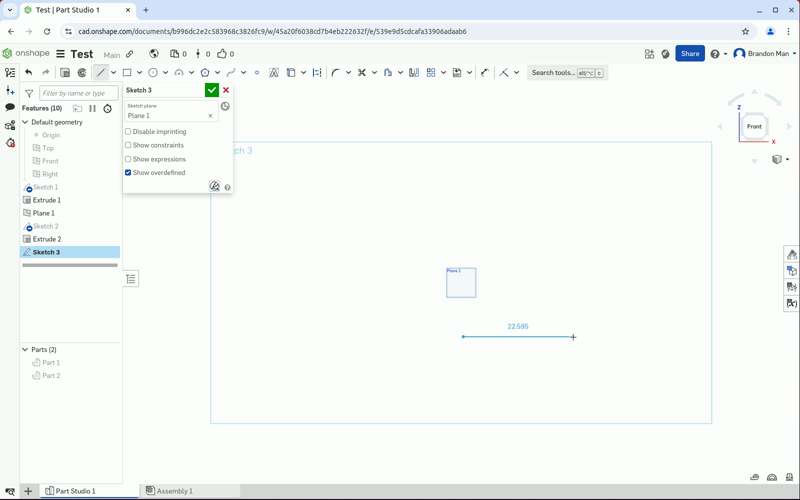
key_up(shift)
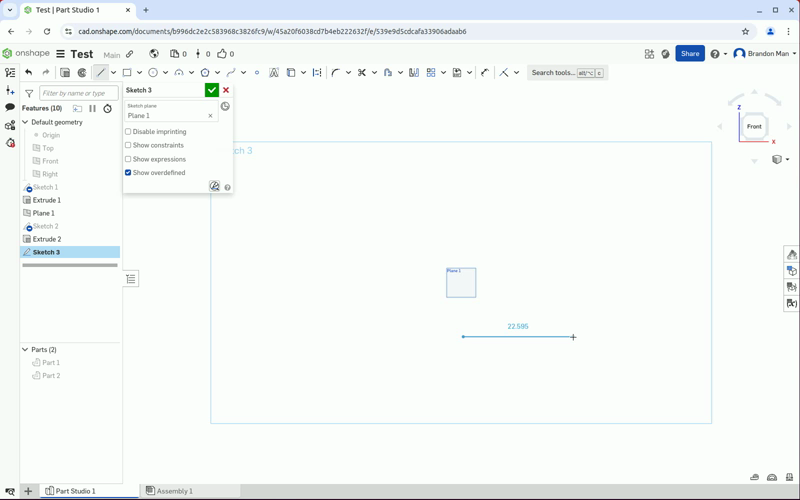
key_down(shift)
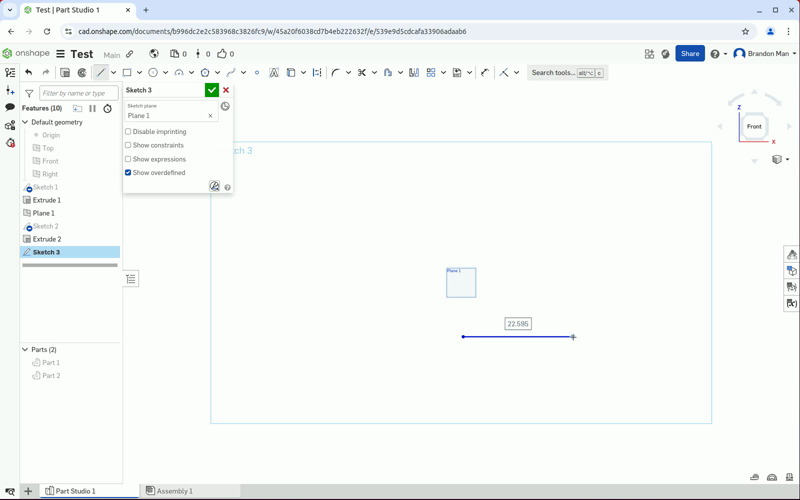
mouse_move(573, 230)
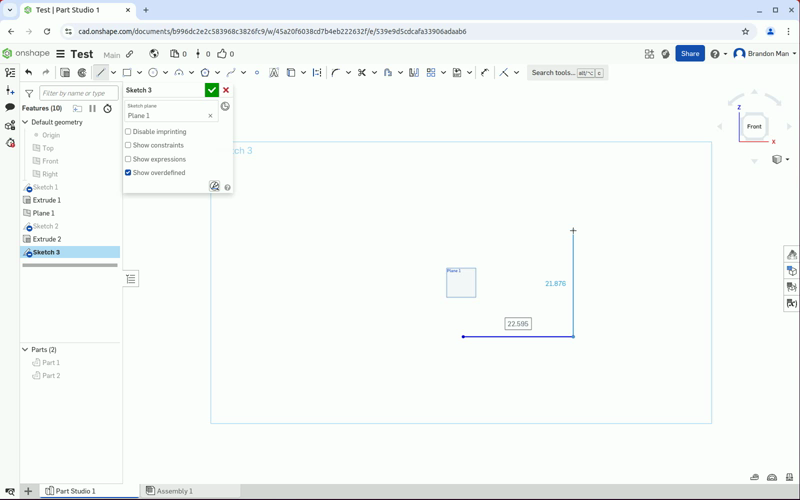
click(573, 230)
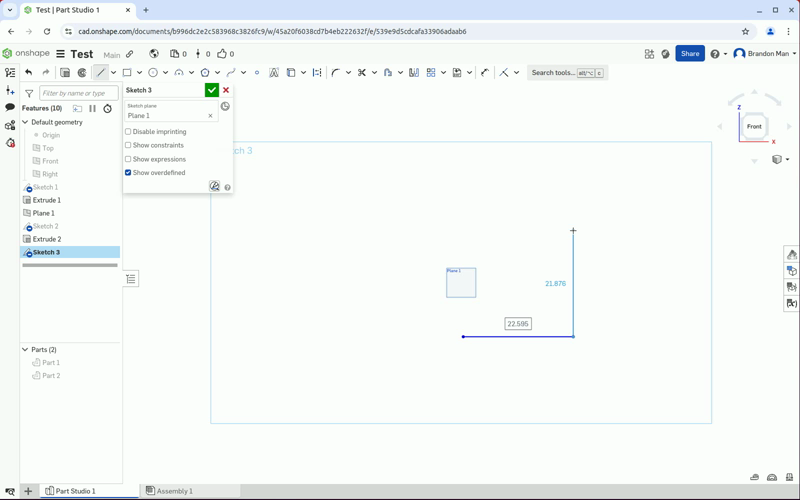
key_up(shift)
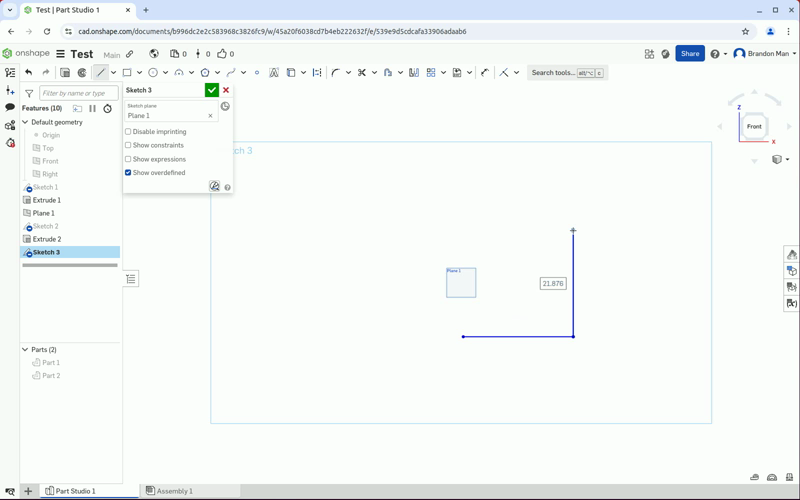
key_down(shift)
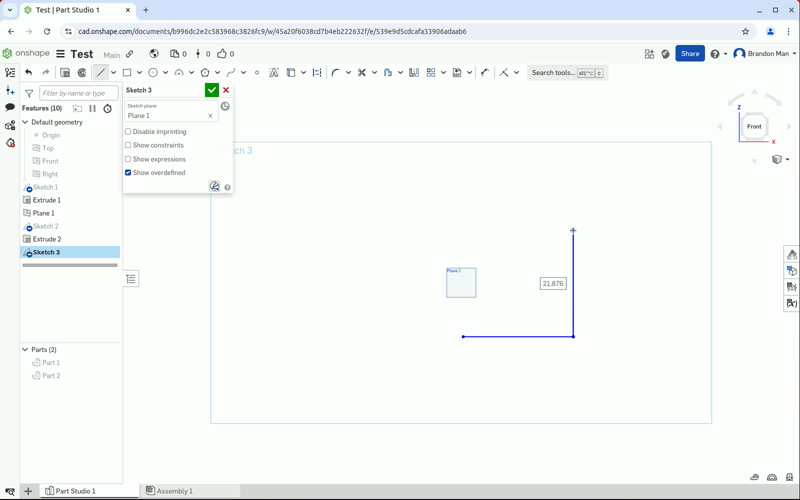
mouse_move(463, 230)
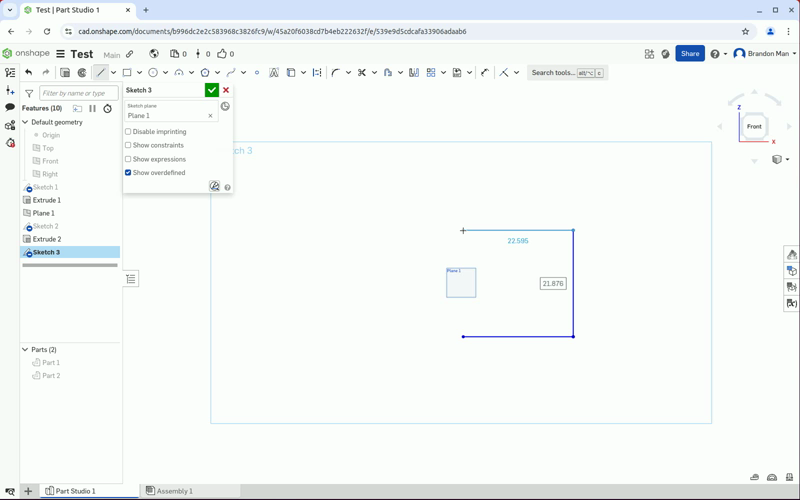
click(463, 230)
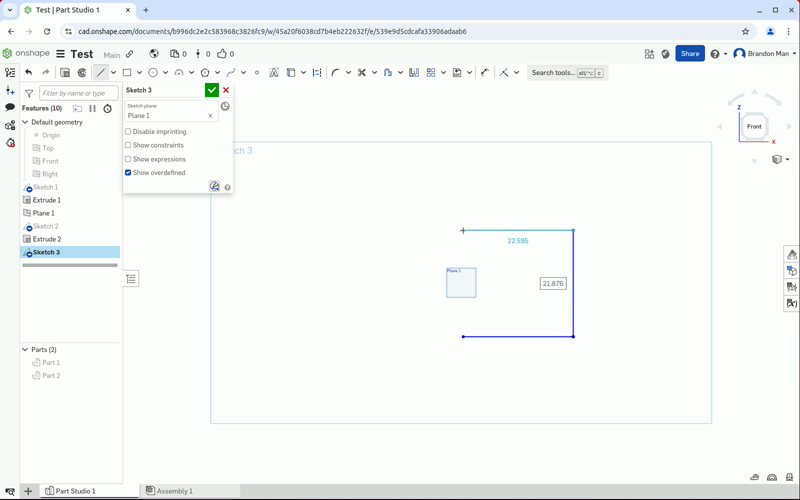
key_up(shift)
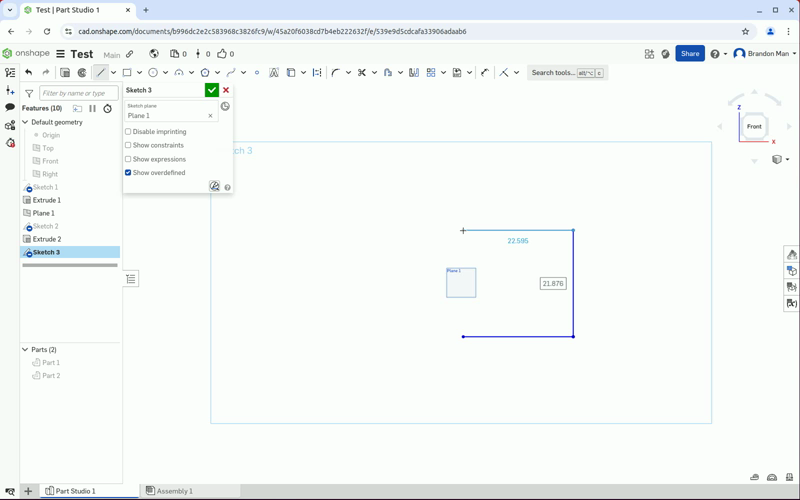
key_down(shift)
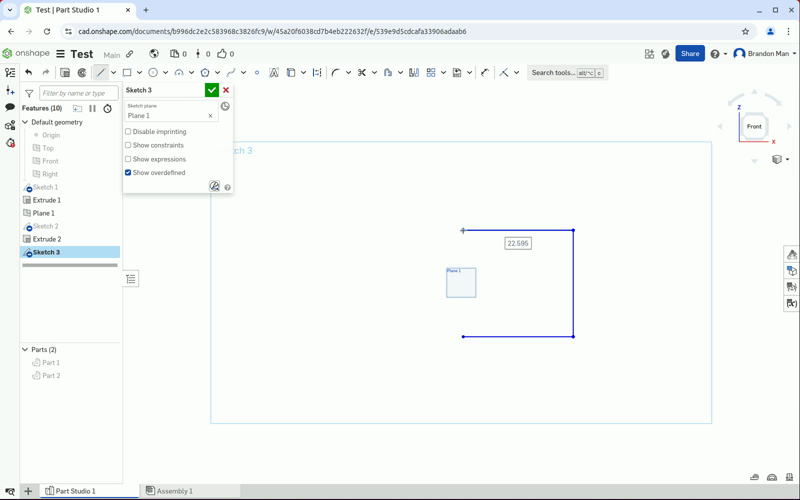
mouse_move(463, 336)
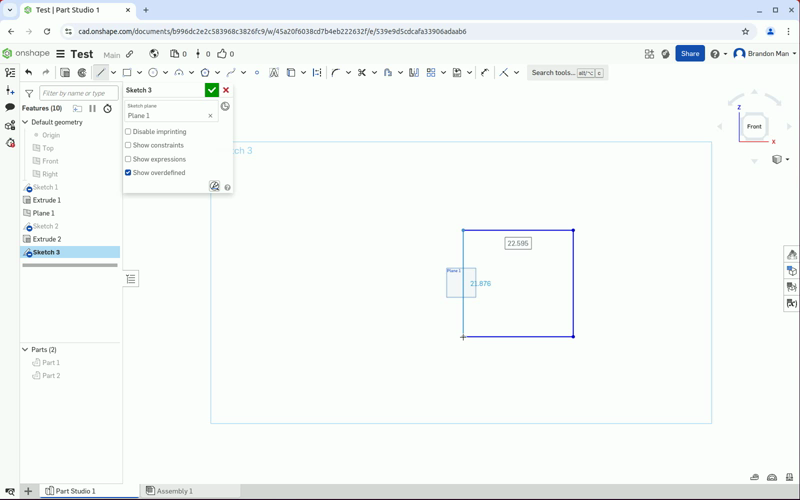
key_up(shift)
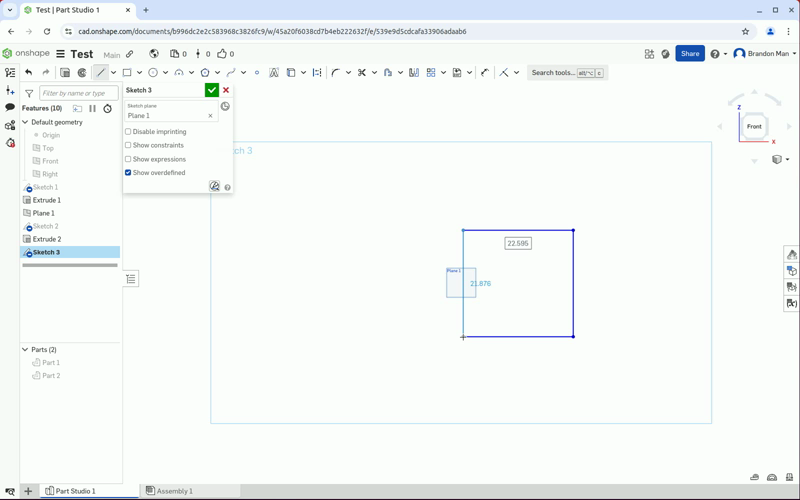
click(463, 336)
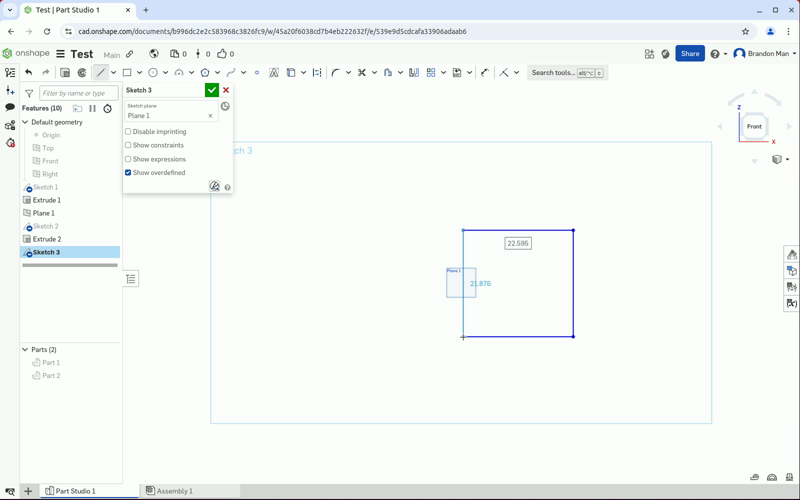
key(esc)
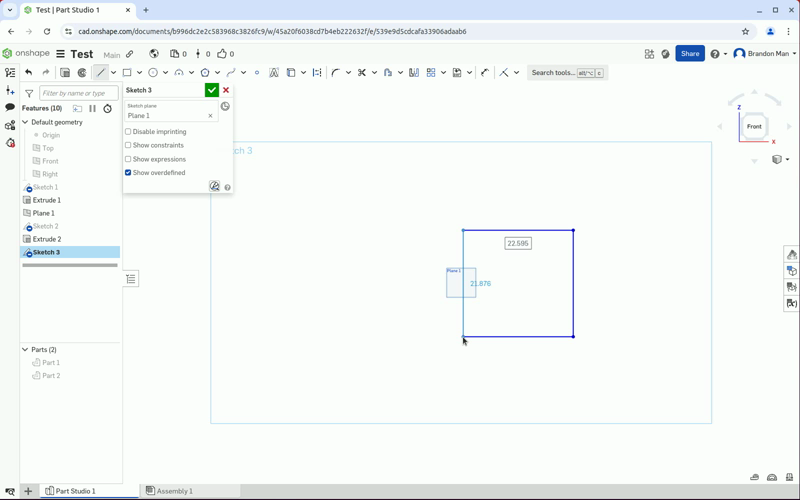
key(l)
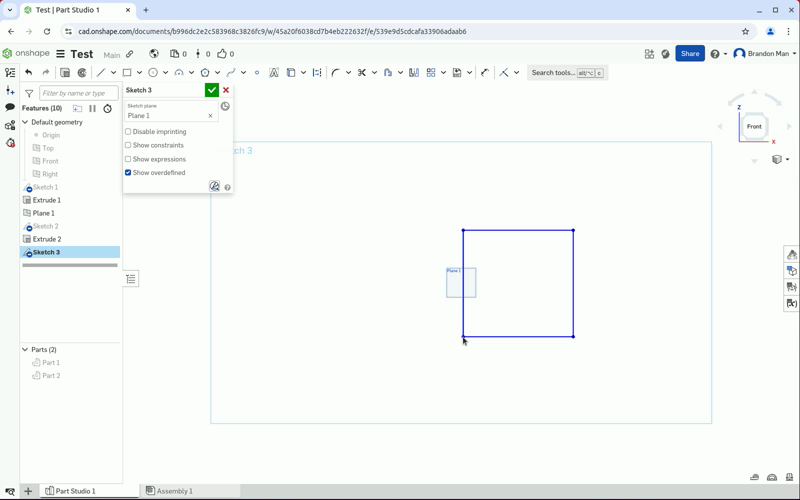
key_down(shift)
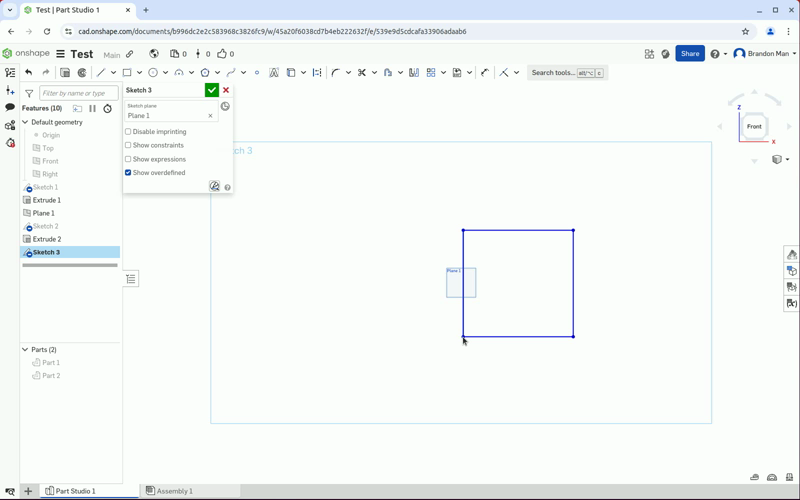
mouse_move(486, 317)
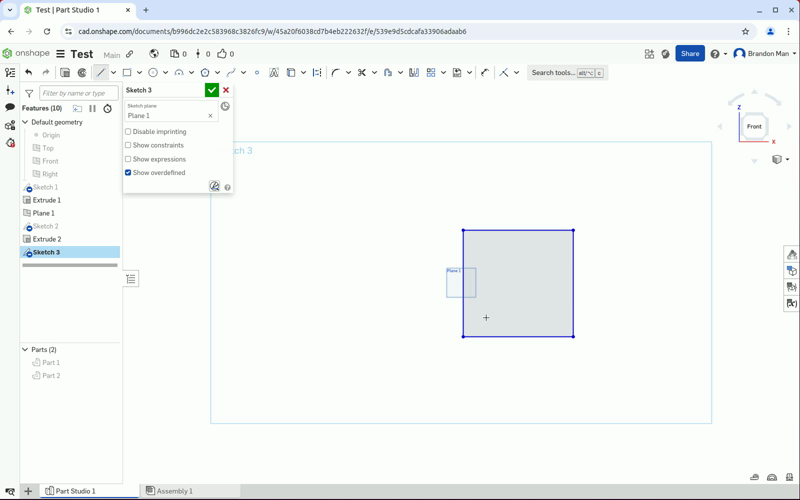
click(486, 317)
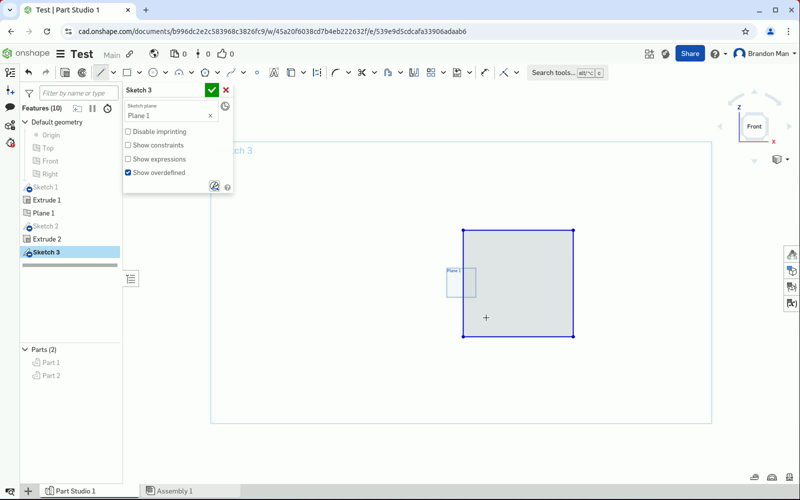
key_up(shift)
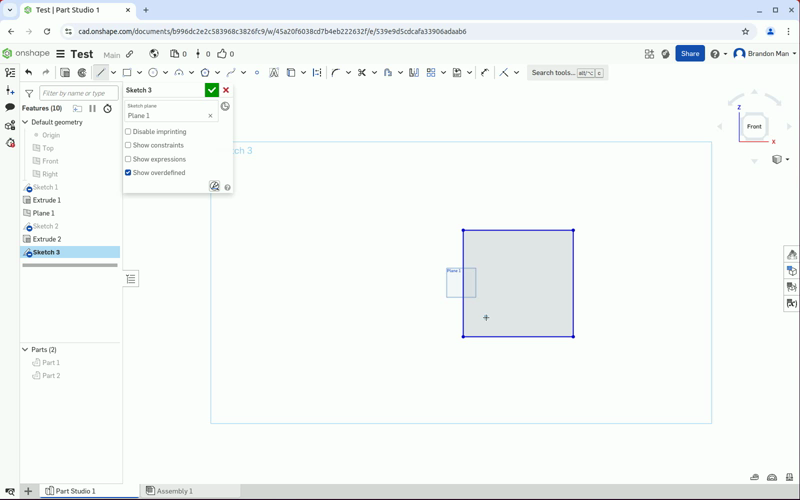
key_down(shift)
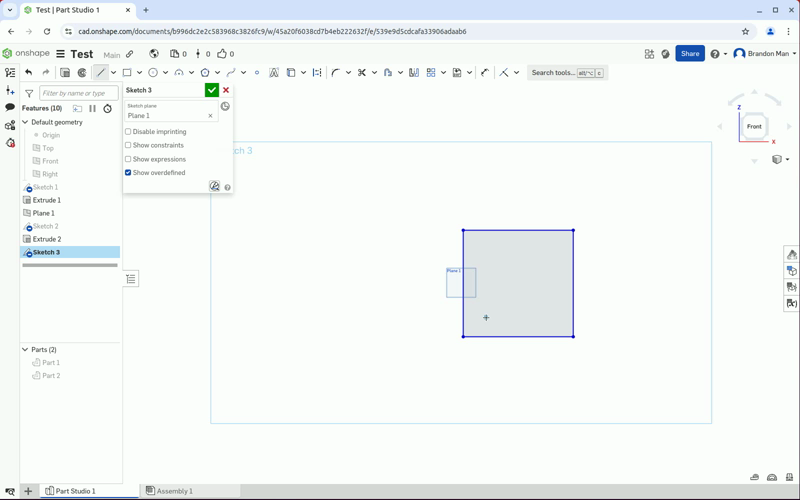
mouse_move(550, 317)
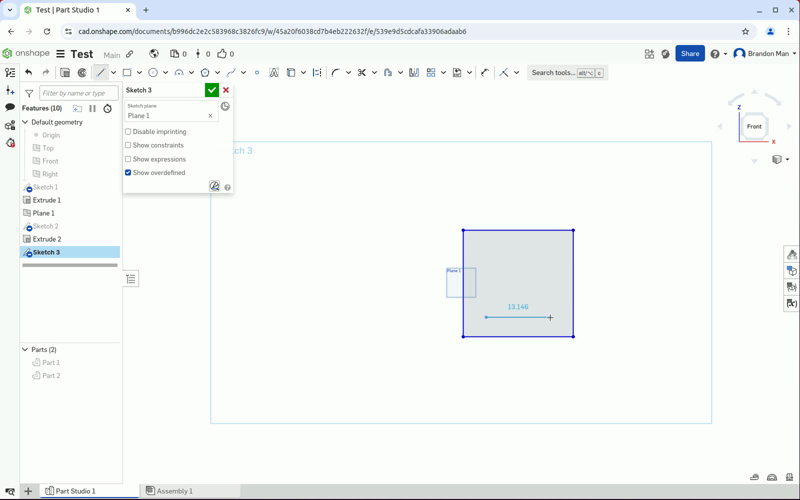
click(550, 317)
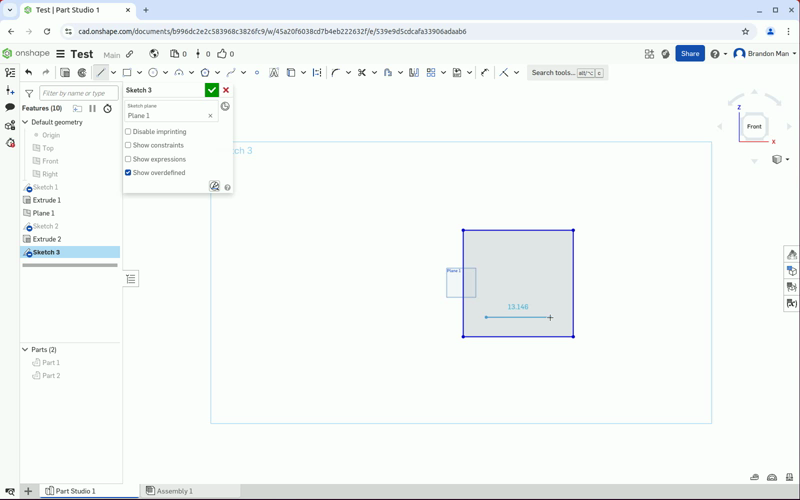
key_up(shift)
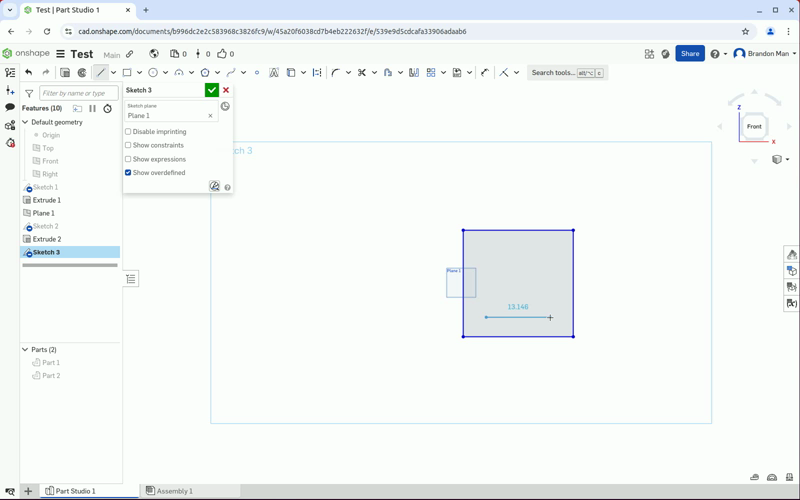
key_down(shift)
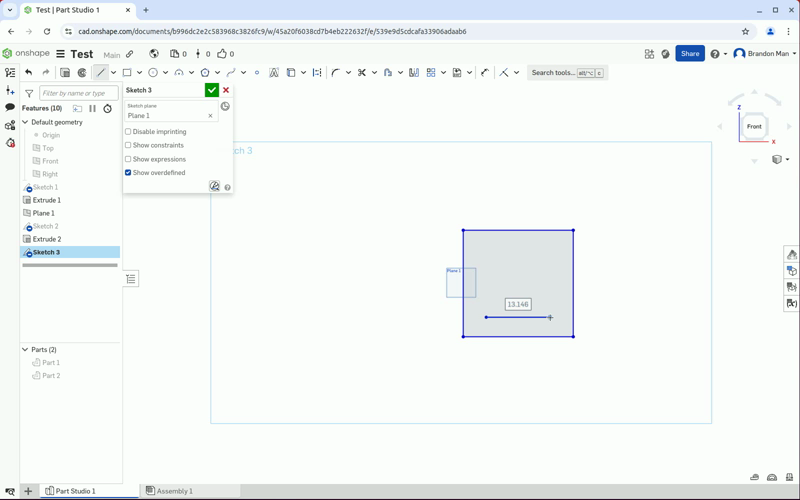
mouse_move(550, 252)
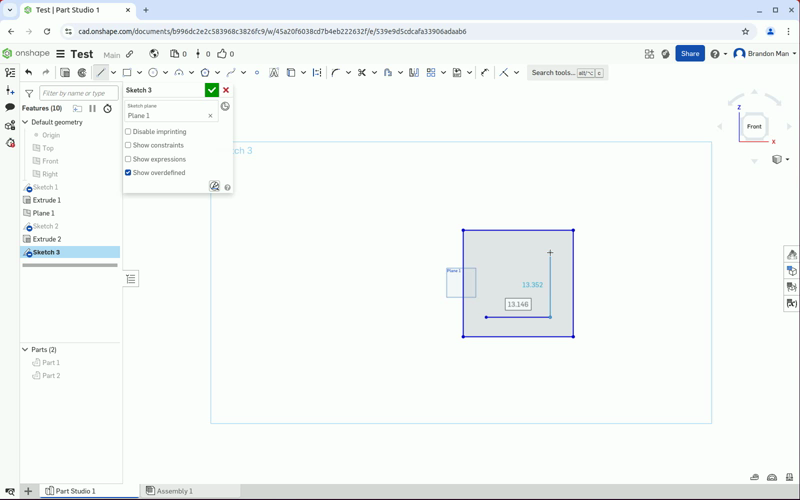
click(550, 252)
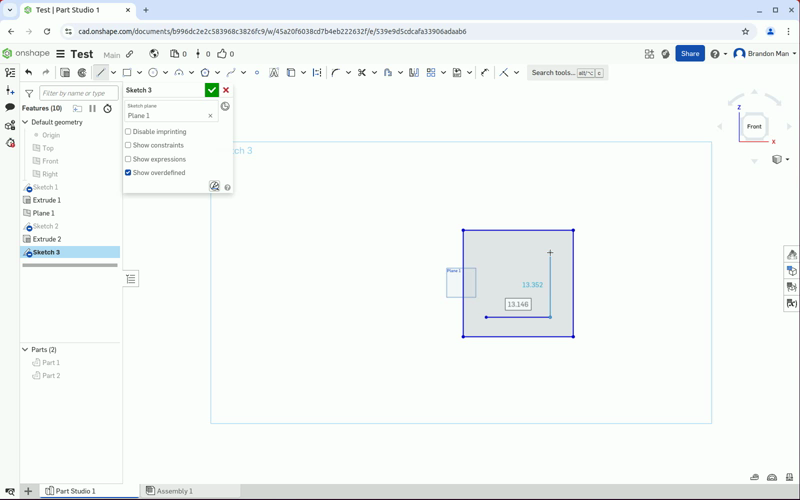
key_up(shift)
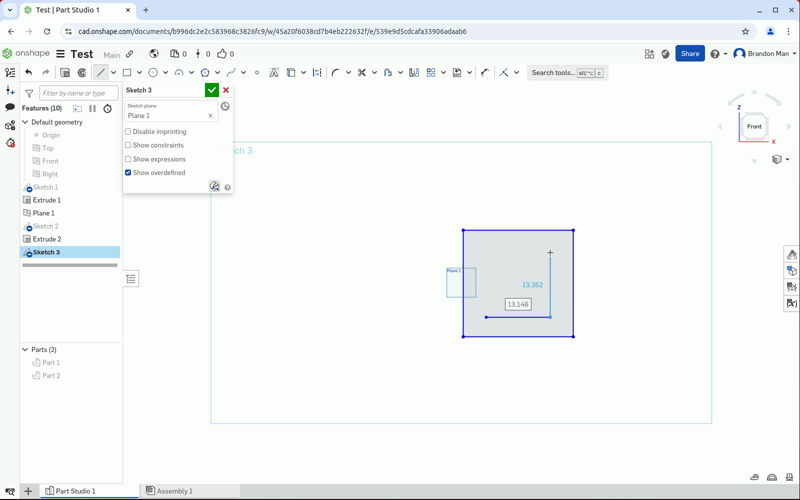
key_down(shift)
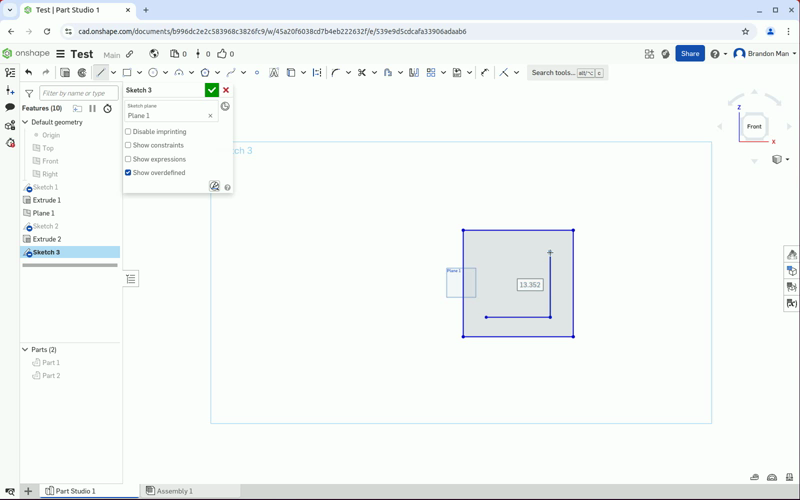
mouse_move(486, 252)
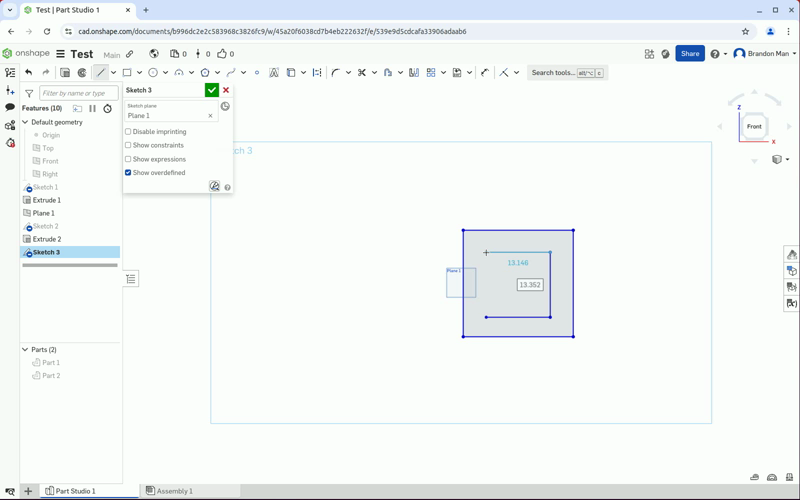
click(486, 252)
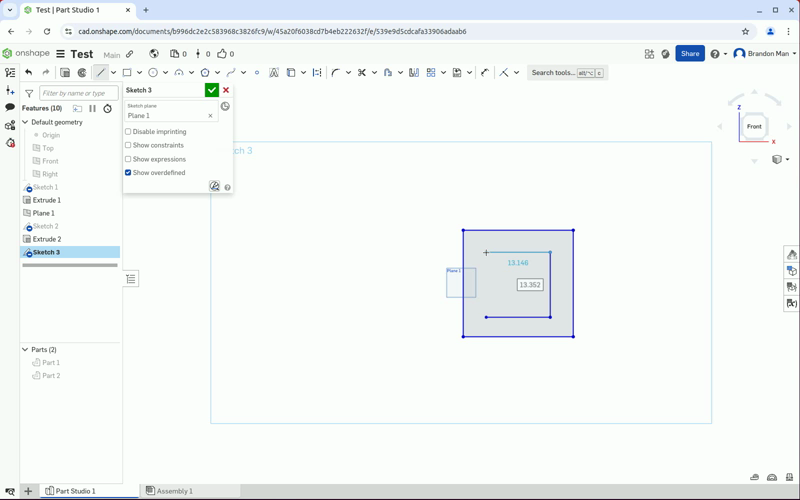
key_up(shift)
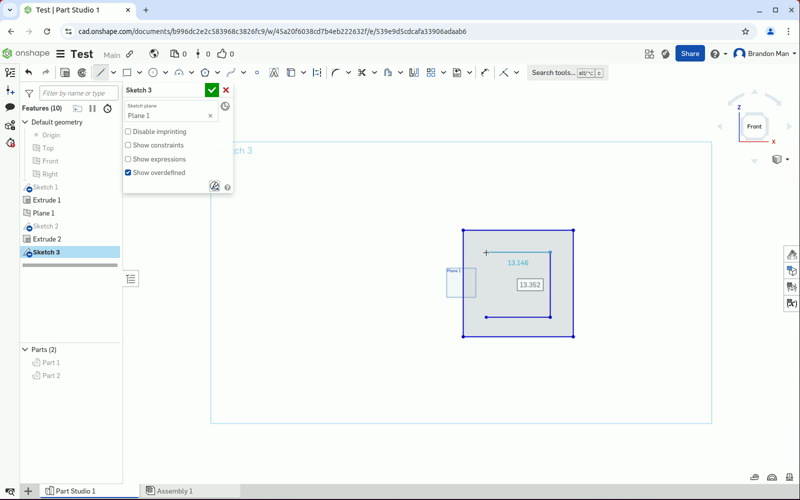
key_down(shift)
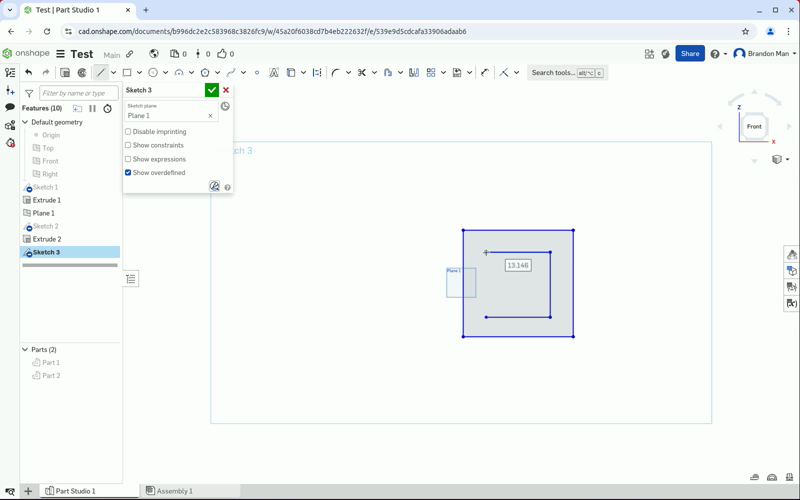
mouse_move(486, 317)
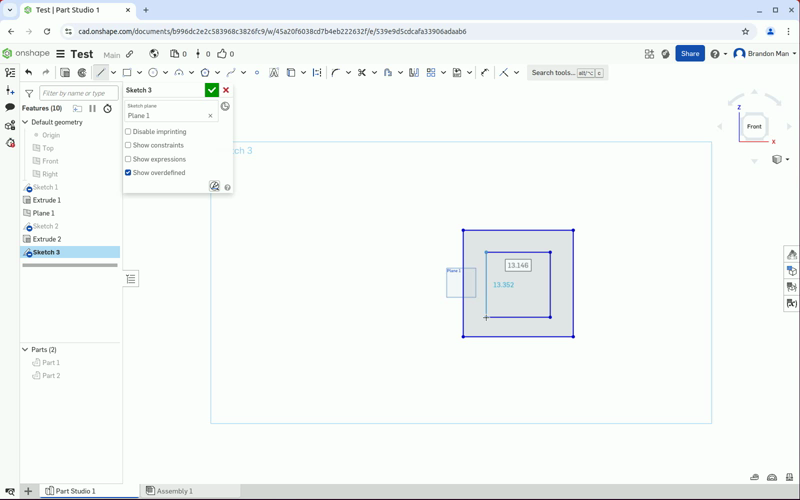
key_up(shift)
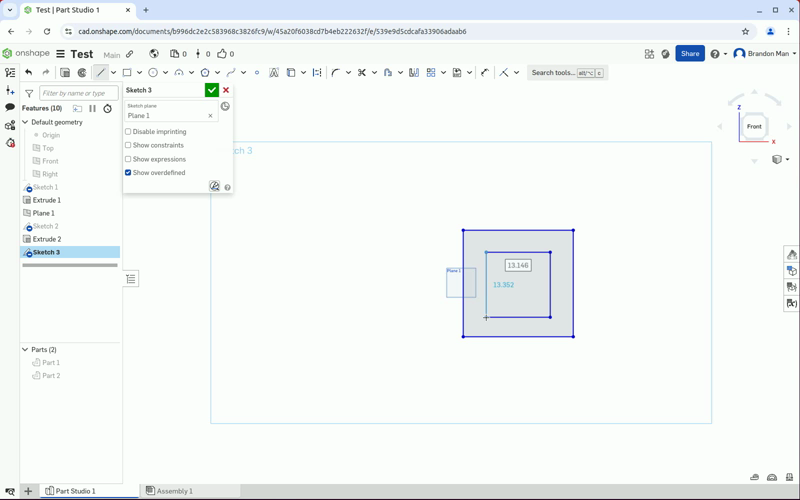
click(486, 317)
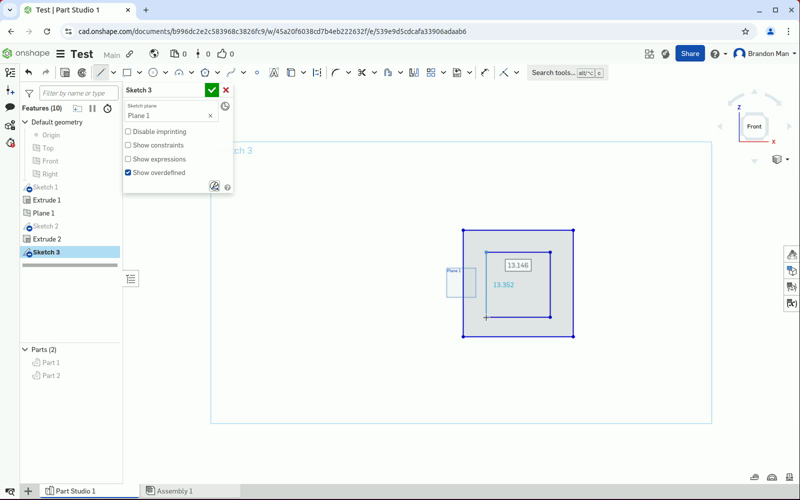
key(esc)
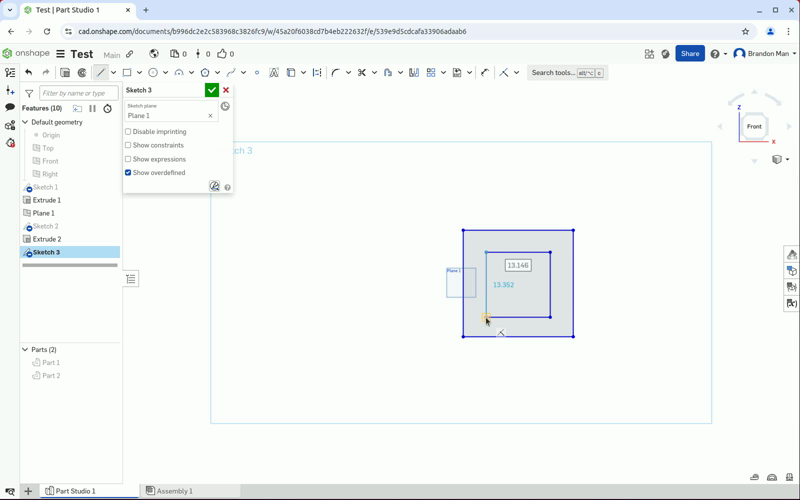
mouse_move(562, 286)
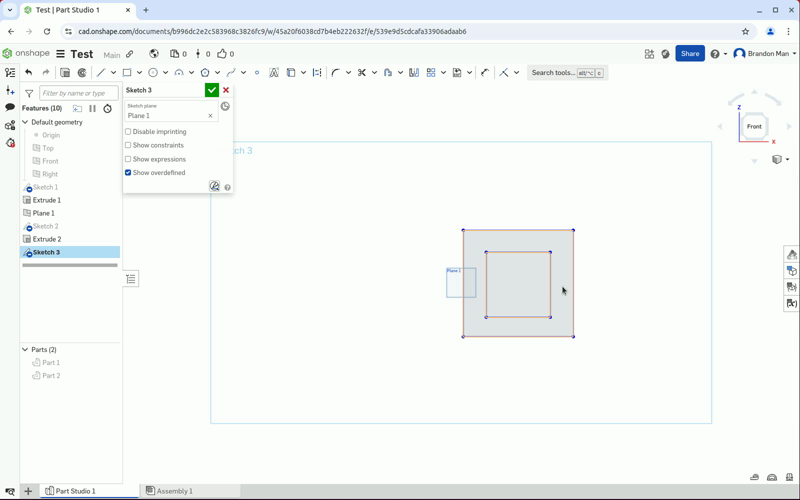
click(562, 286)
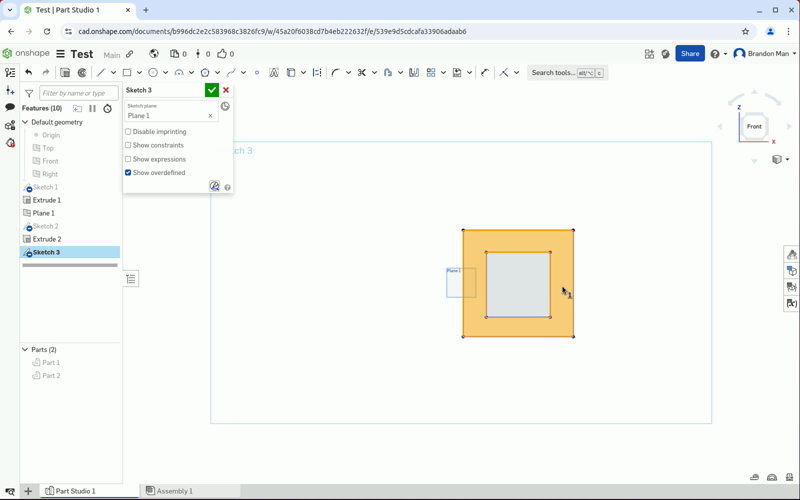
mouse_move(73, 352)
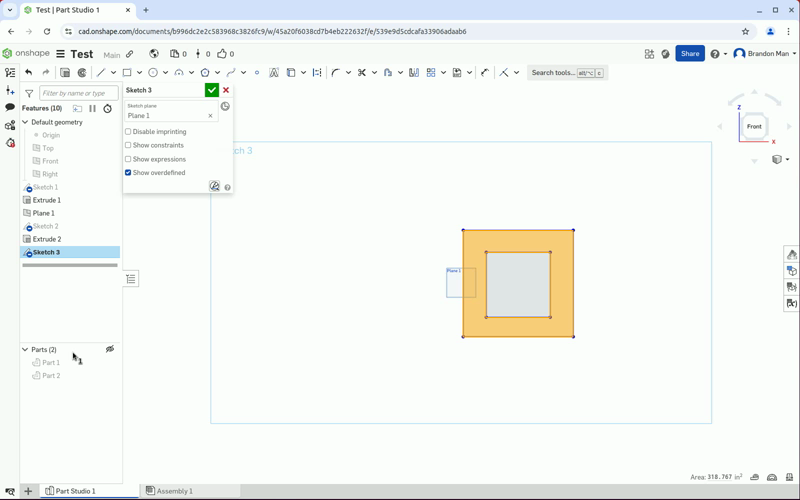
key(shift+y)
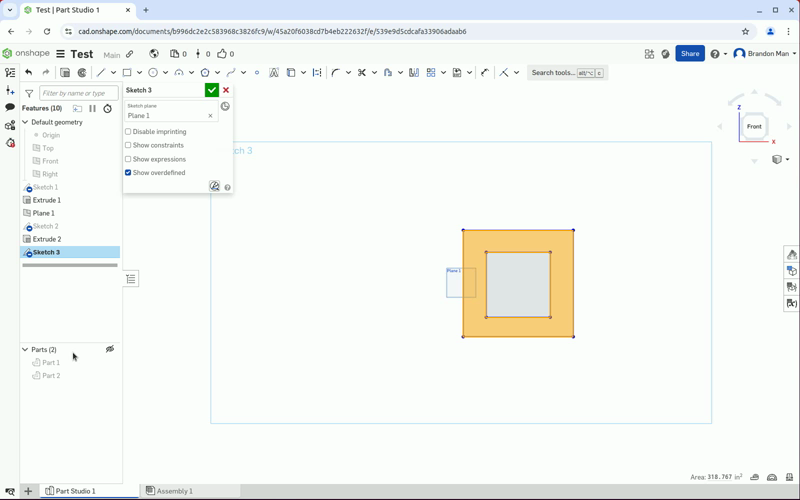
key(shift+e)
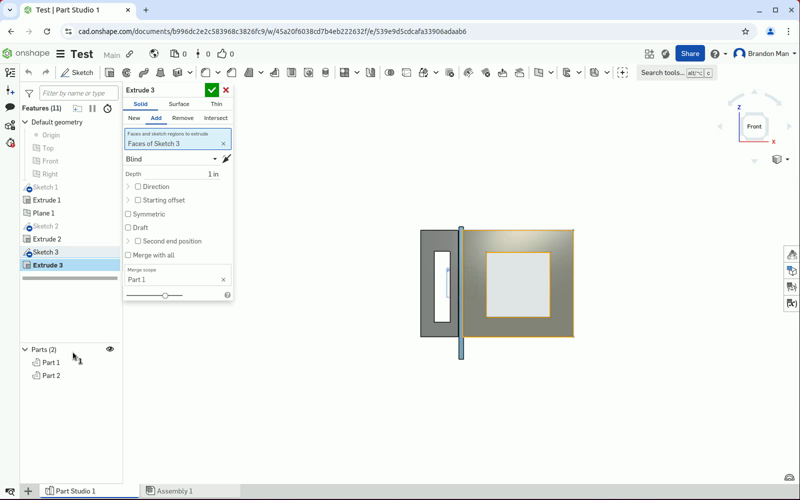
mouse_move(143, 106)
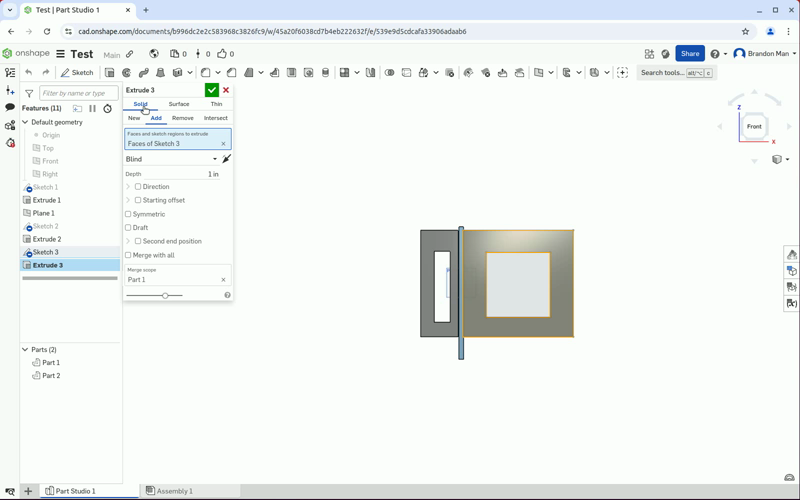
click(143, 106)
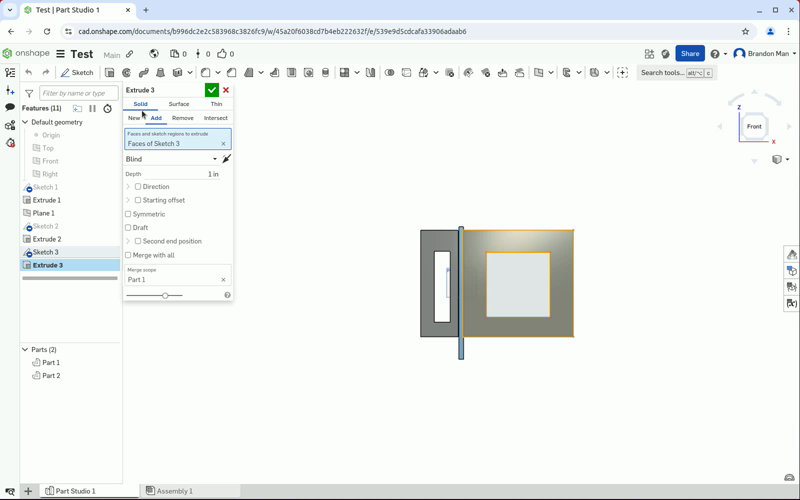
mouse_move(137, 120)
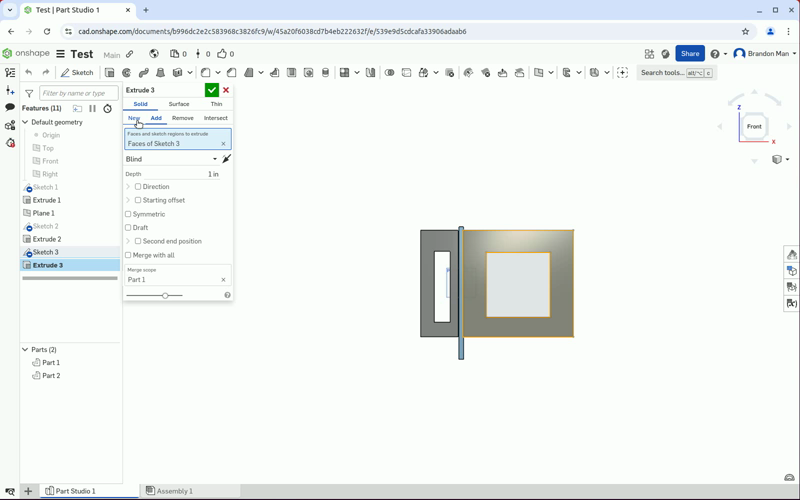
click(137, 120)
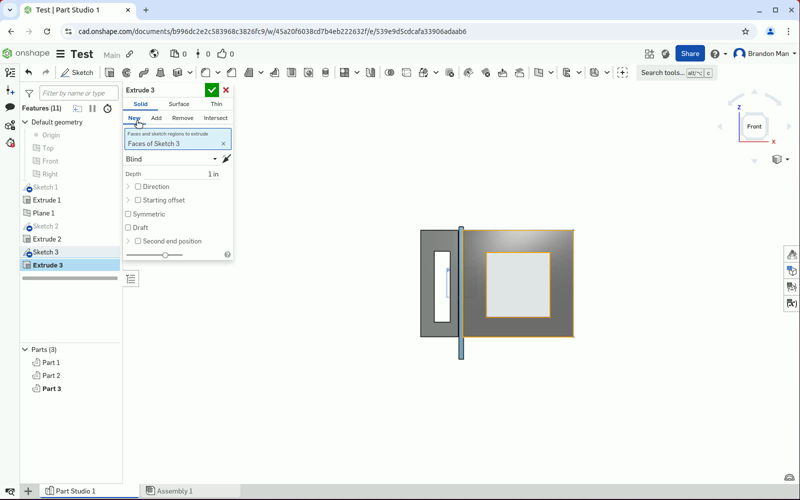
key(tab, 4)
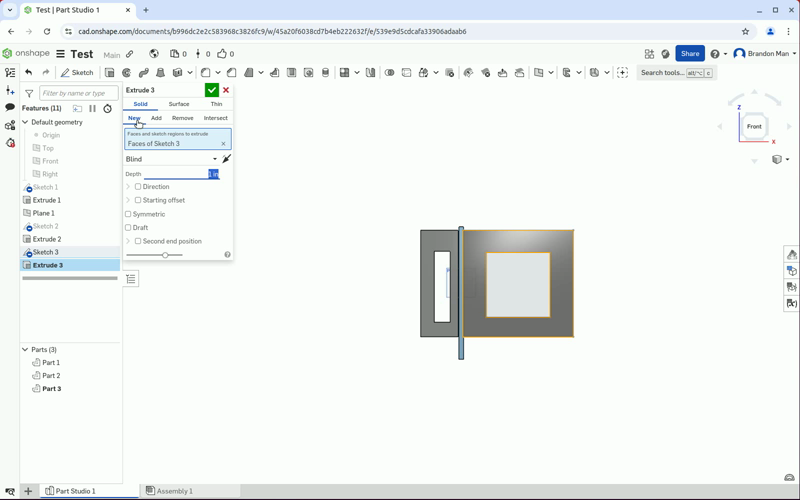
text(0.963)
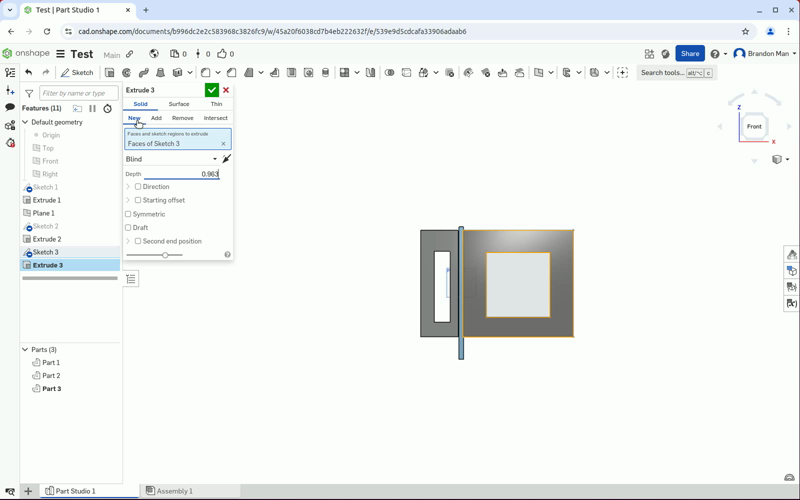
key(enter)
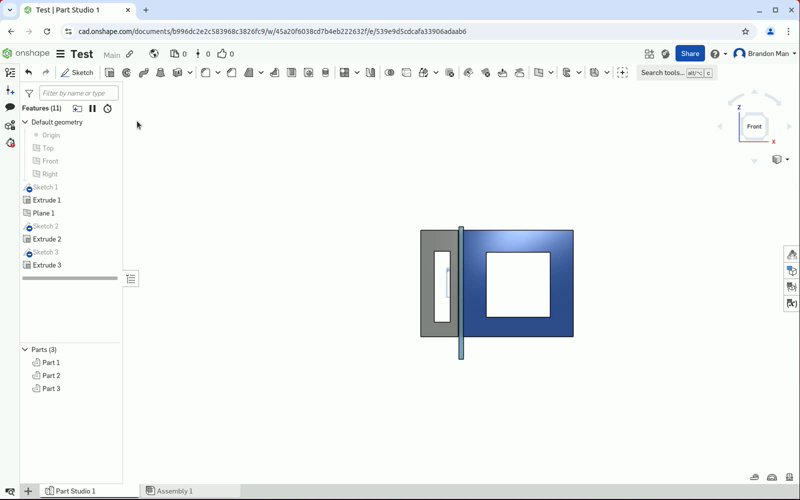
key(shift+h)
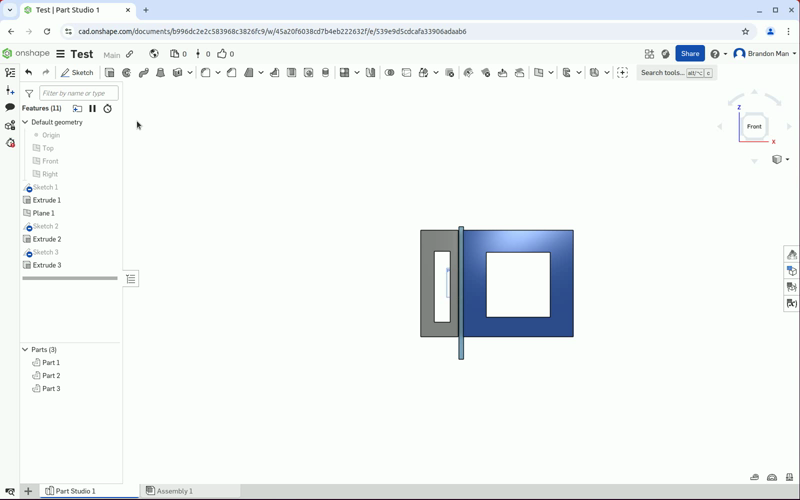
key(shift+h)
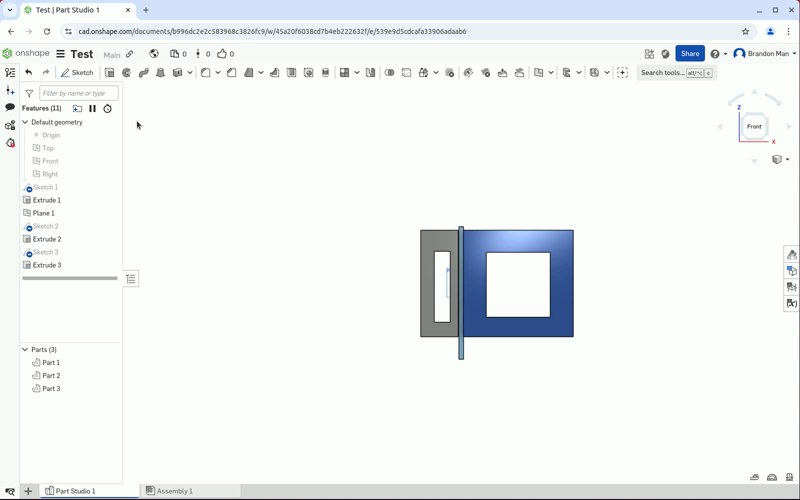
mouse_move(73, 189)
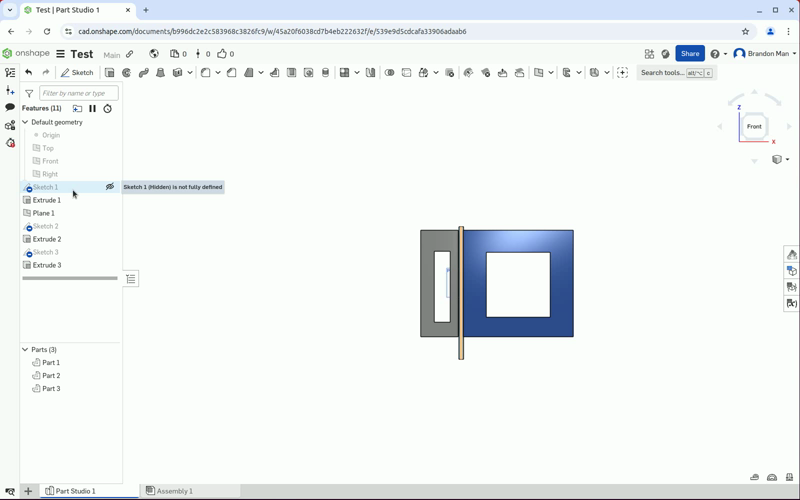
click(73, 189)
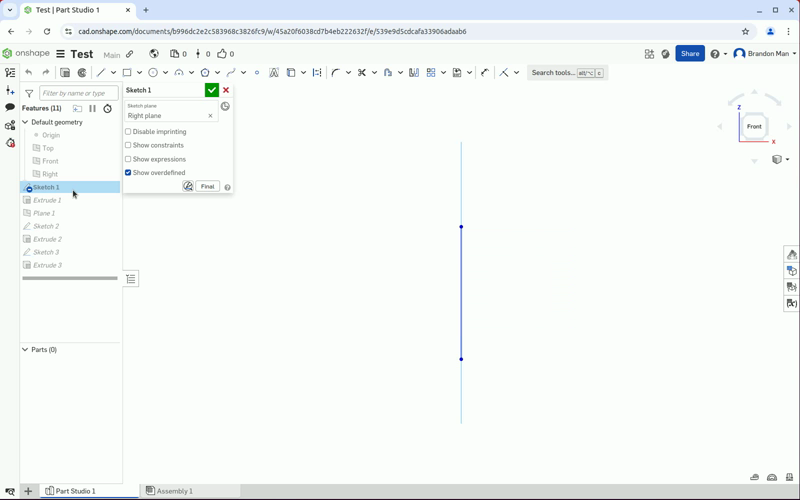
mouse_move(229, 92)
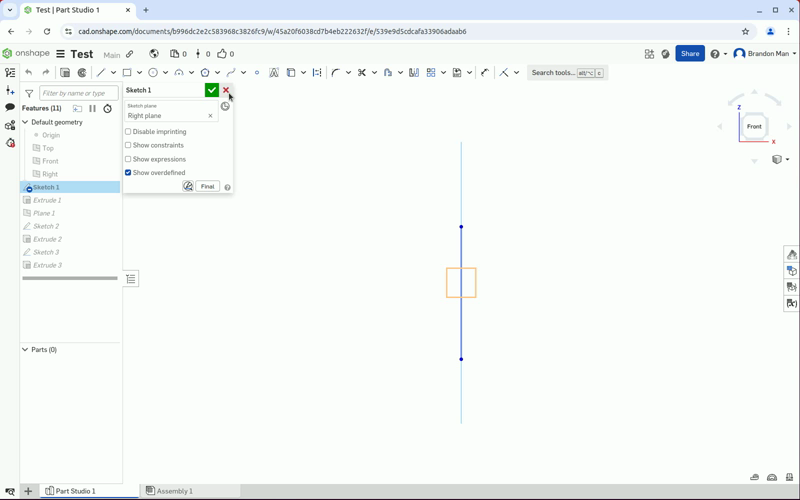
click(229, 92)
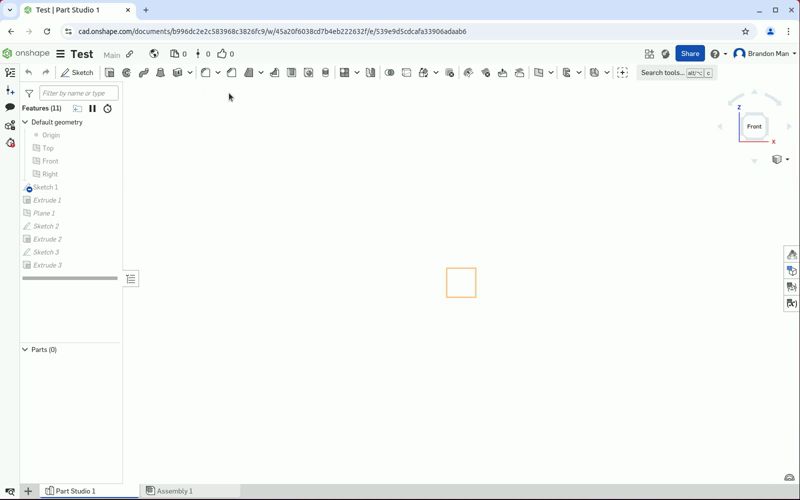
key(shift+s)
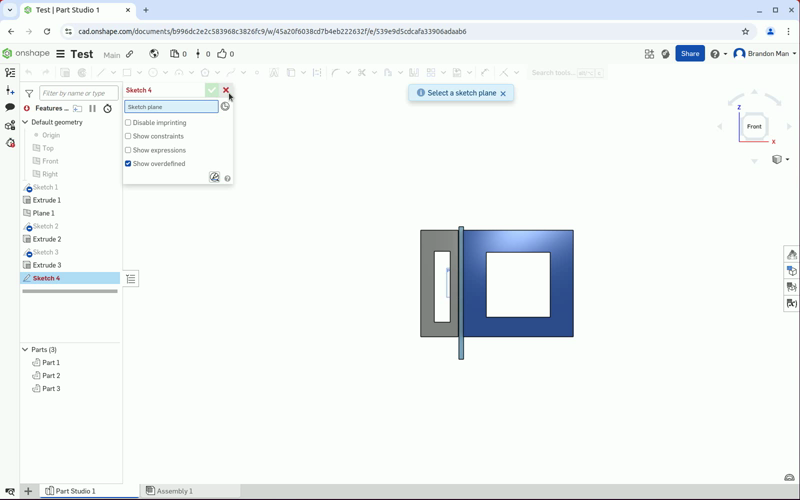
mouse_move(73, 215)
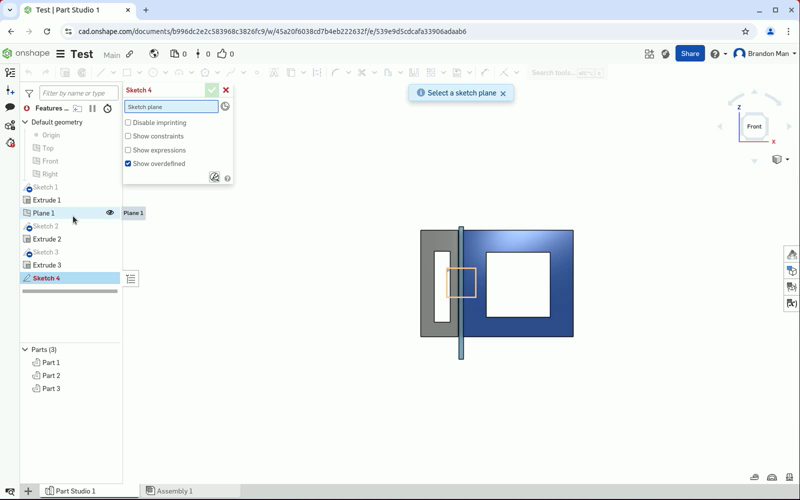
click(73, 215)
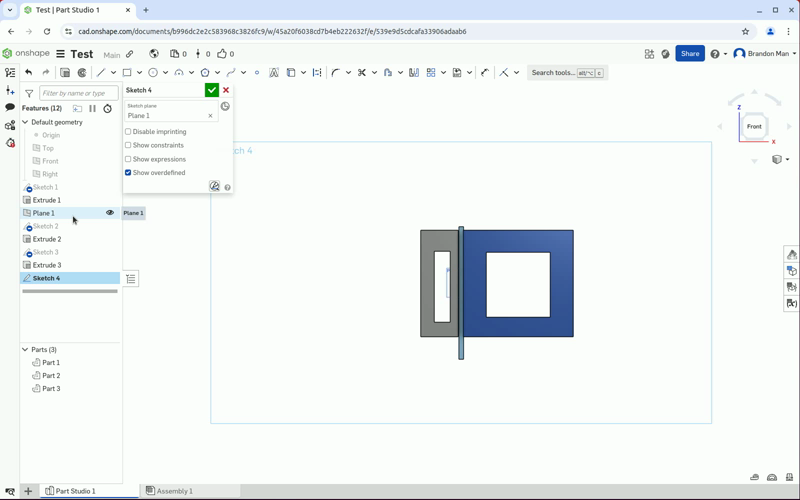
mouse_move(73, 352)
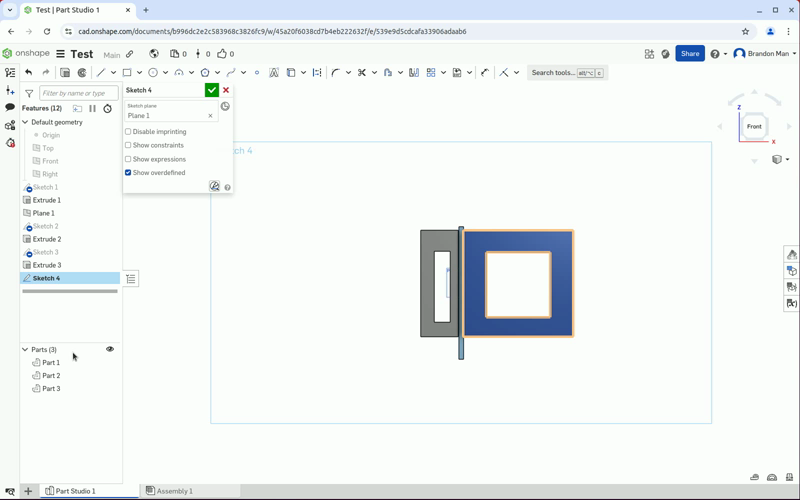
key(y)
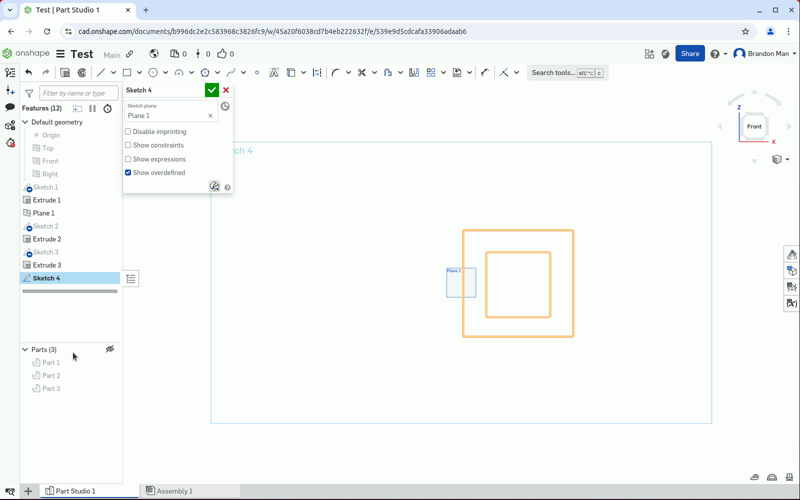
key(l)
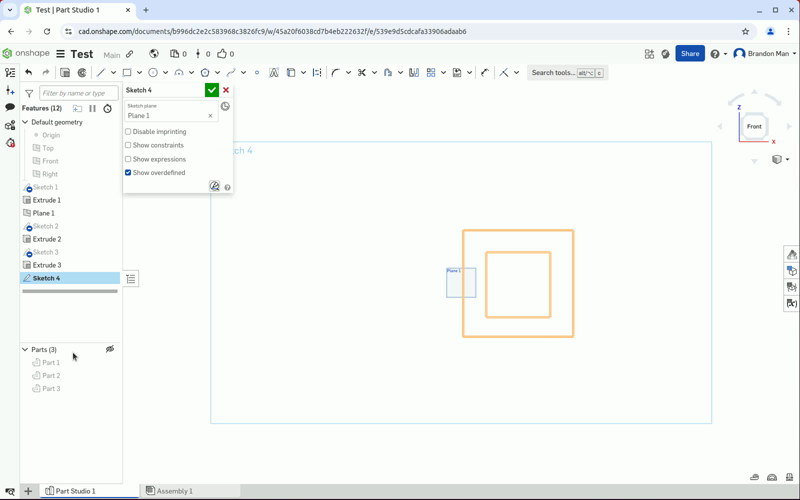
key_down(shift)
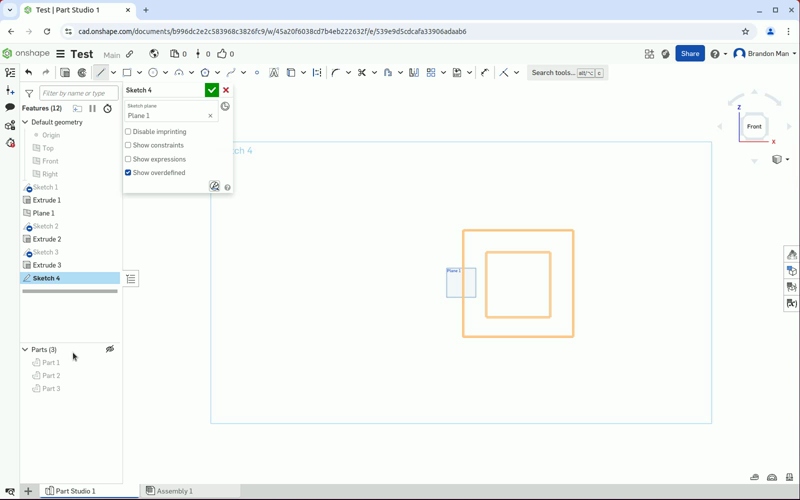
mouse_move(458, 336)
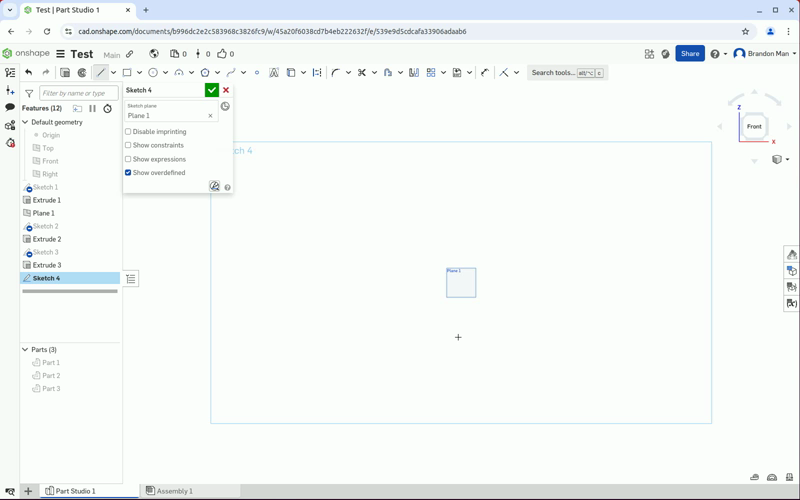
click(458, 336)
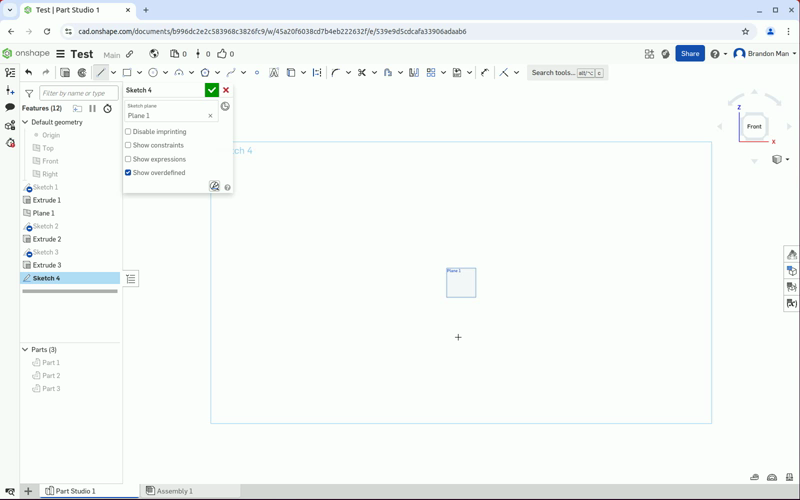
key_up(shift)
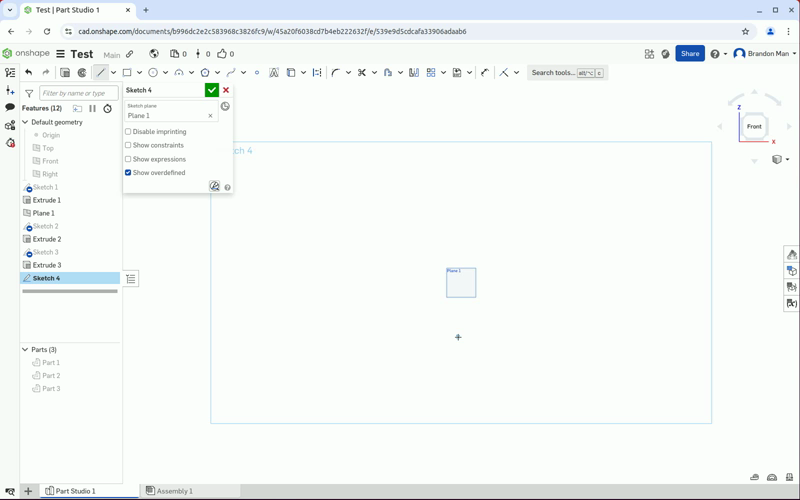
key_down(shift)
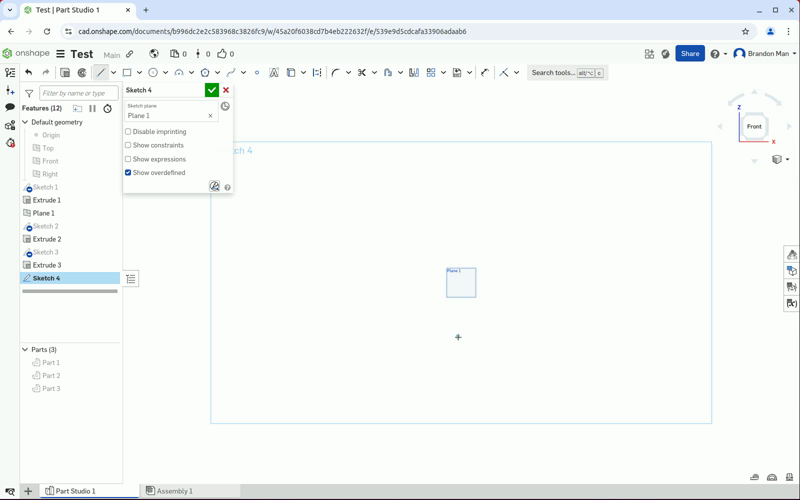
mouse_move(488, 336)
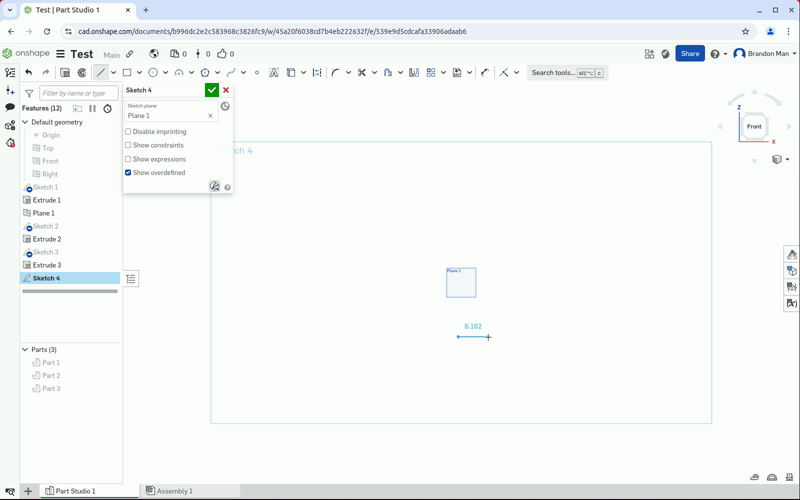
mouse_move(462, 336)
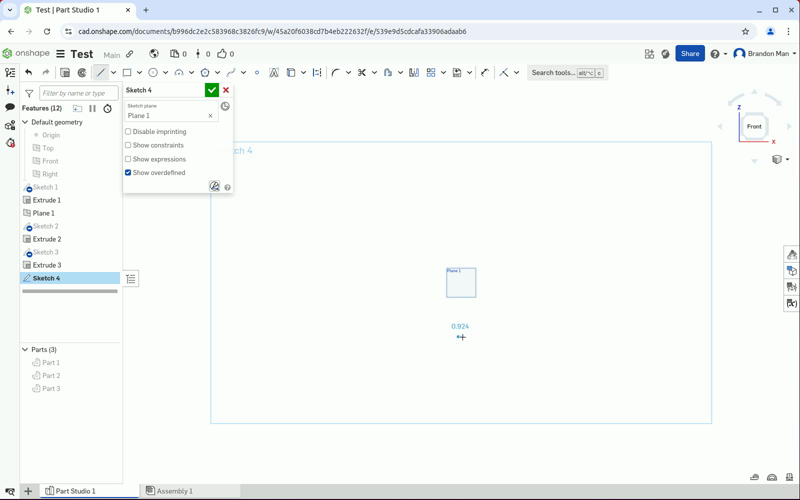
scroll(6)
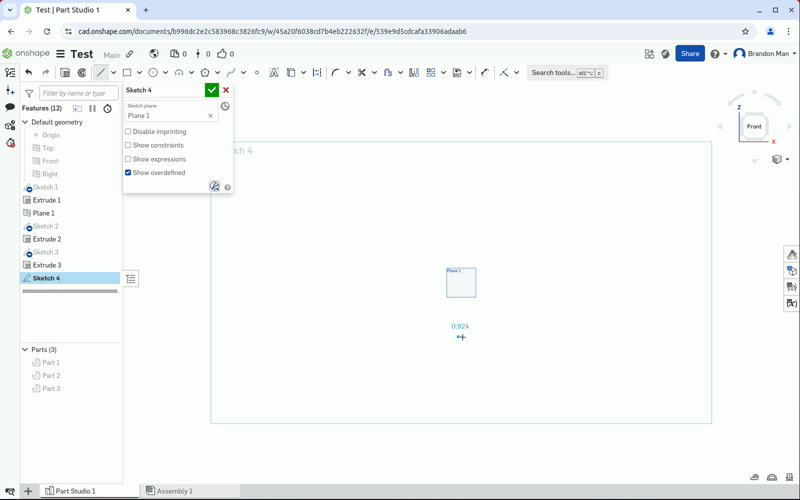
scroll(6)
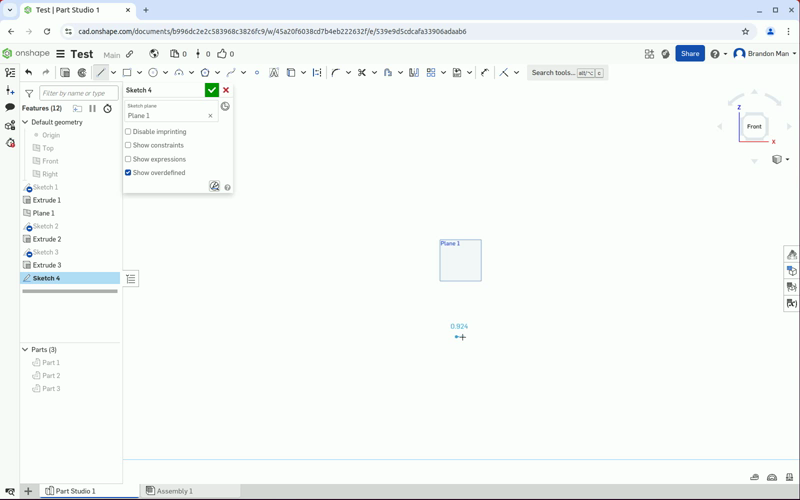
scroll(6)
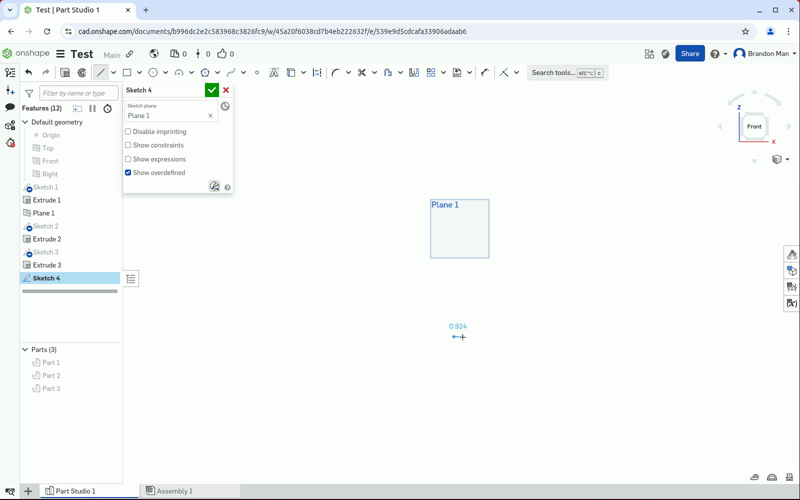
scroll(6)
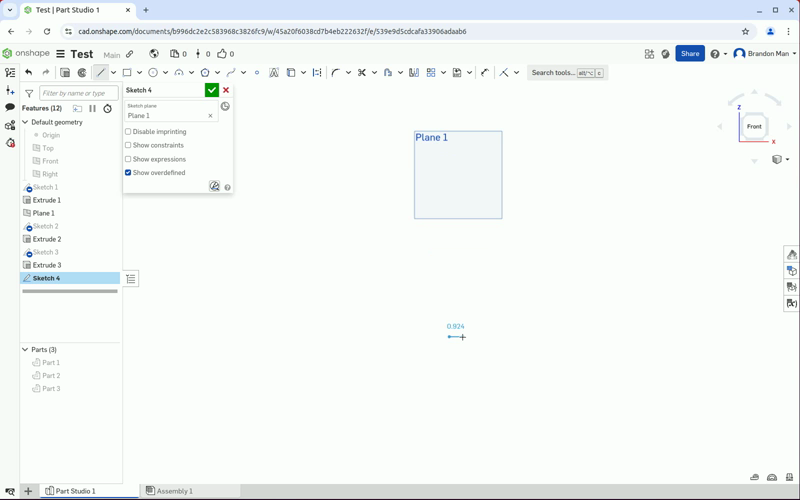
scroll(6)
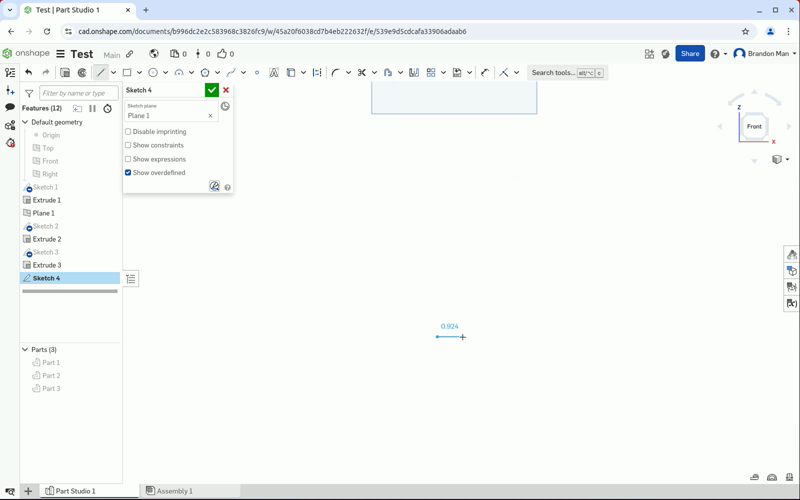
scroll(6)
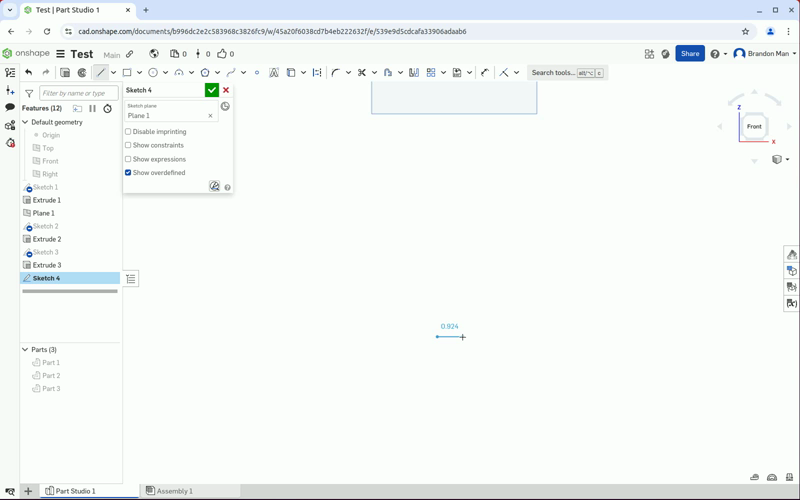
scroll(6)
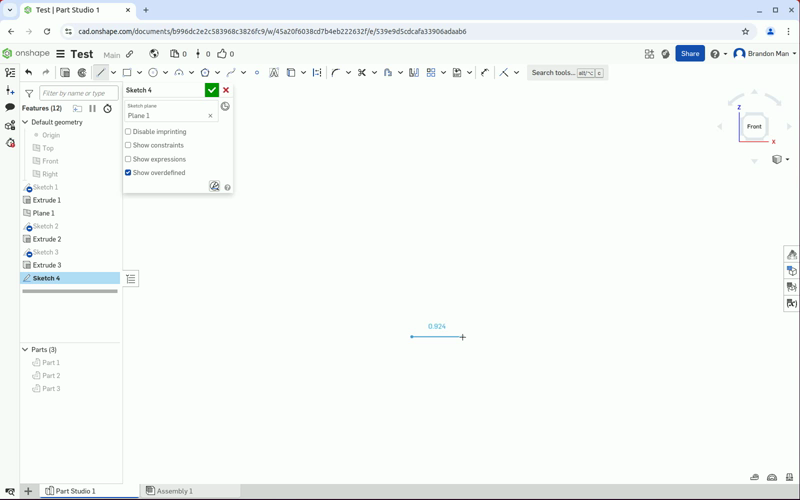
click(462, 336)
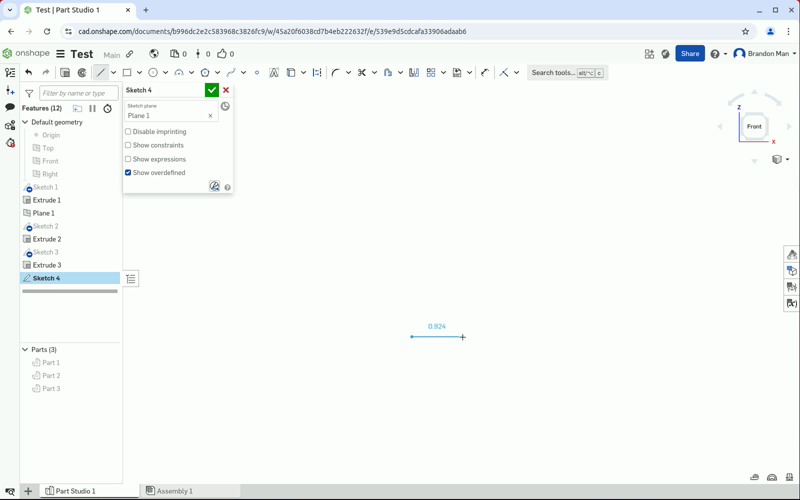
scroll(-6)
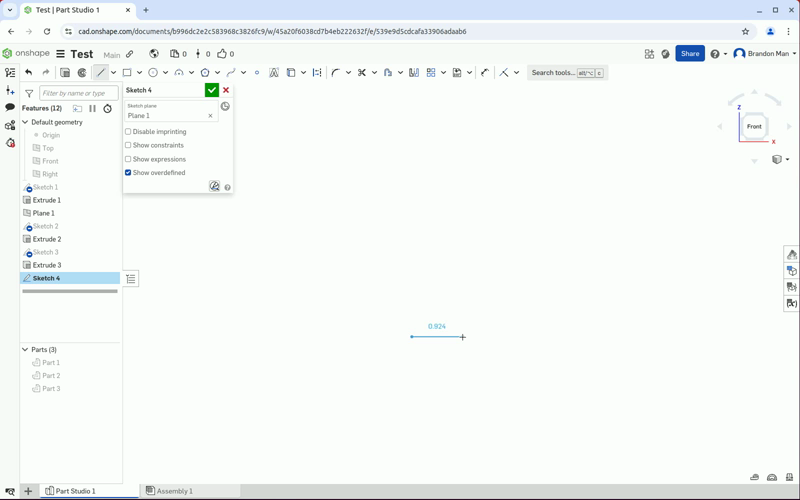
scroll(-6)
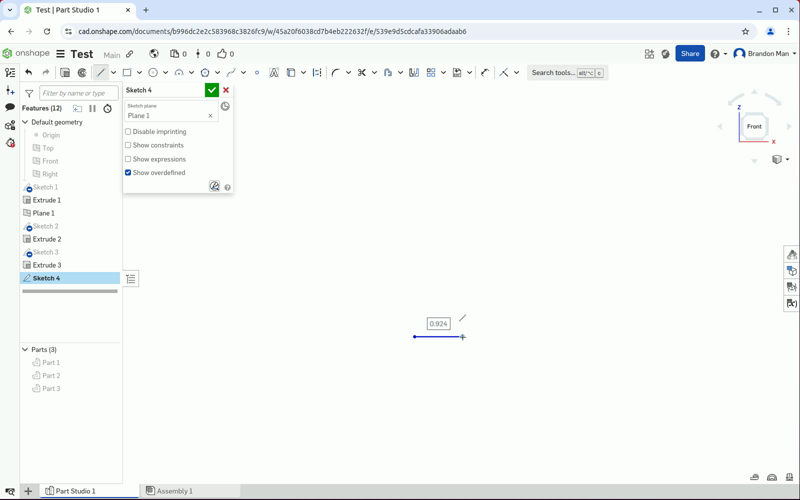
scroll(-6)
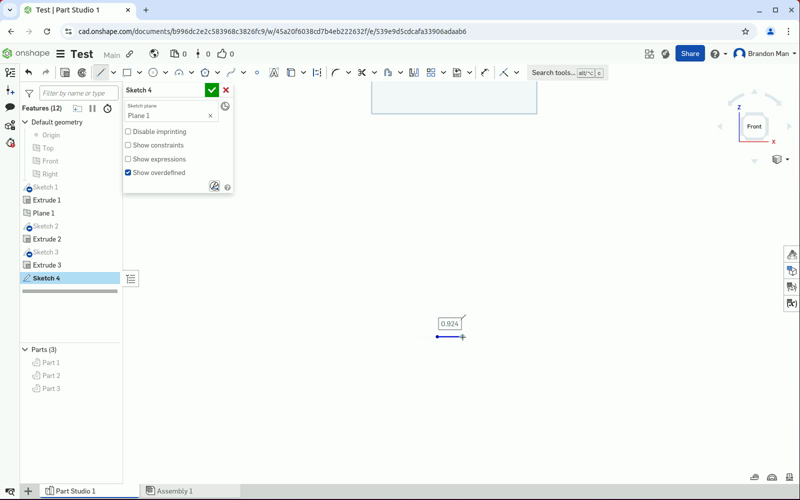
scroll(-6)
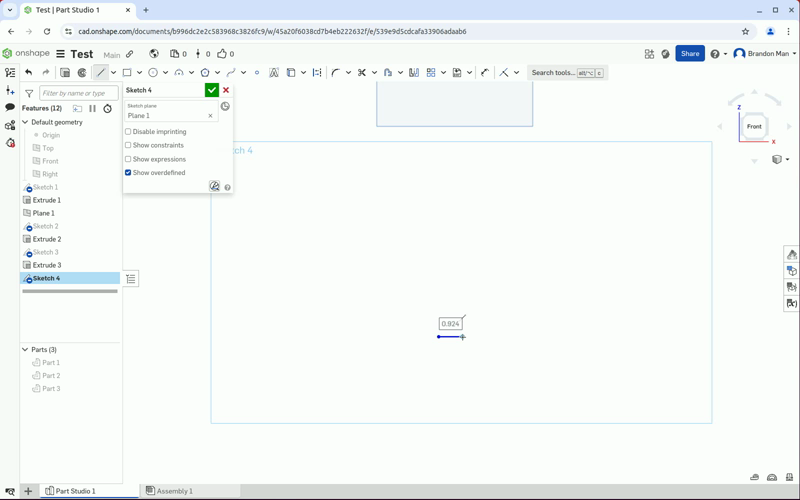
scroll(-6)
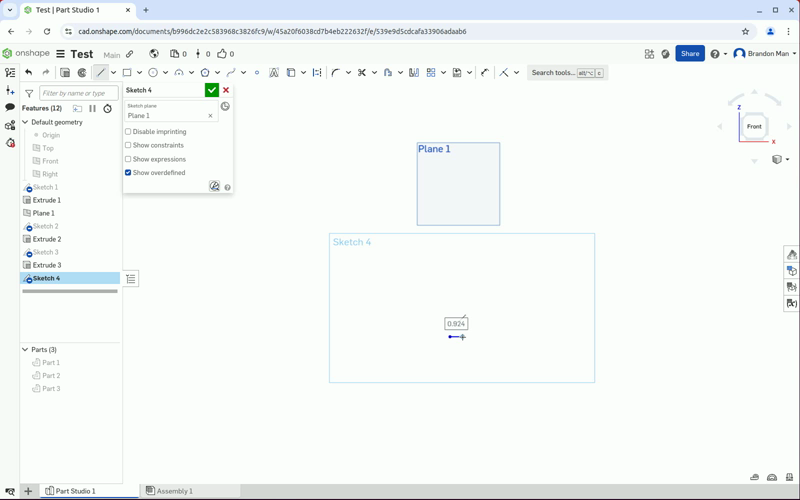
scroll(-6)
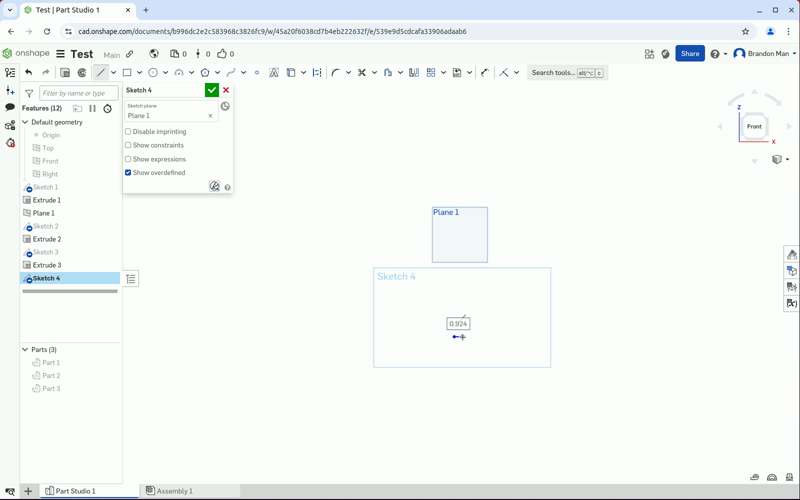
scroll(-6)
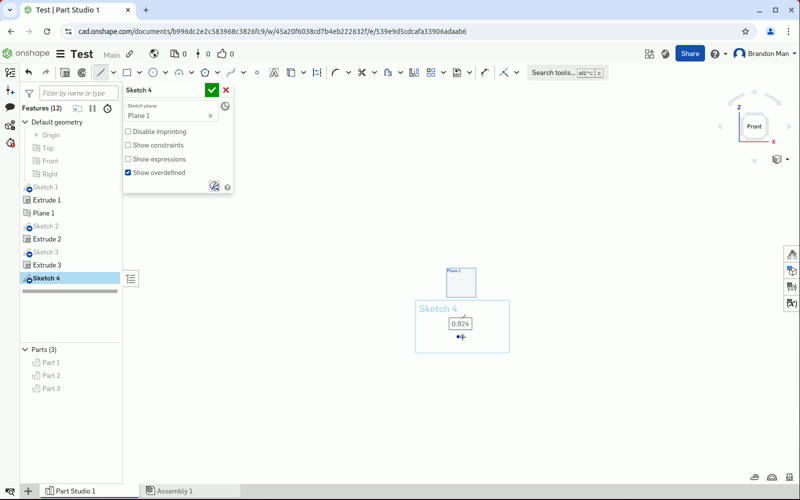
key_up(shift)
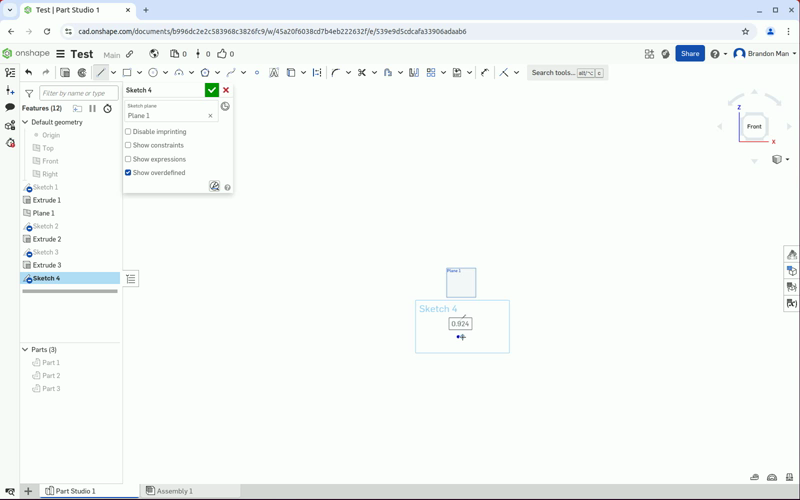
key_down(shift)
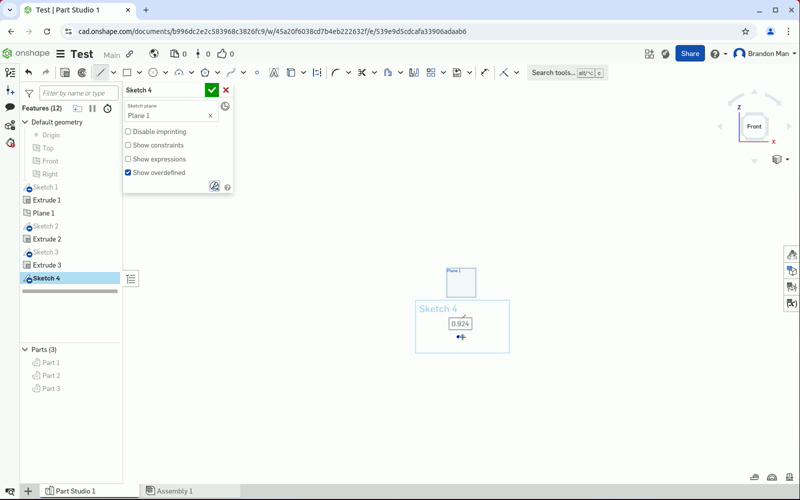
mouse_move(462, 230)
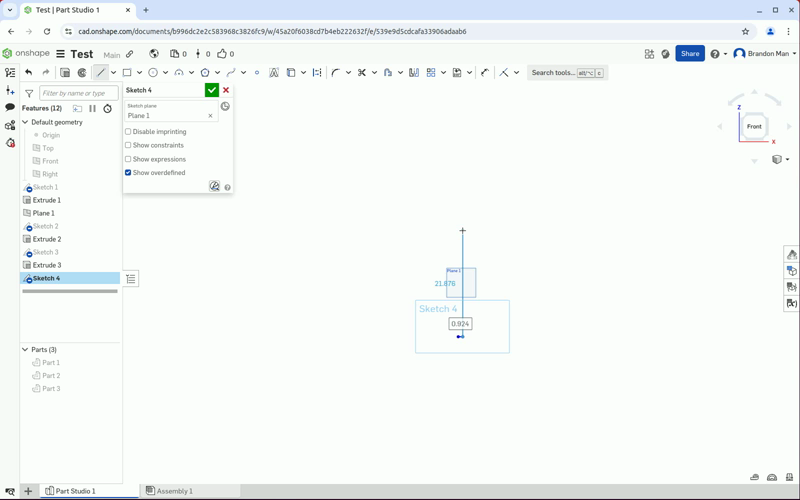
click(462, 230)
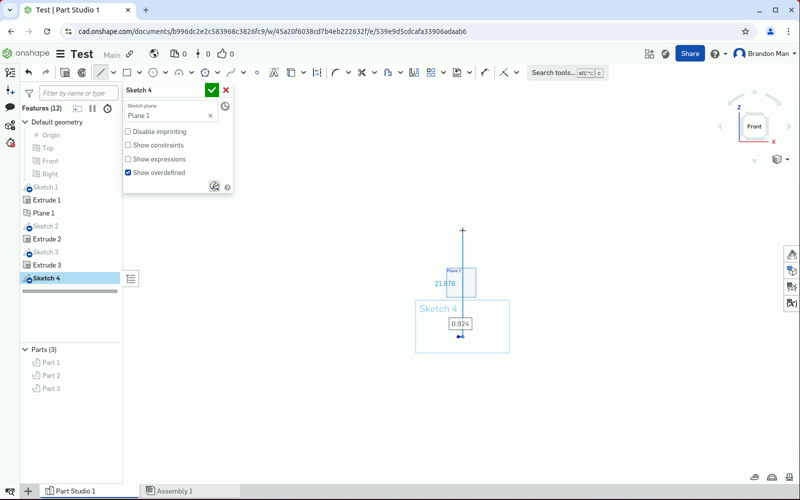
key_up(shift)
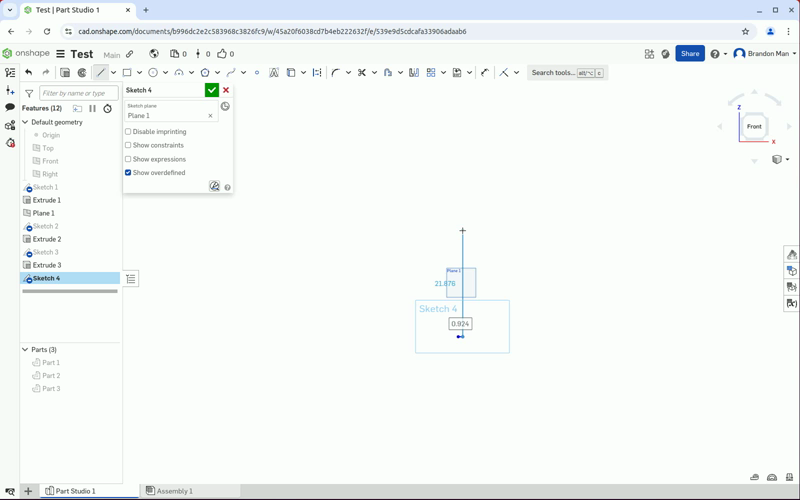
key_down(shift)
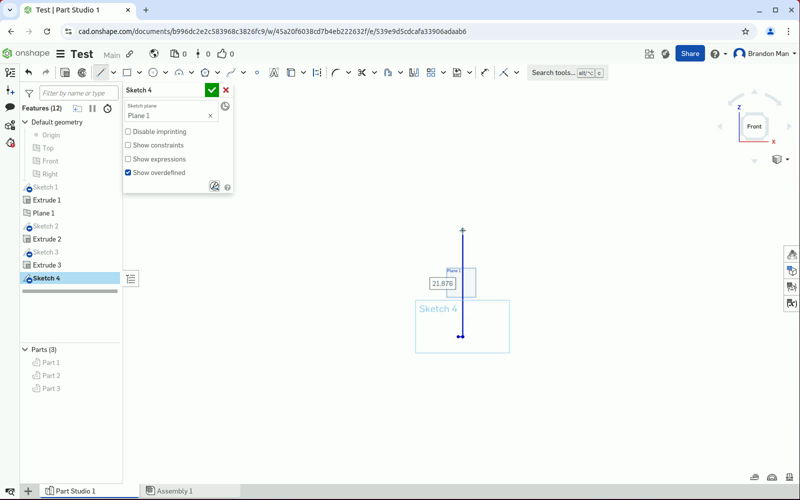
mouse_move(492, 230)
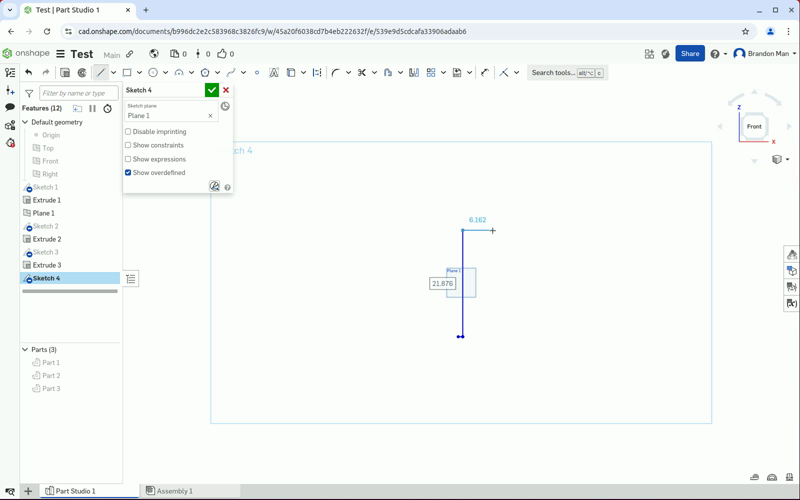
mouse_move(458, 230)
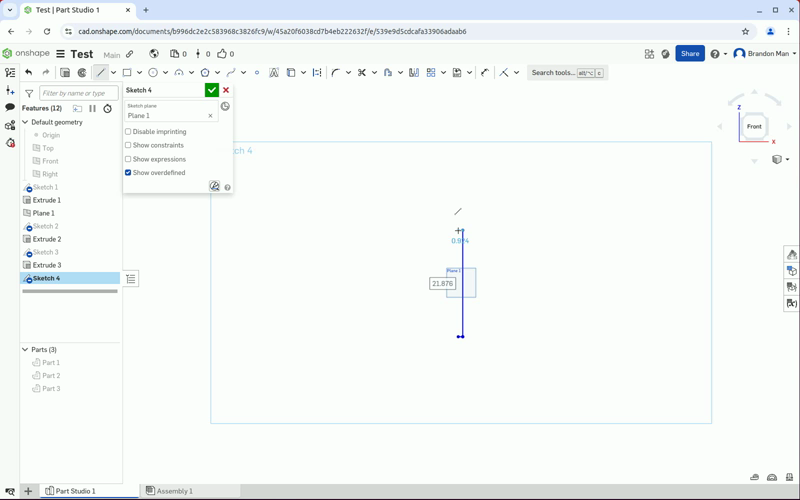
scroll(6)
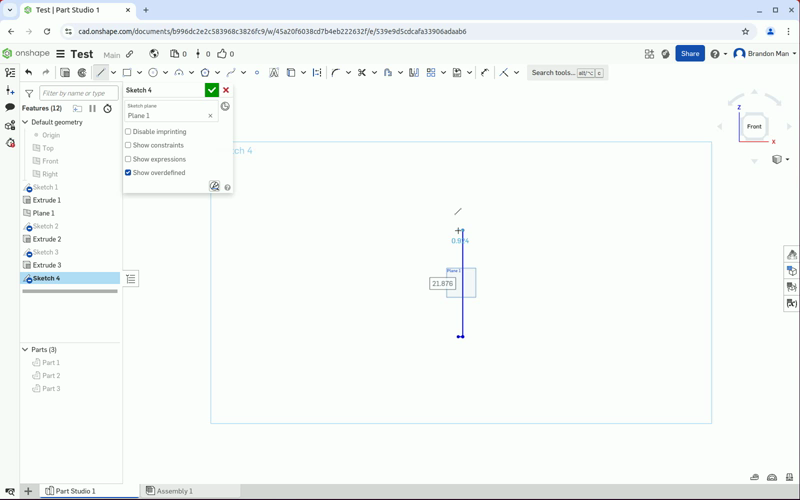
scroll(6)
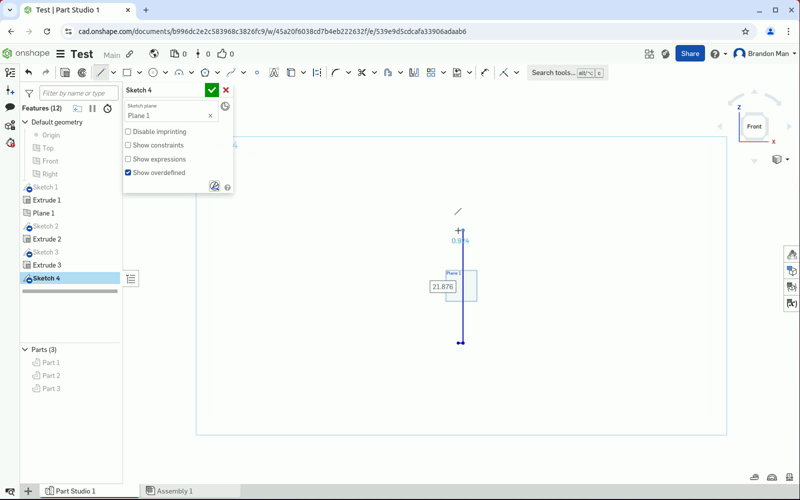
scroll(6)
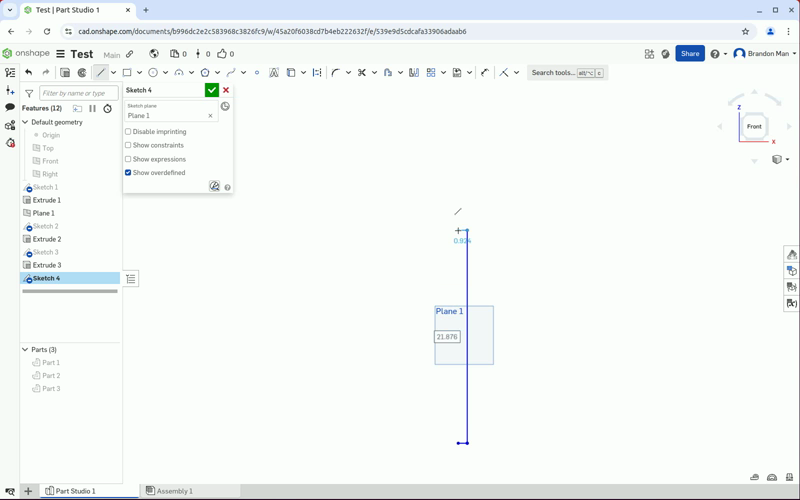
scroll(6)
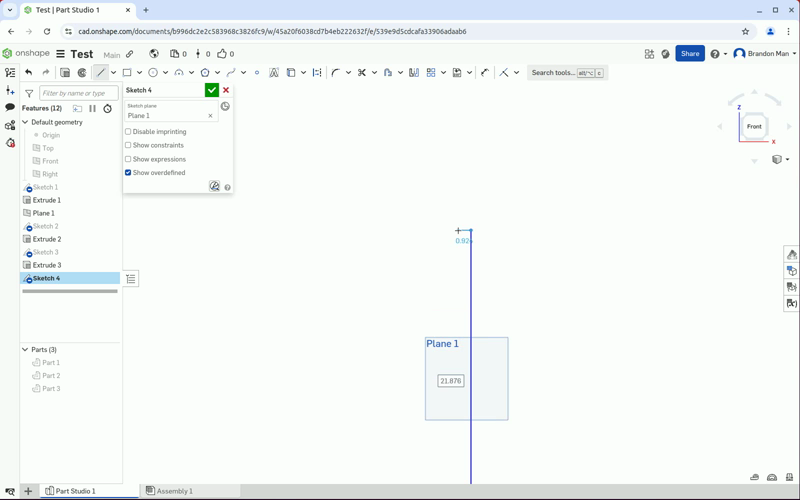
scroll(6)
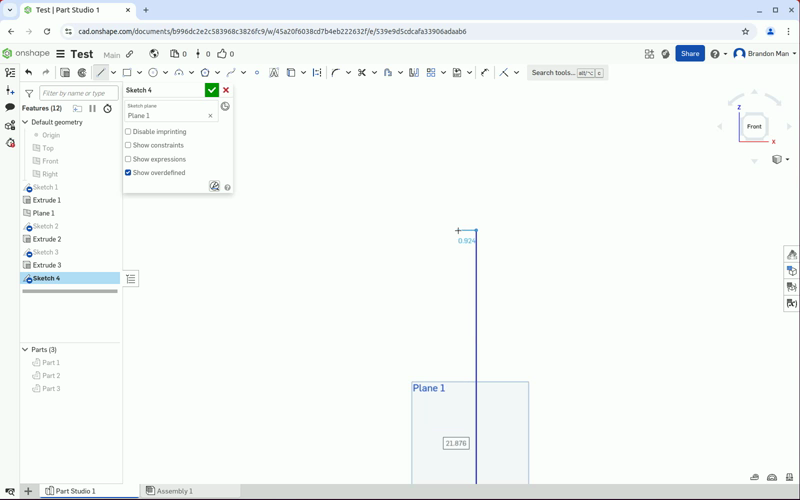
scroll(6)
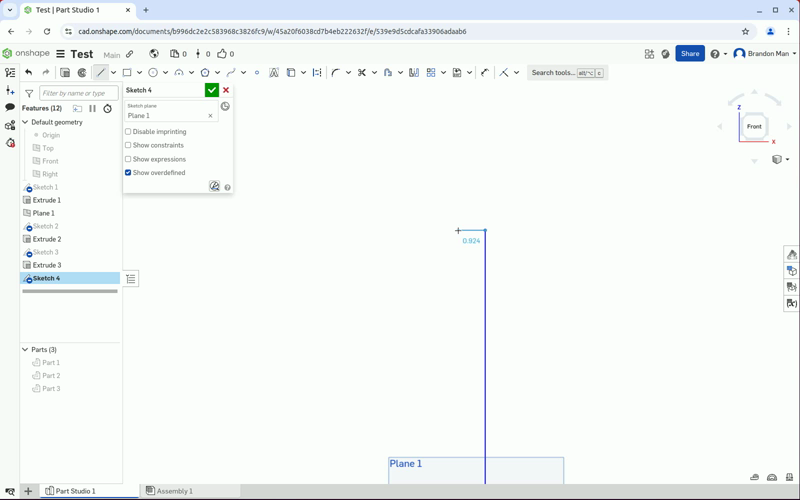
scroll(6)
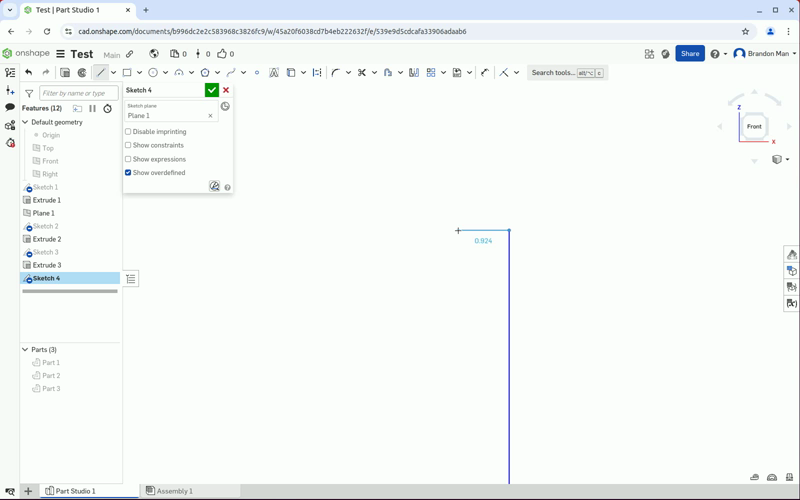
click(458, 230)
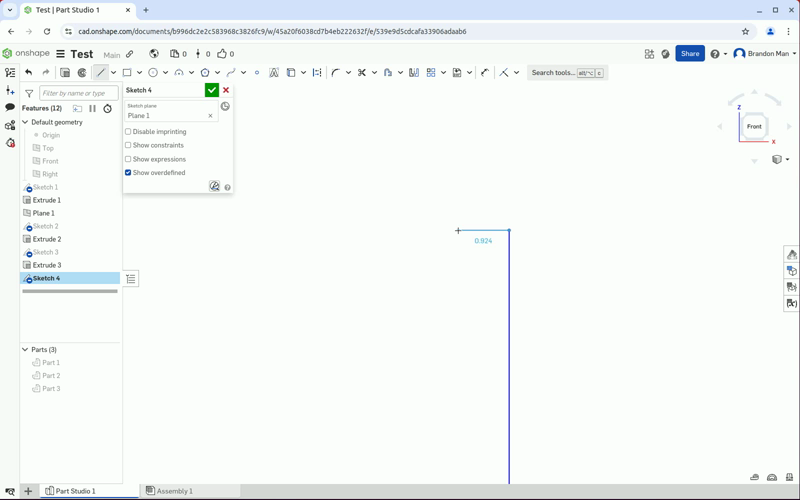
scroll(-6)
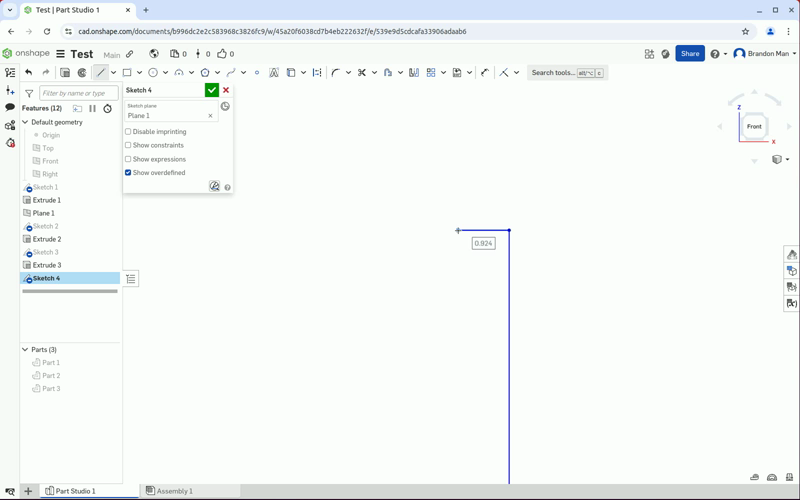
scroll(-6)
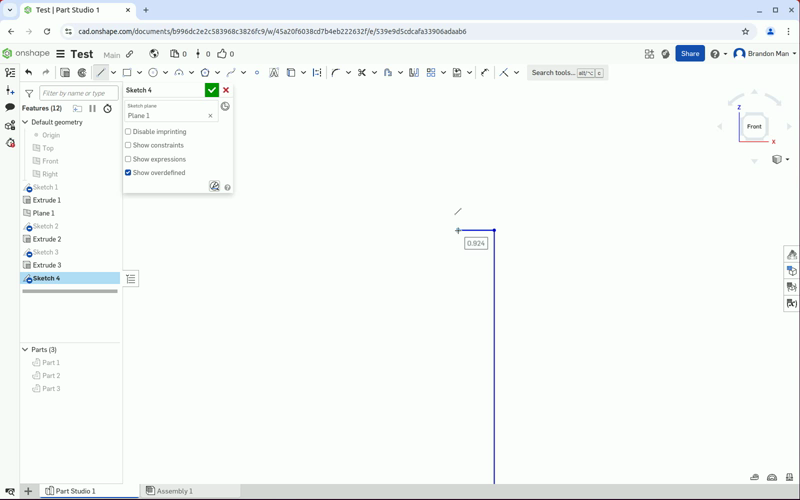
scroll(-6)
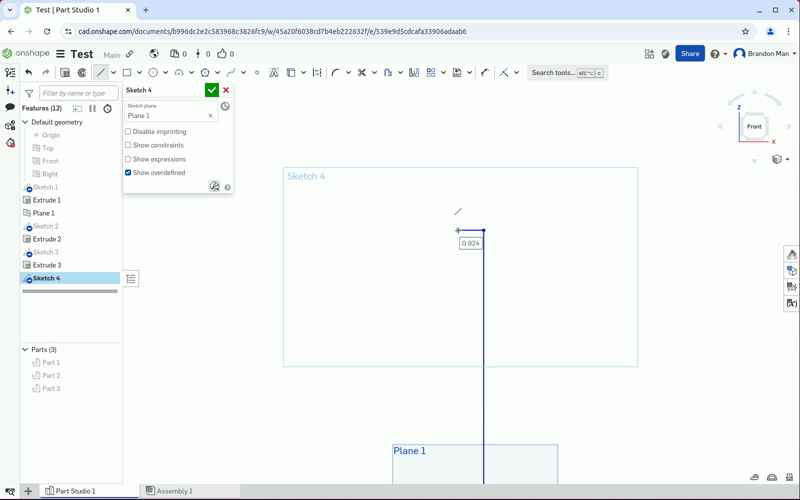
scroll(-6)
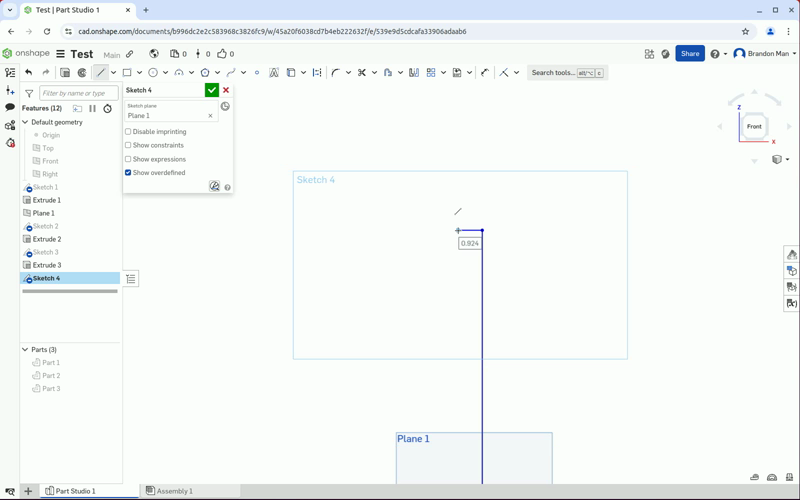
scroll(-6)
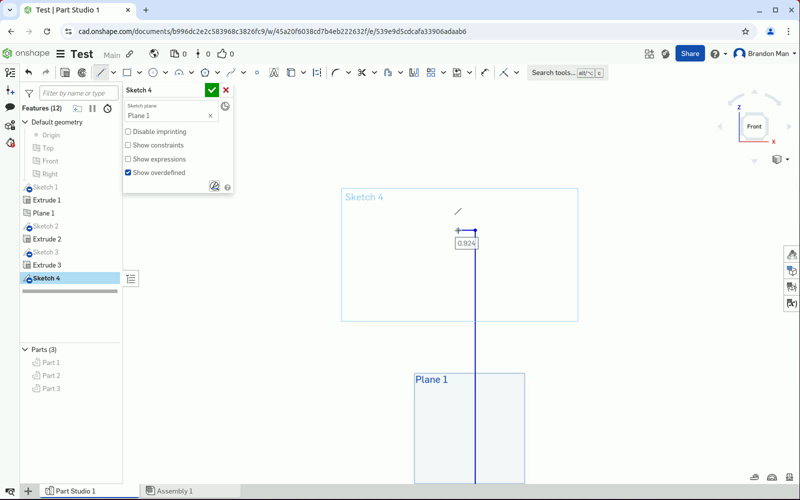
scroll(-6)
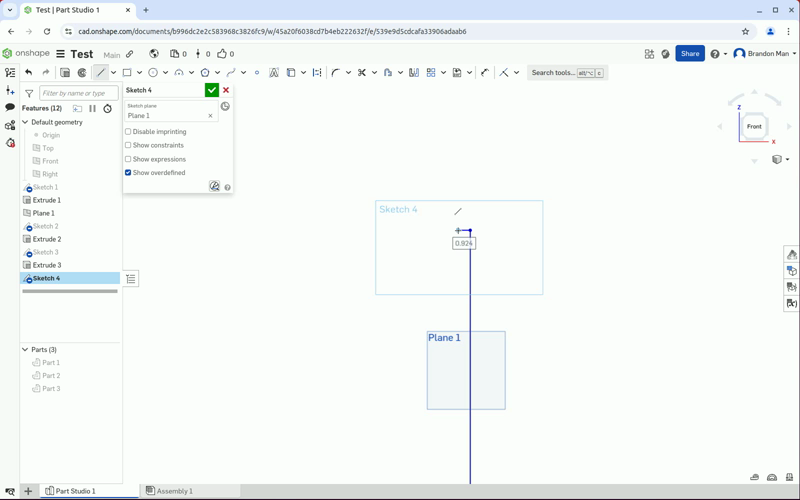
scroll(-6)
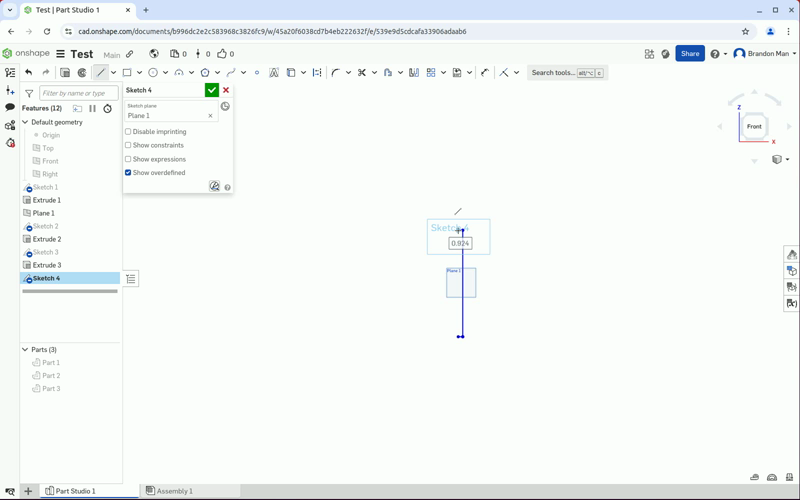
key_up(shift)
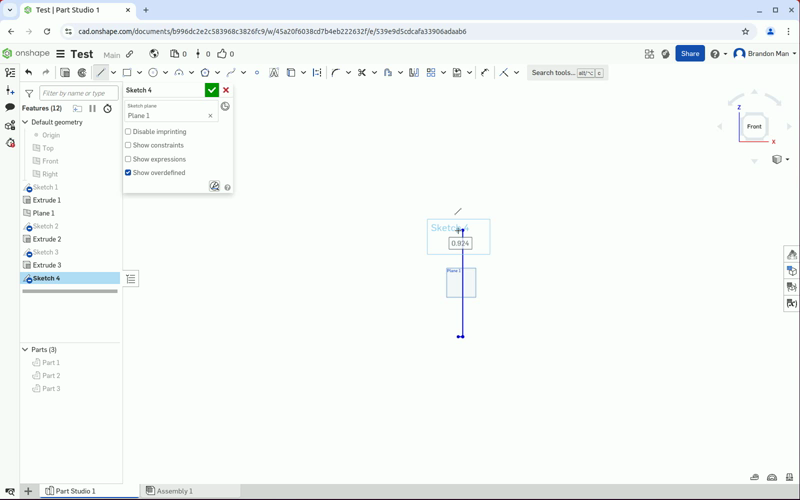
key_down(shift)
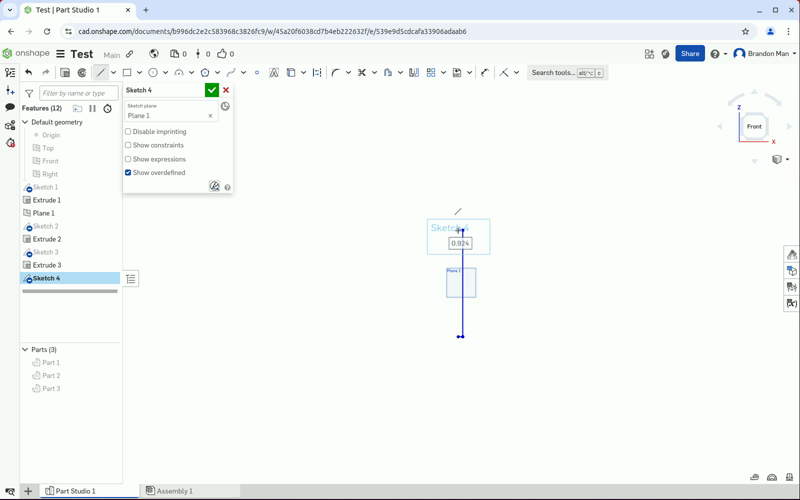
mouse_move(458, 336)
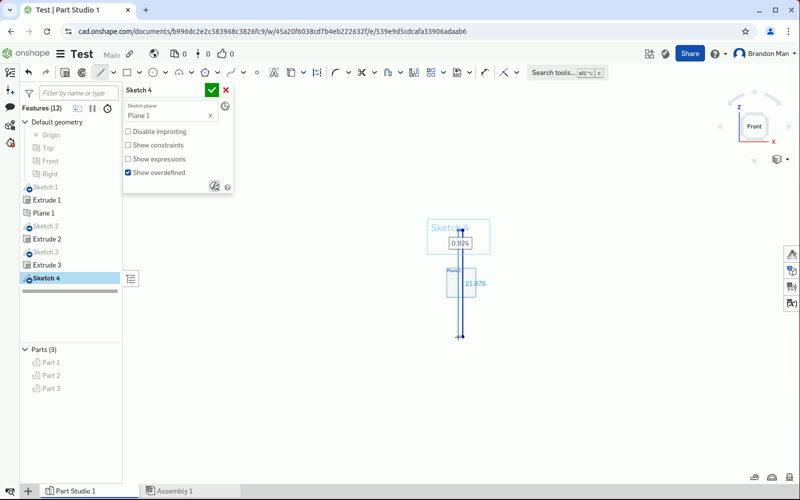
scroll(6)
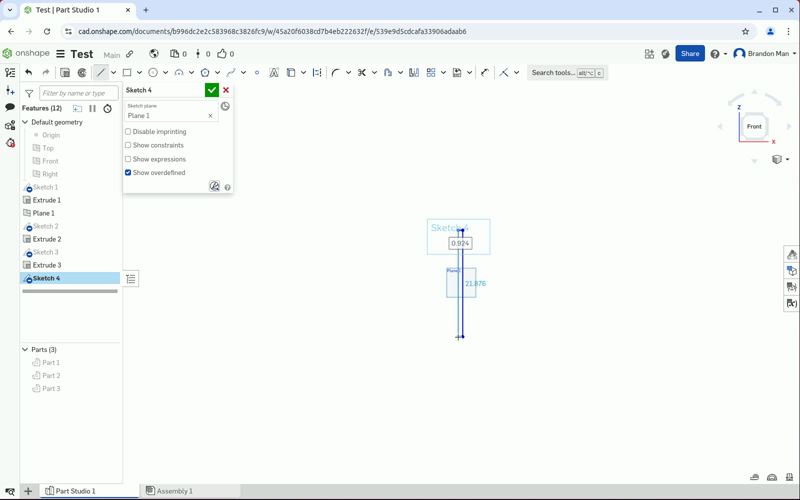
scroll(6)
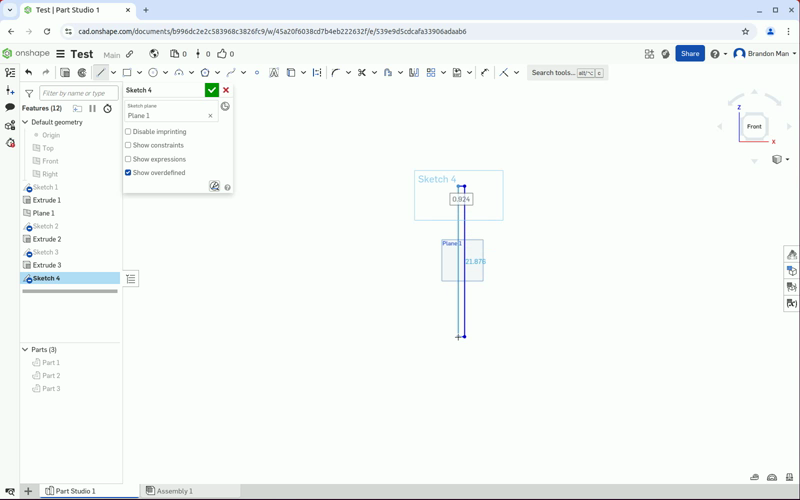
scroll(6)
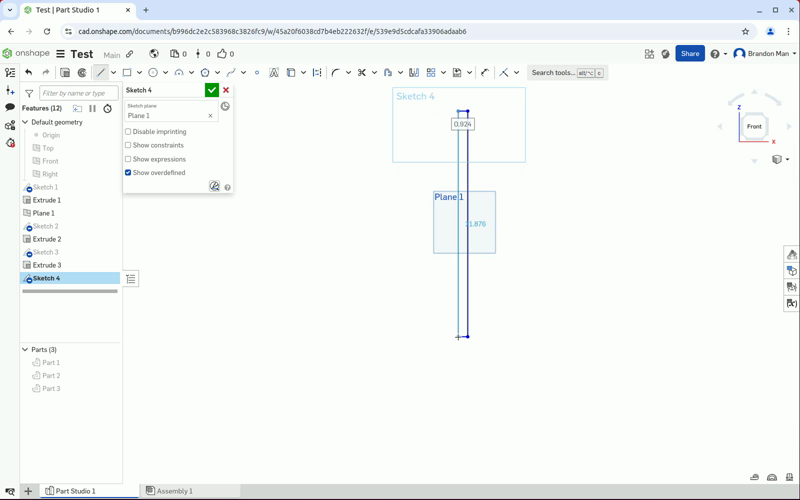
scroll(6)
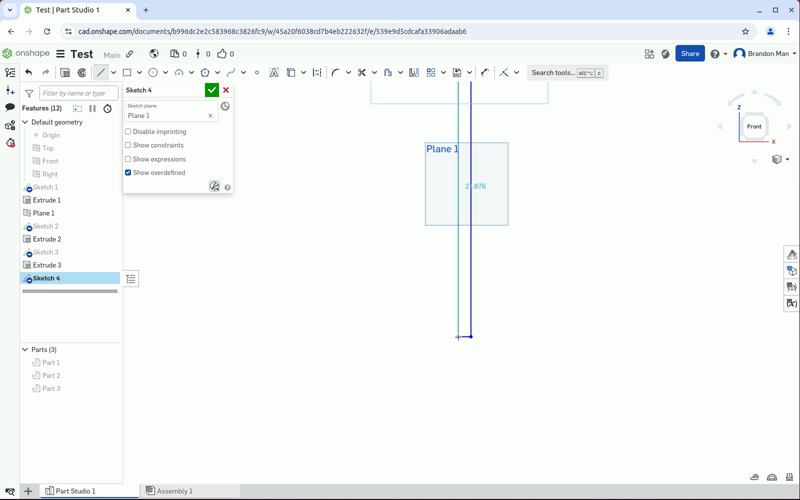
scroll(6)
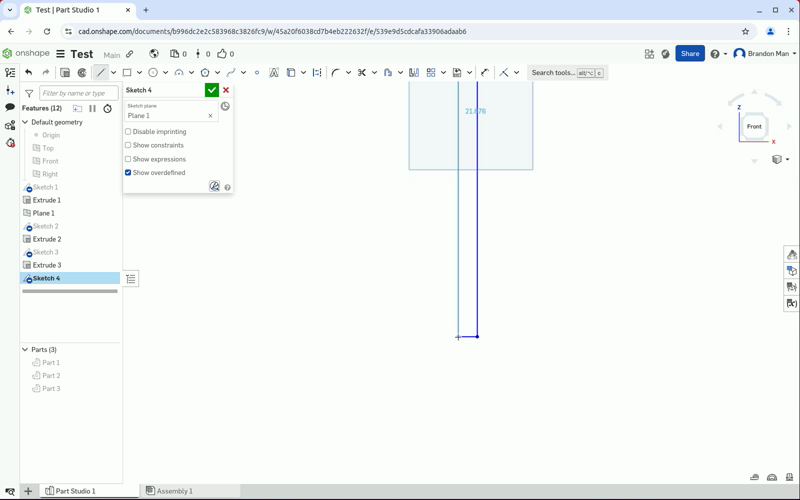
scroll(6)
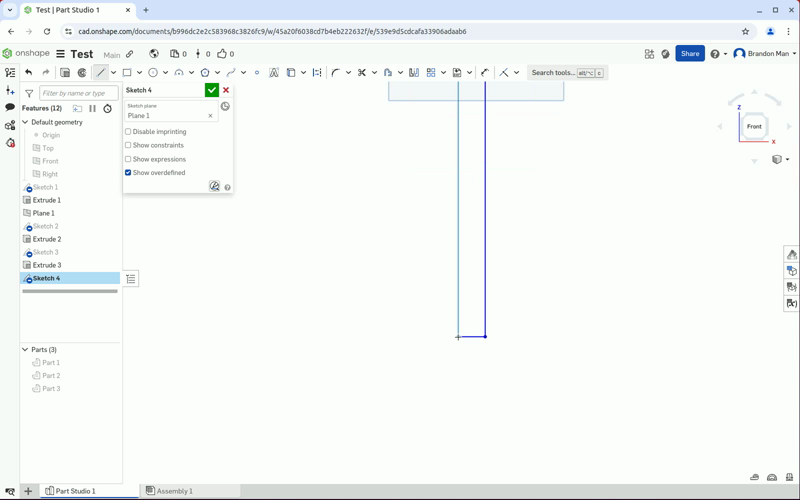
scroll(6)
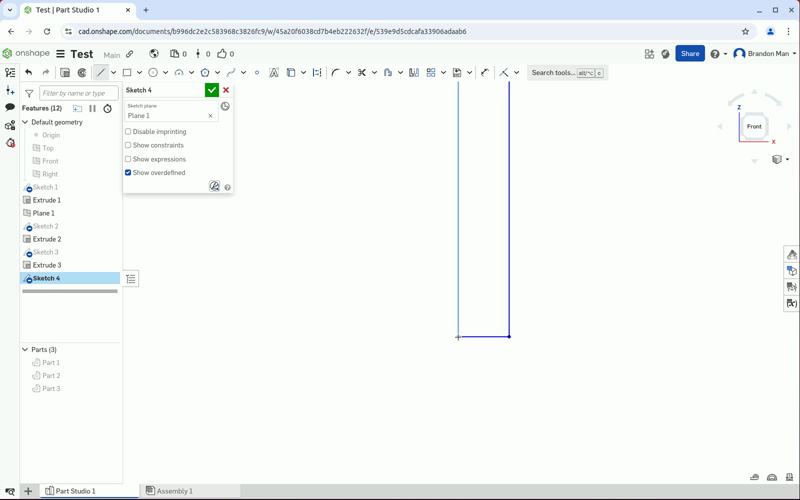
key_up(shift)
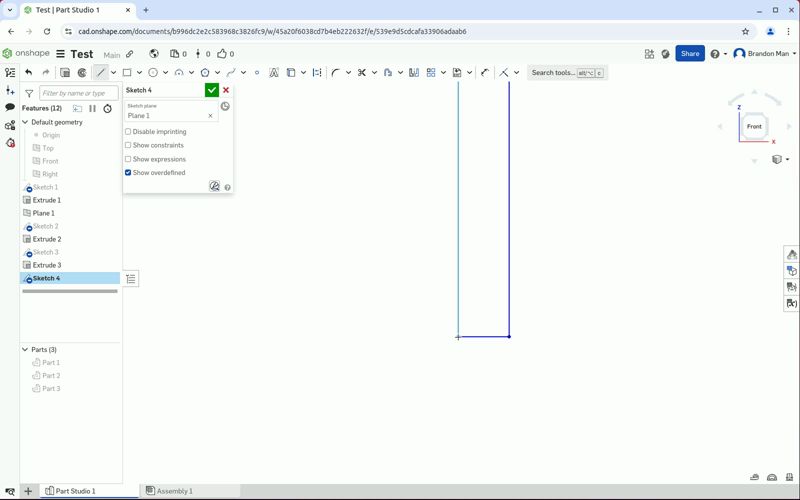
click(458, 336)
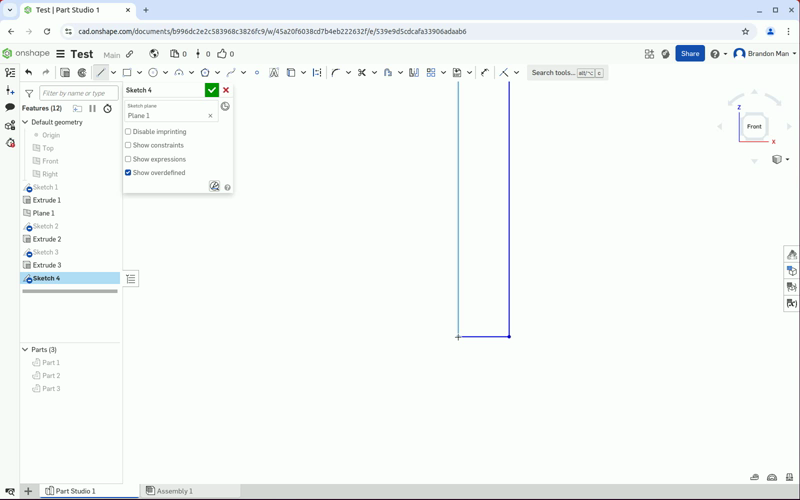
scroll(-6)
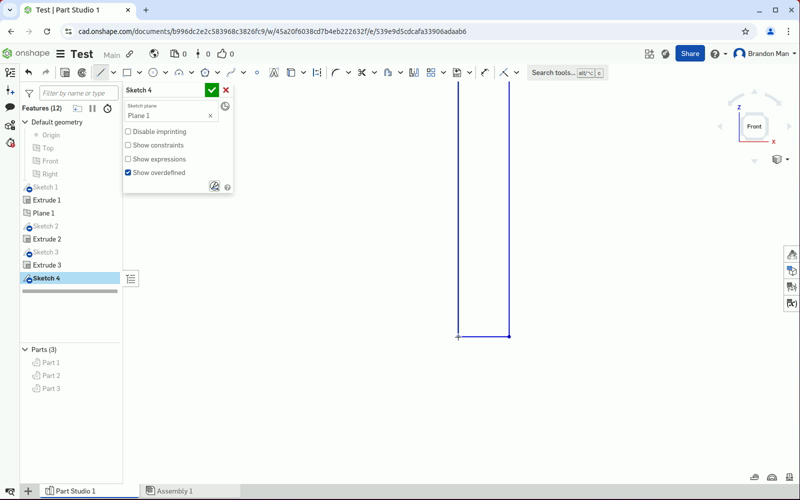
scroll(-6)
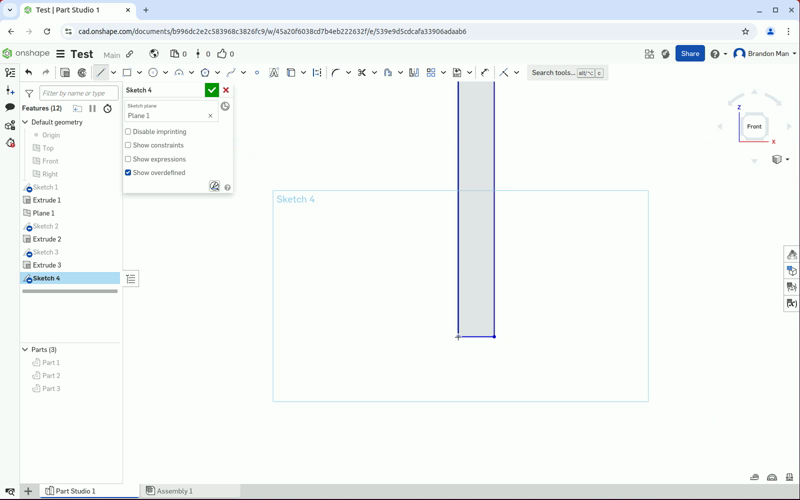
scroll(-6)
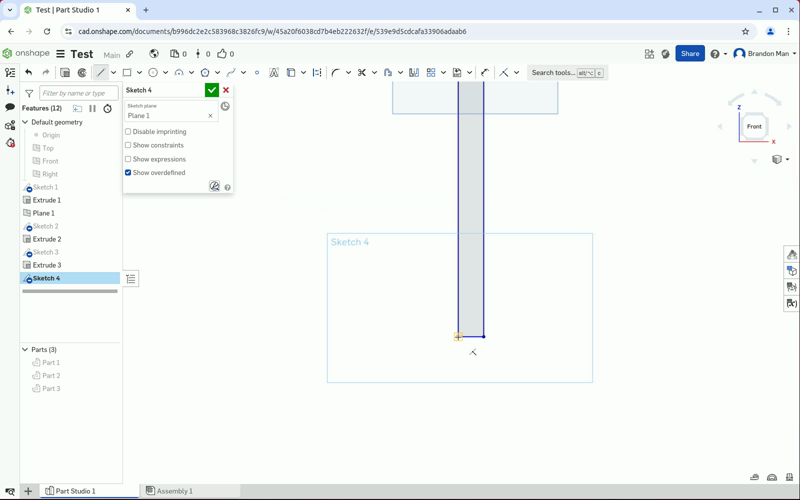
scroll(-6)
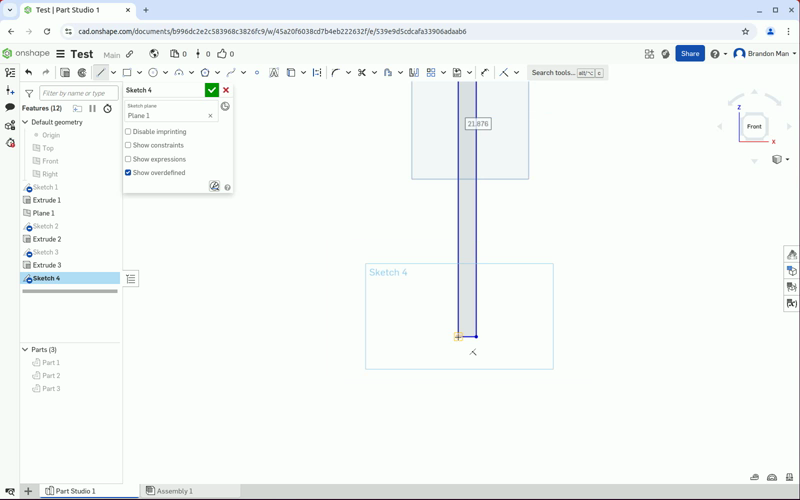
scroll(-6)
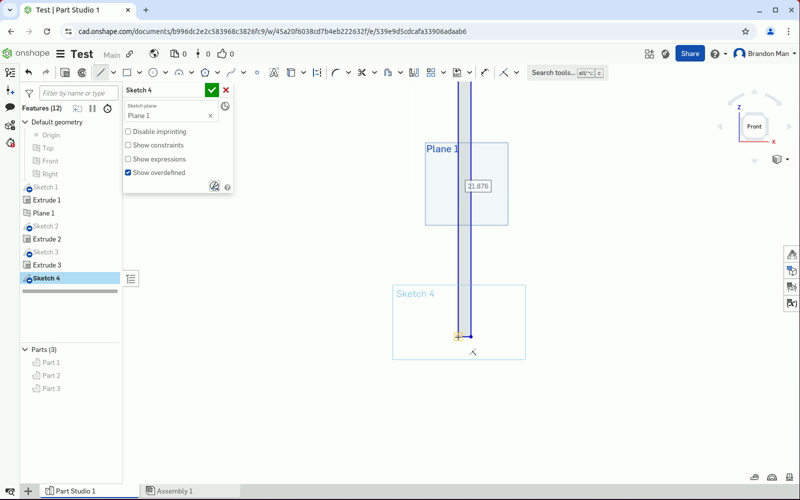
scroll(-6)
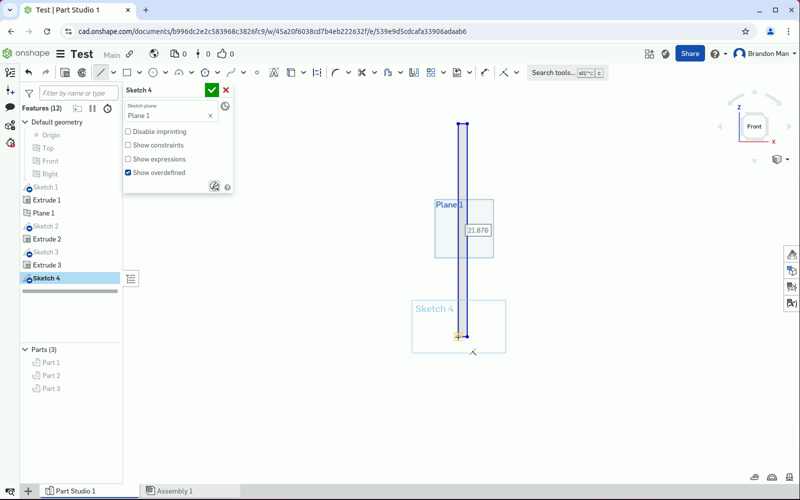
scroll(-6)
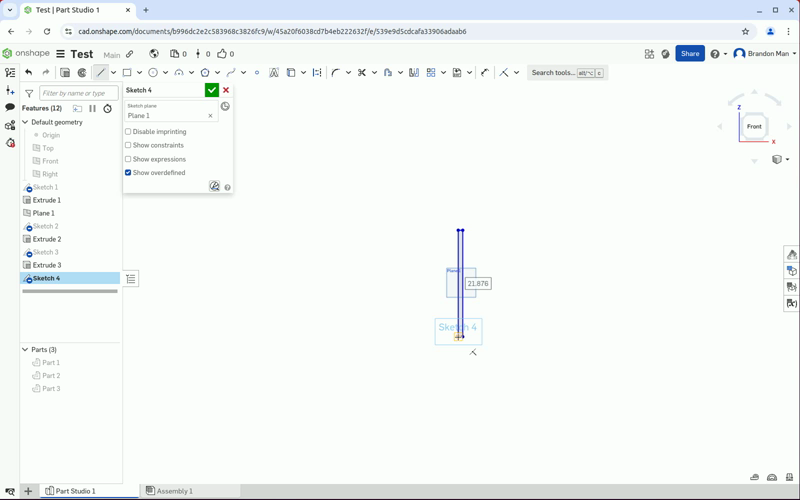
key(esc)
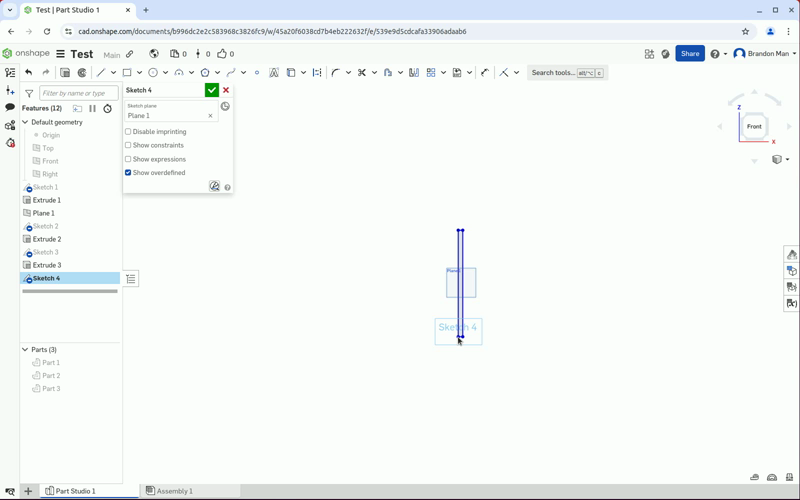
mouse_move(459, 258)
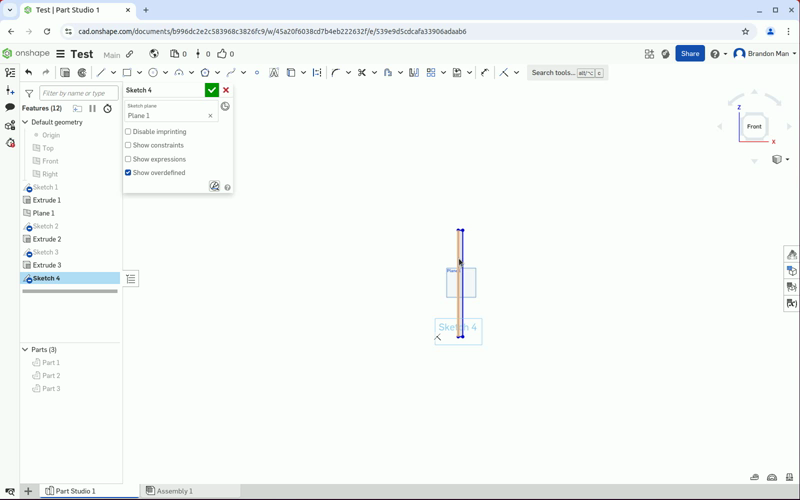
scroll(6)
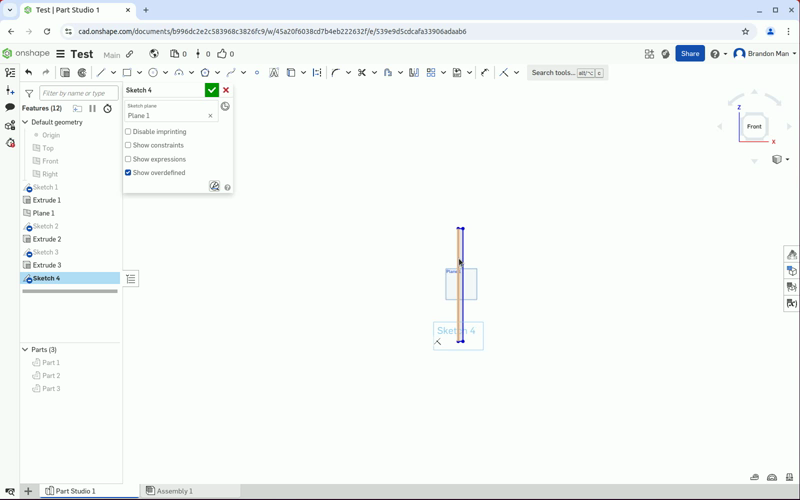
scroll(6)
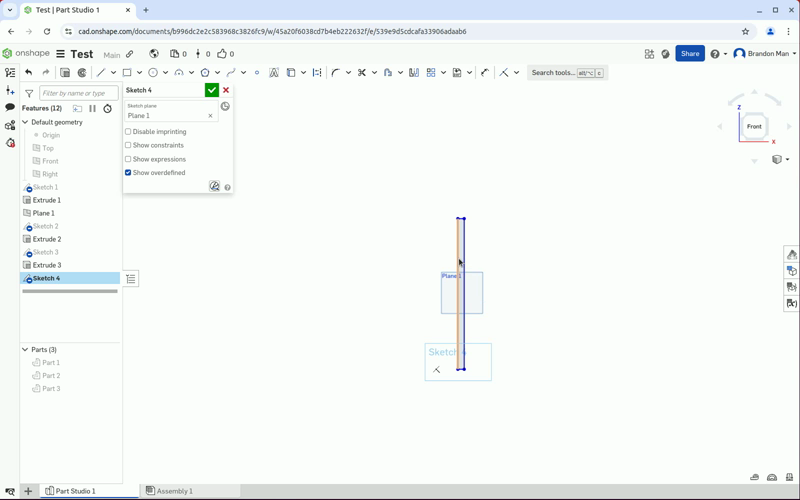
scroll(6)
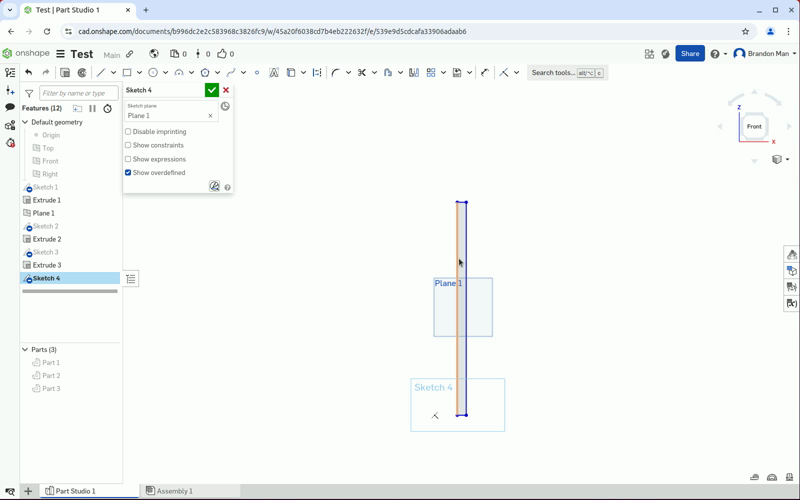
scroll(6)
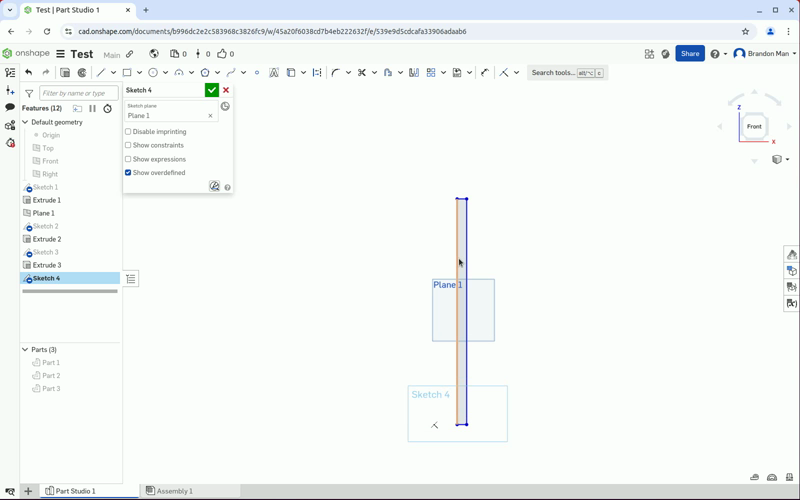
scroll(6)
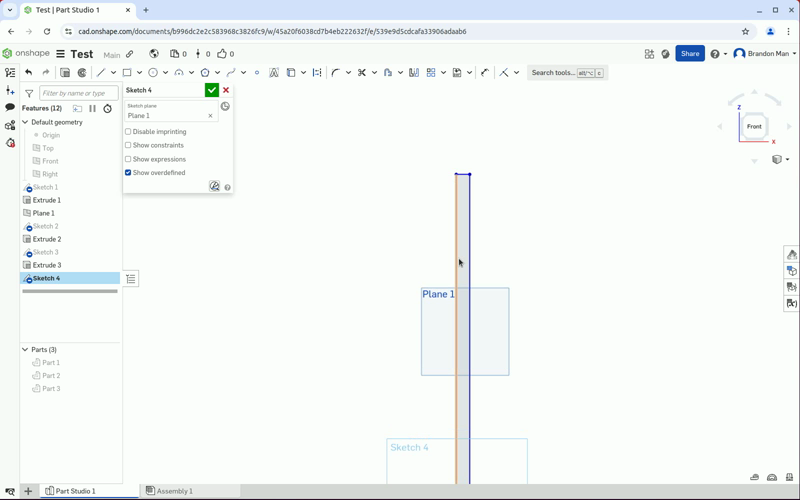
scroll(6)
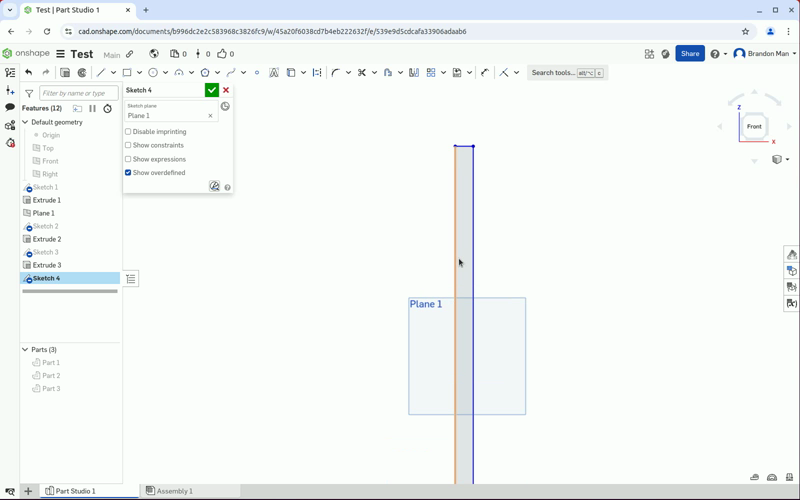
scroll(6)
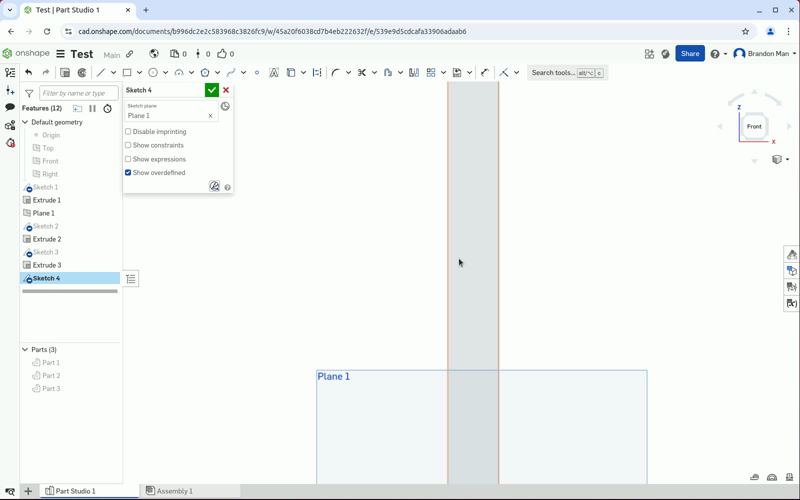
click(459, 258)
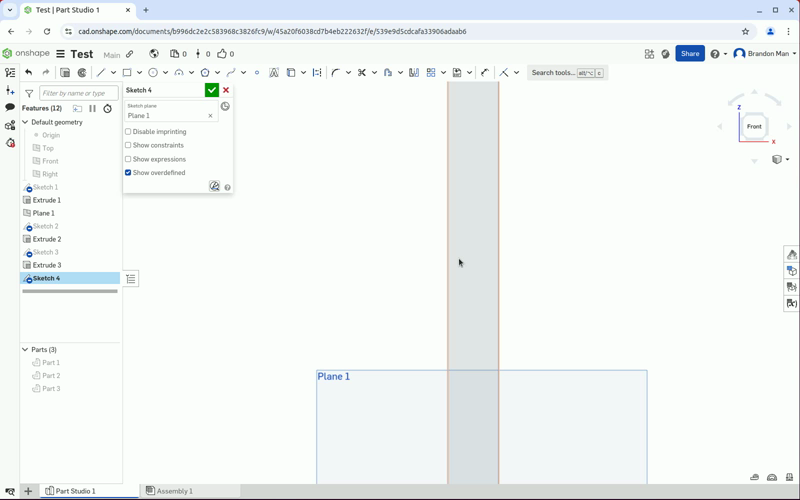
scroll(-6)
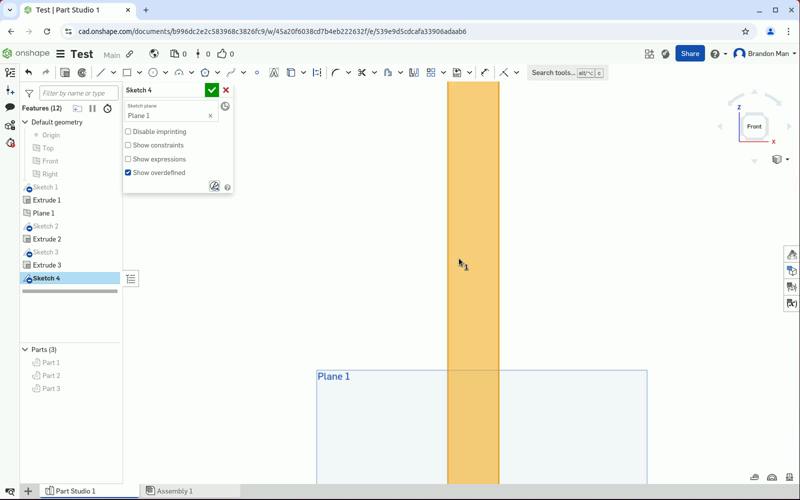
scroll(-6)
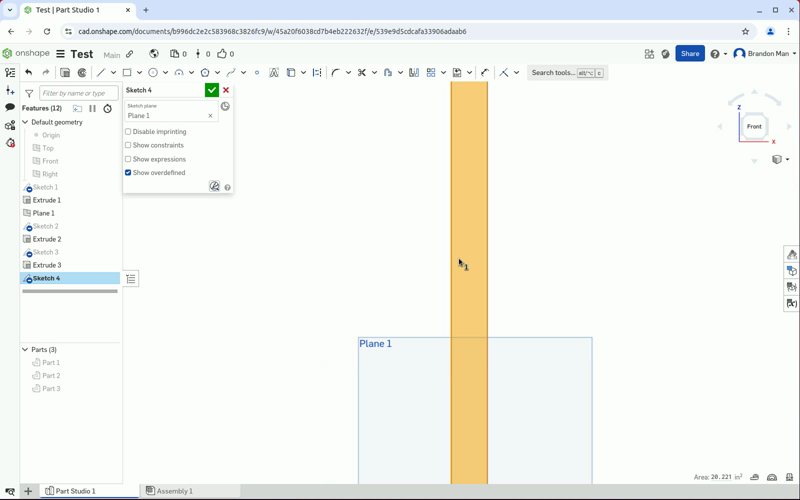
scroll(-6)
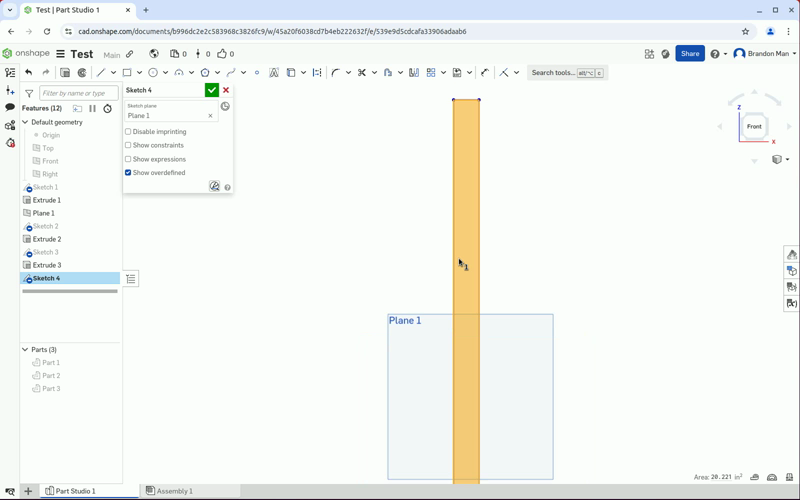
scroll(-6)
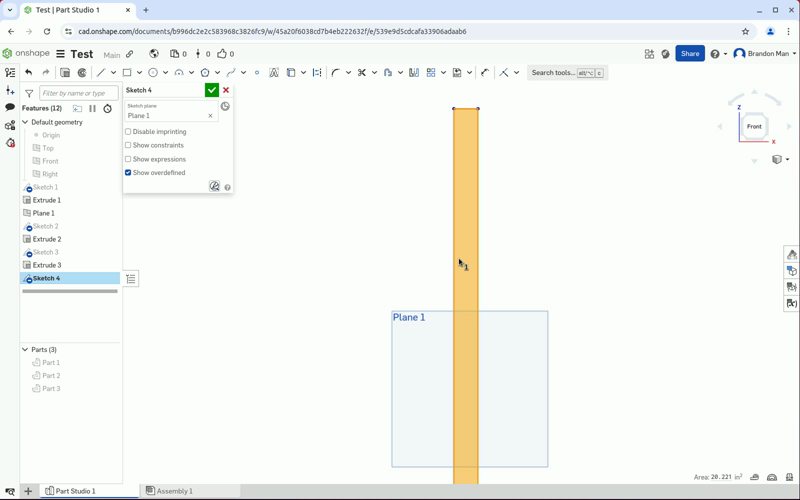
scroll(-6)
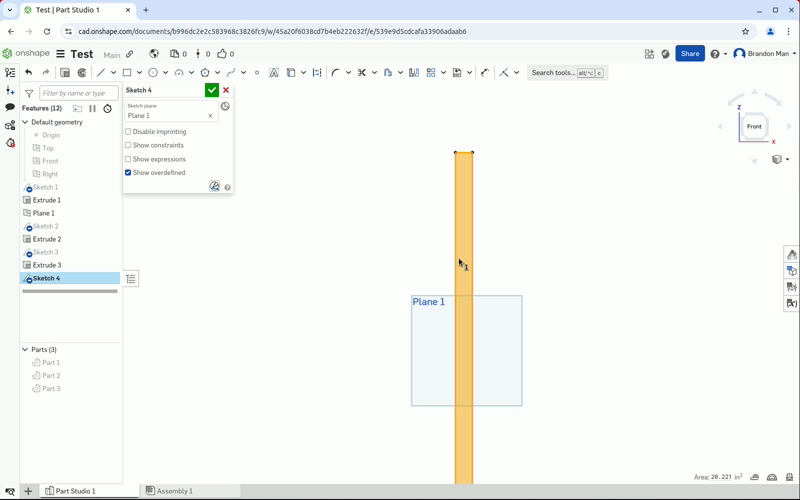
scroll(-6)
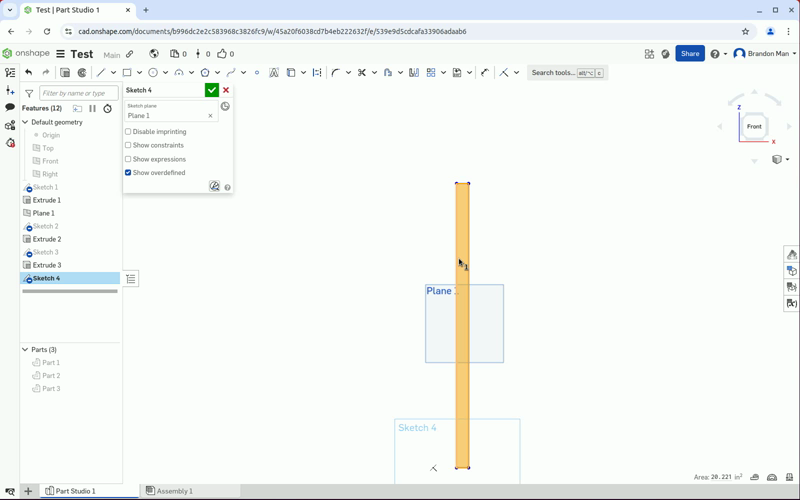
scroll(-6)
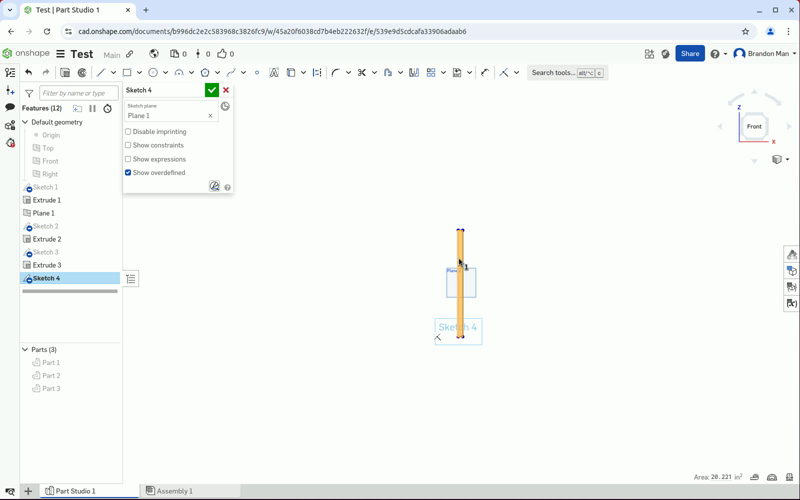
mouse_move(73, 352)
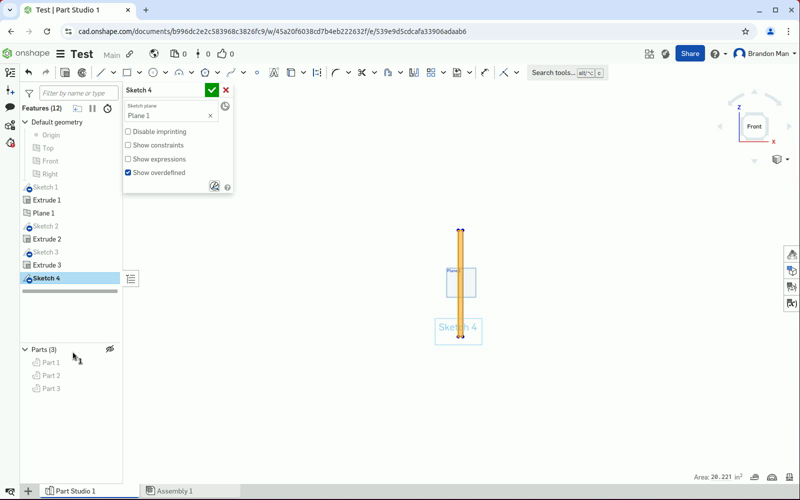
key(shift+y)
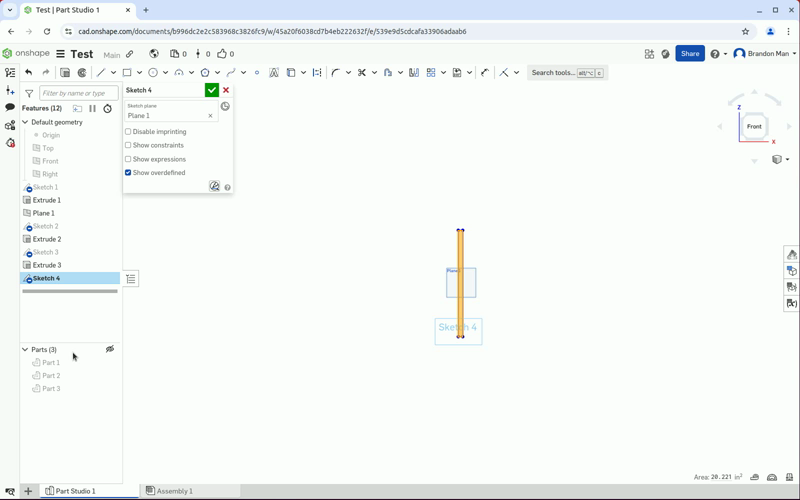
key(shift+e)
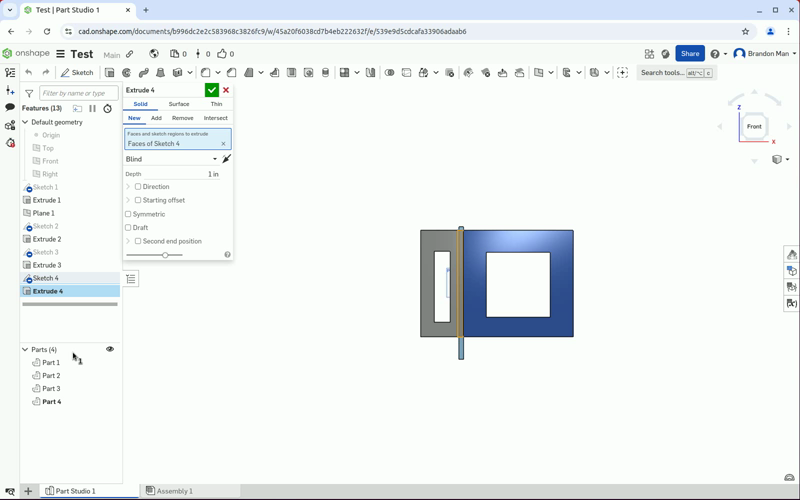
mouse_move(143, 106)
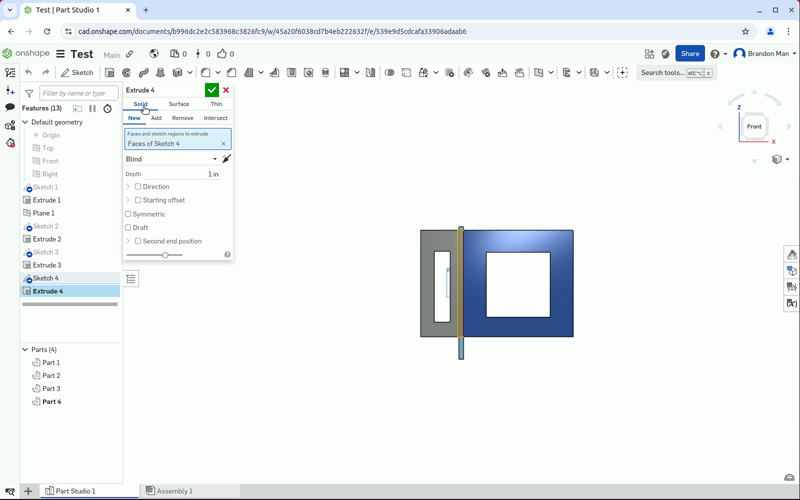
click(143, 106)
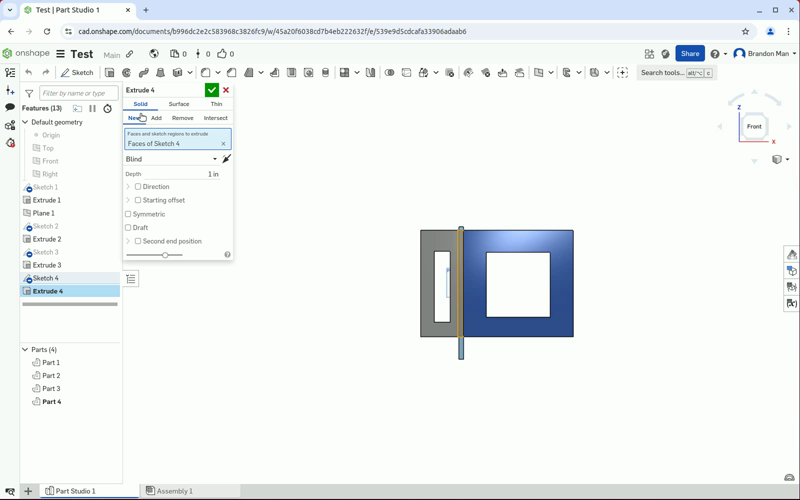
mouse_move(137, 120)
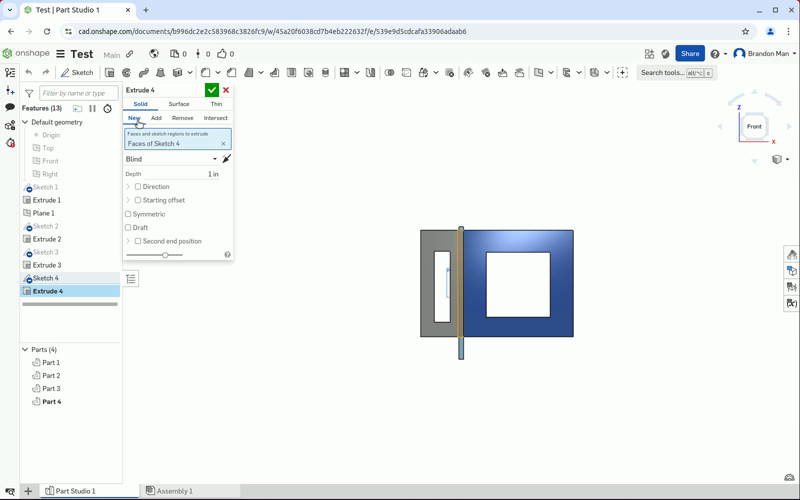
click(137, 120)
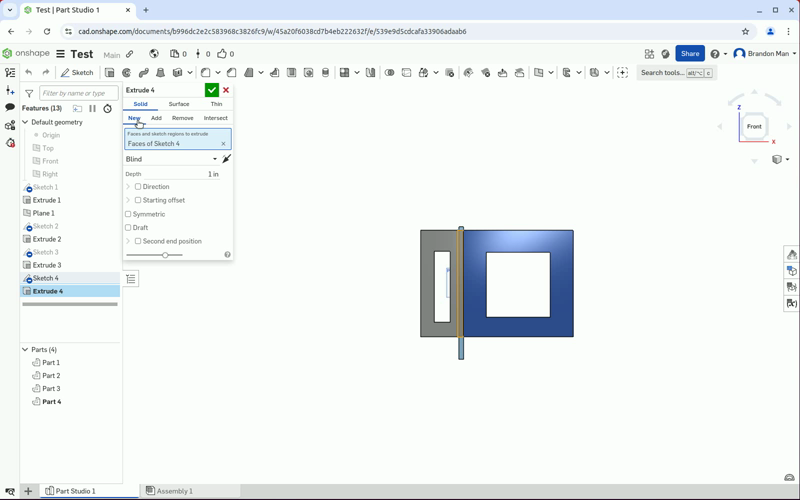
key(tab, 4)
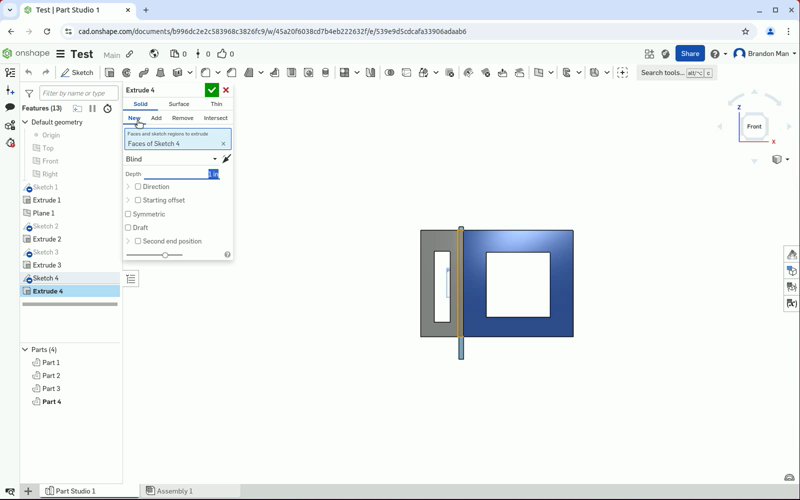
text(0.963)
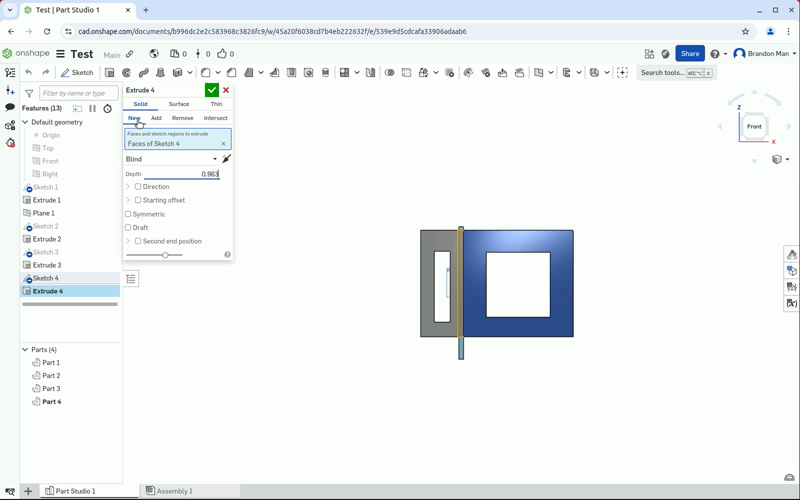
key(enter)
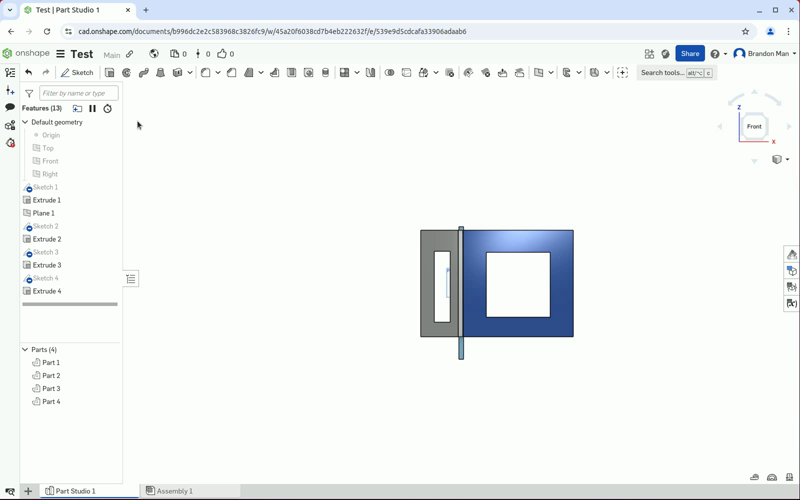
key(shift+h)
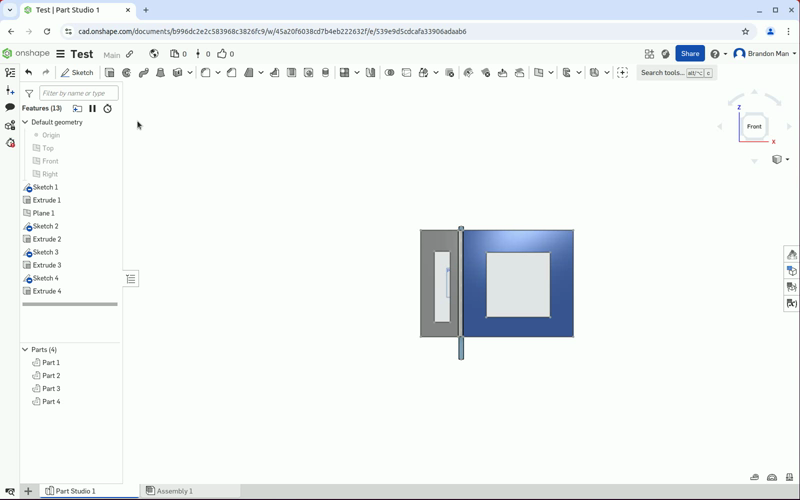
key(shift+h)
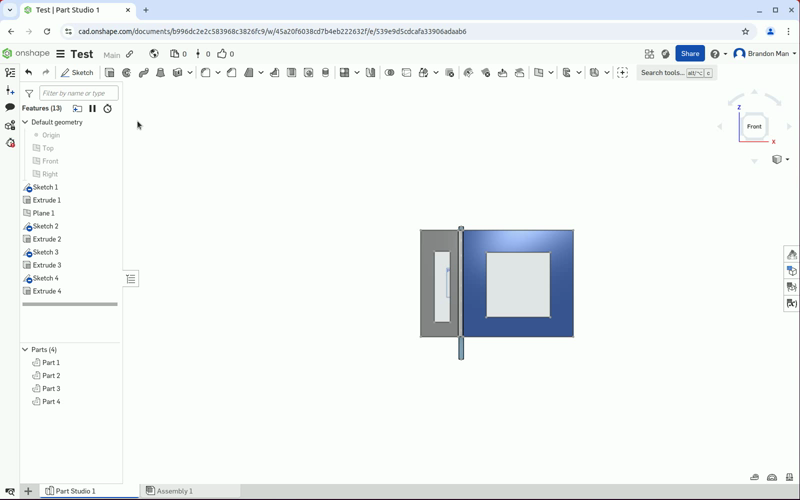
key(shift+7)
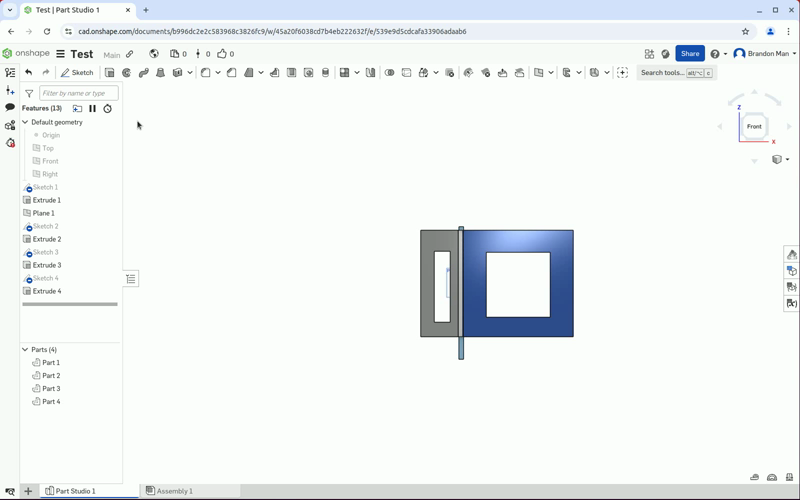
key(left, 2)
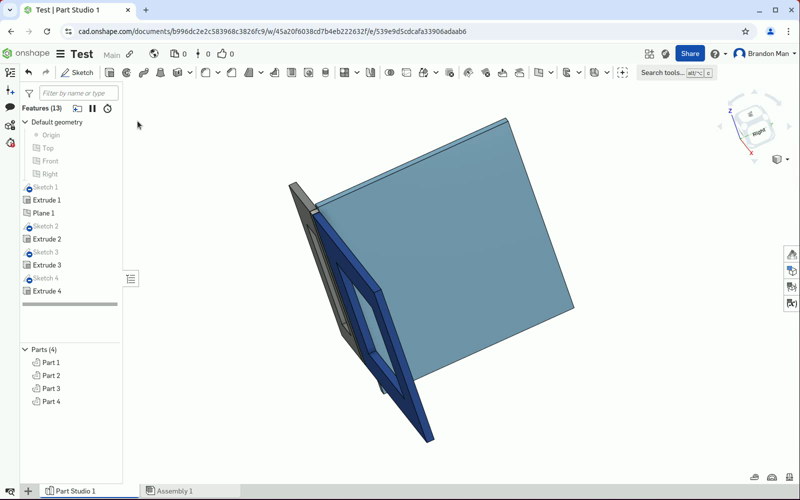
key(down, 2)
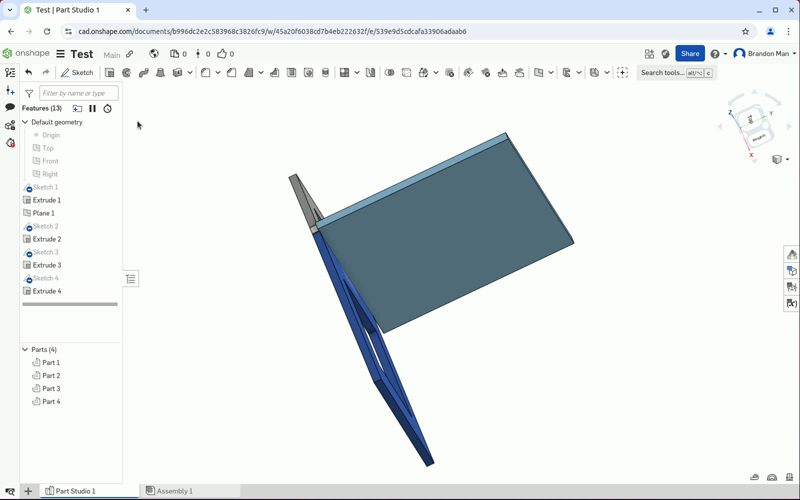
key(up, 2)
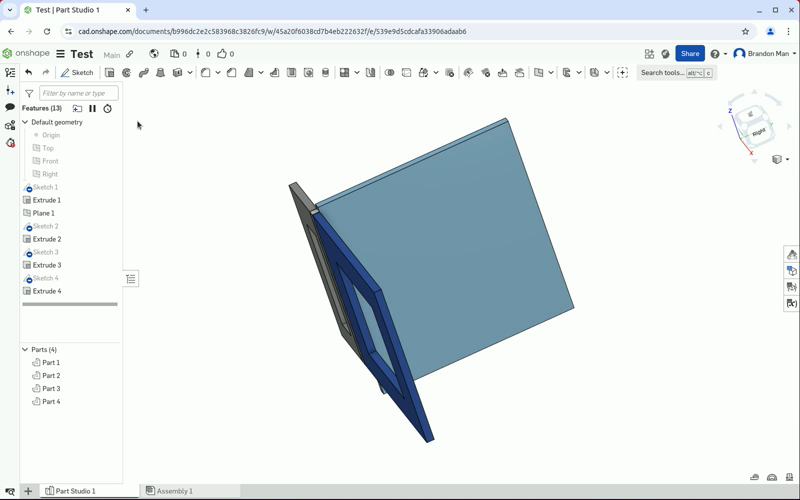
key(right, 2)
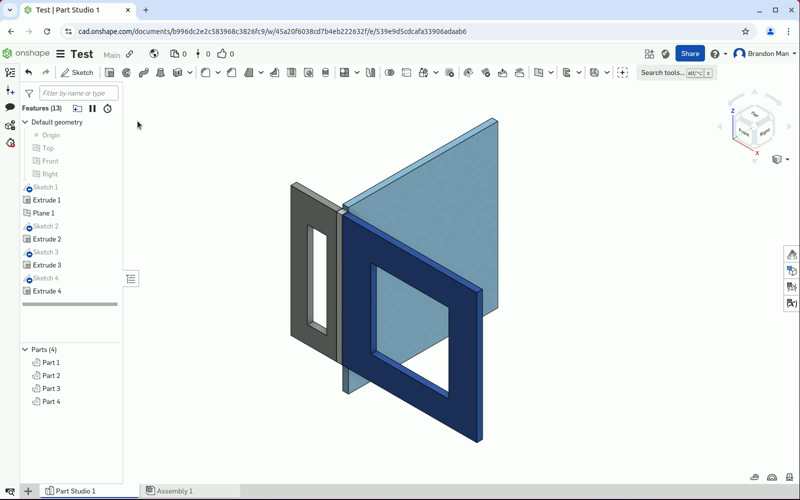
mouse_move(73, 189)
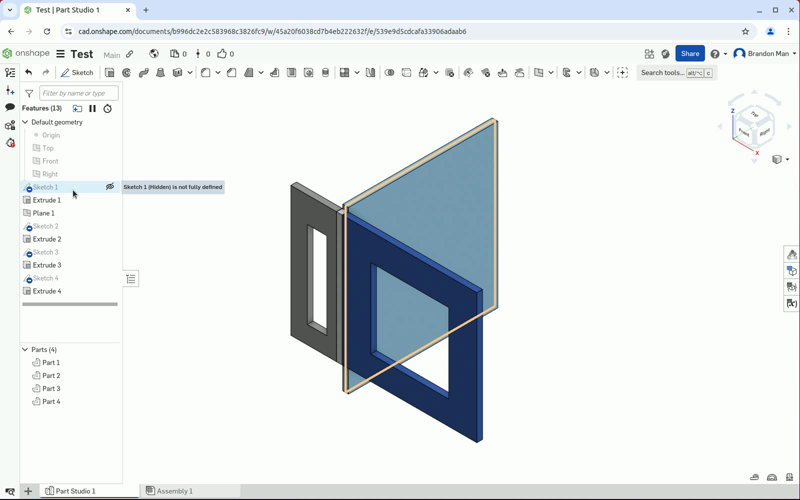
click(73, 189)